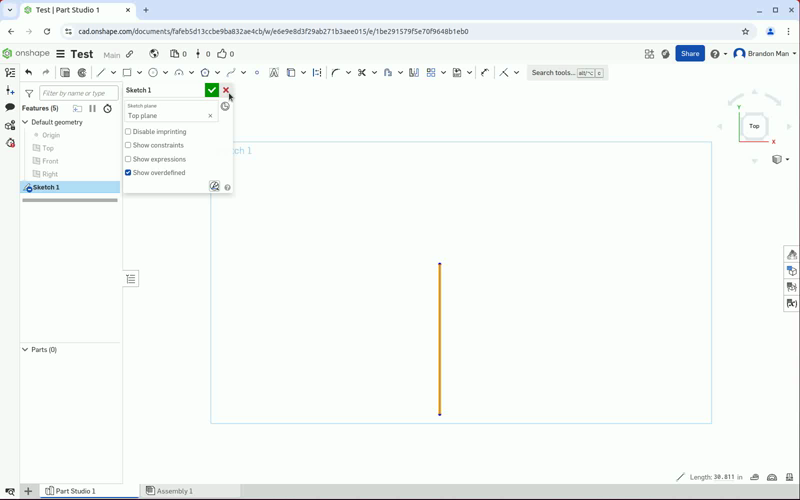
key(shift+h)
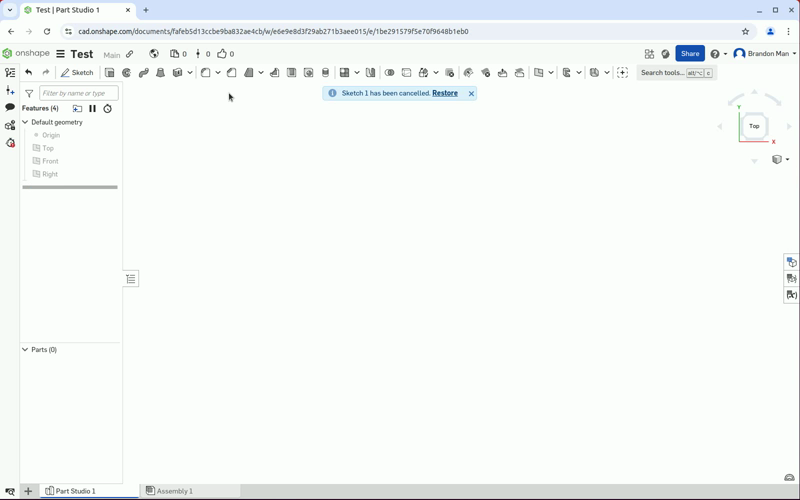
mouse_move(73, 352)
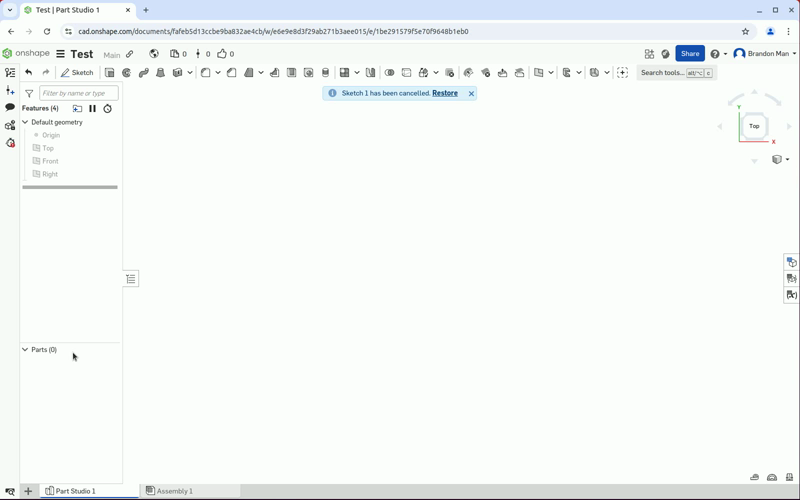
key(y)
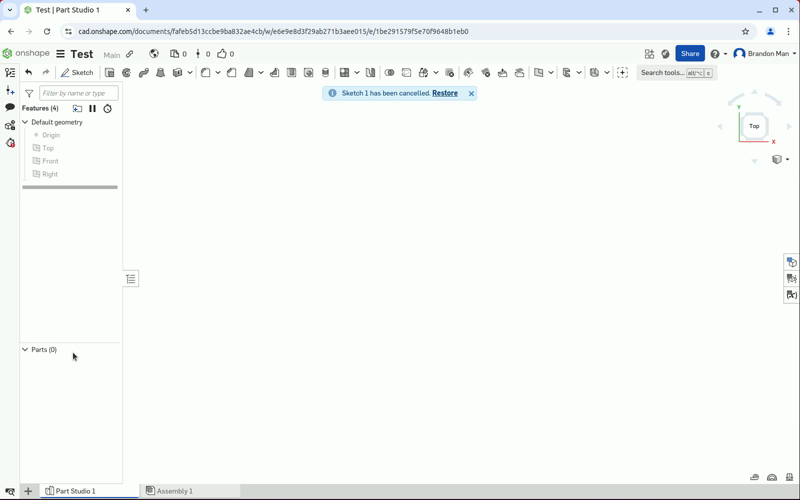
key(shift+p)
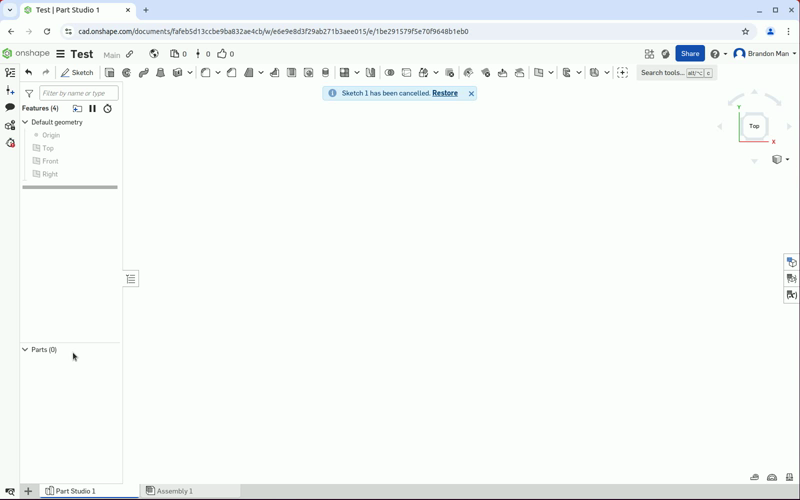
key(space)
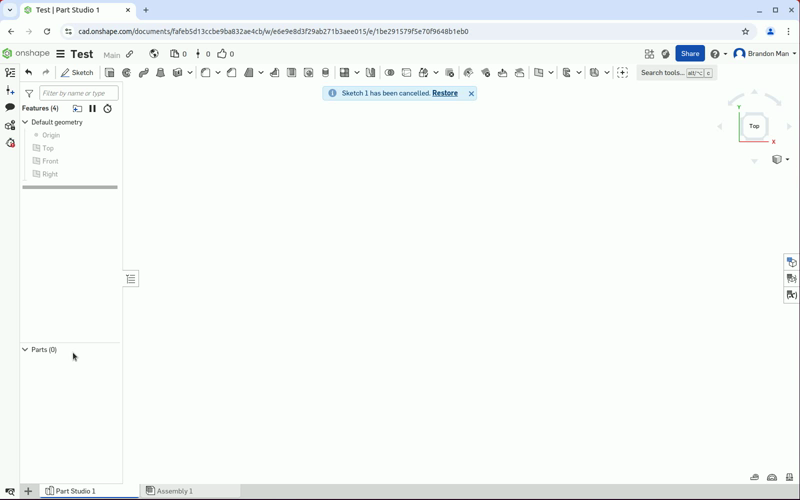
key_down(shift)
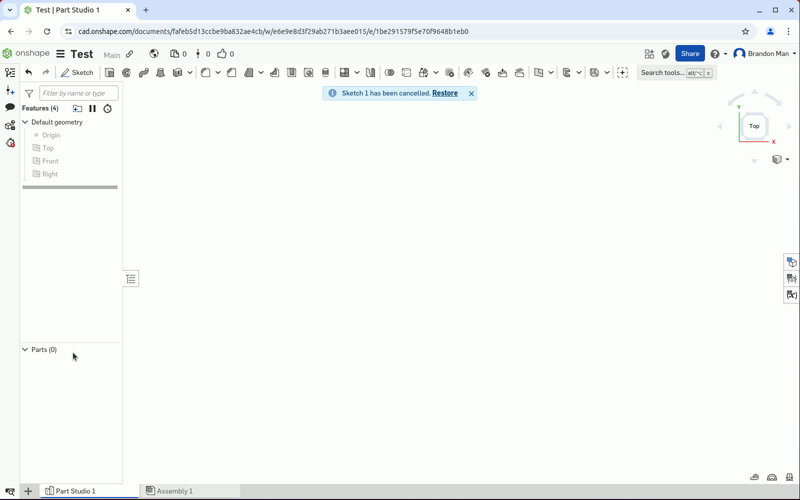
key(up)
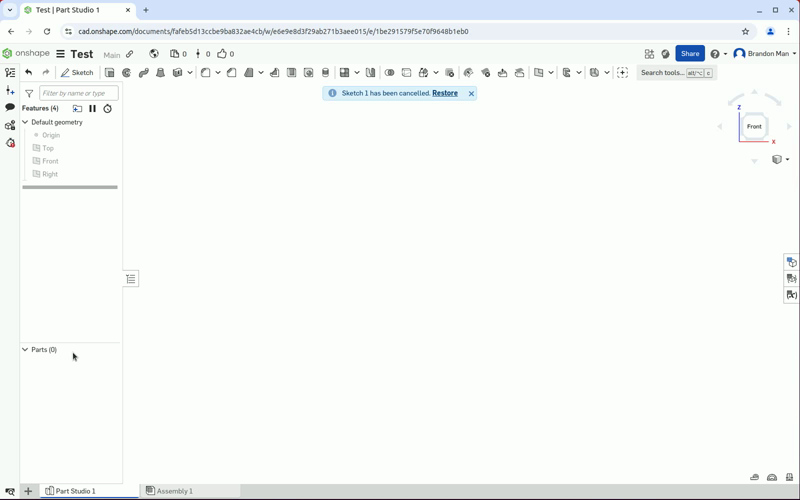
key_up(shift)
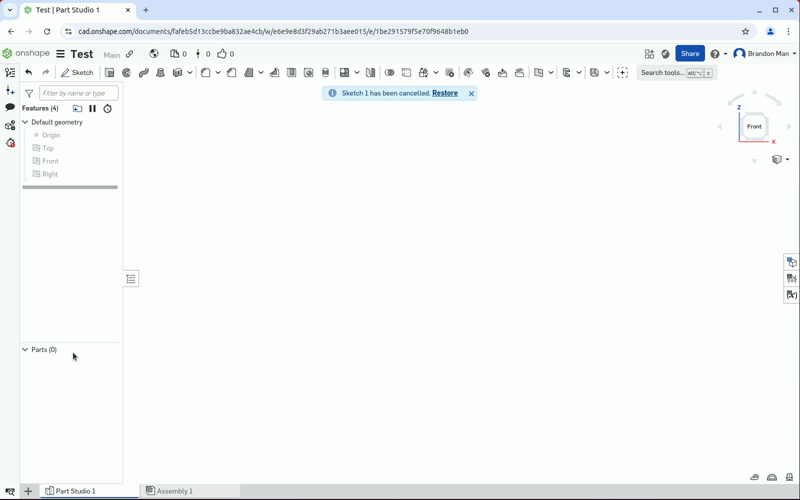
mouse_move(73, 352)
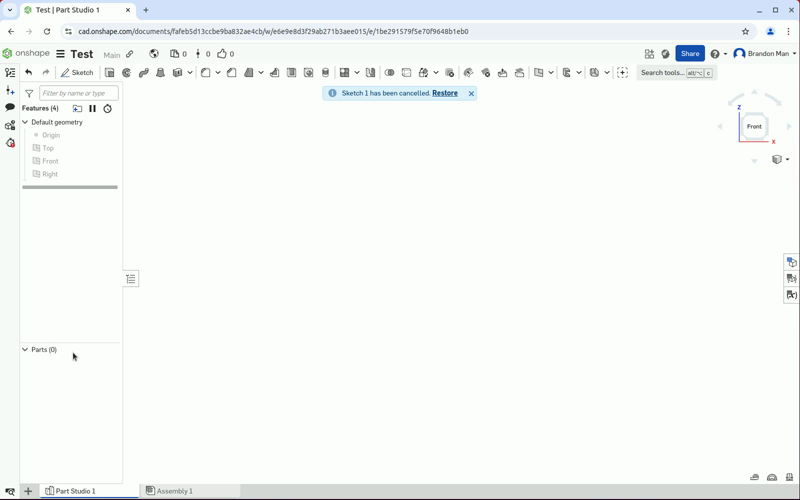
key(shift+y)
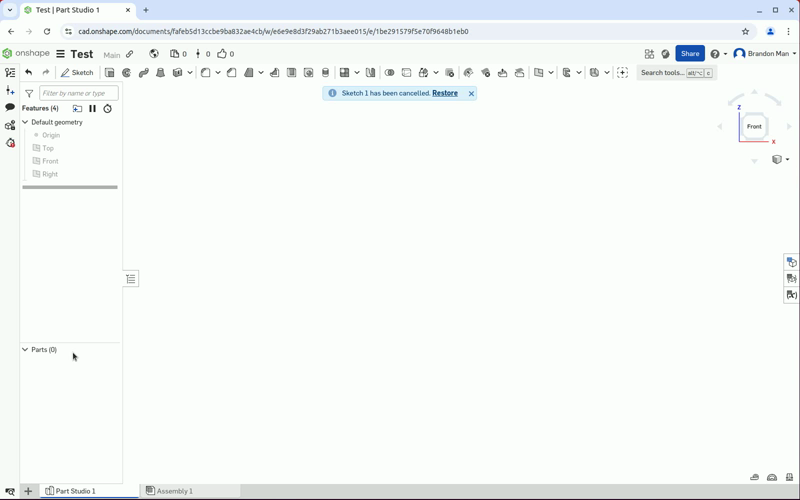
key(shift+s)
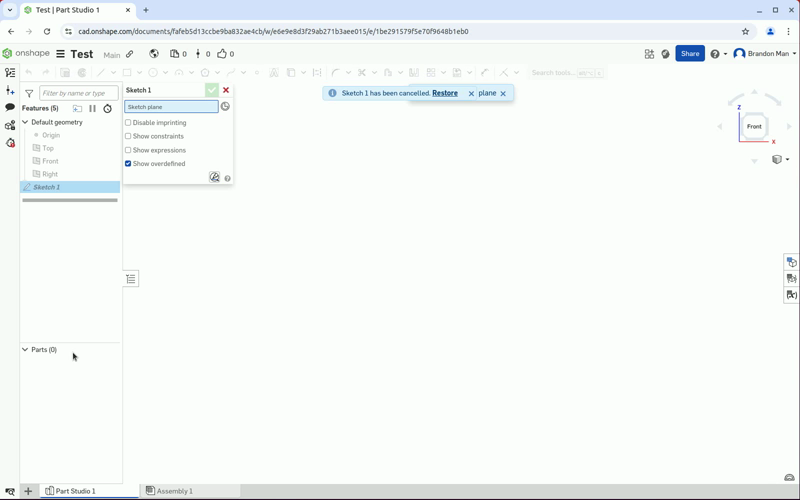
mouse_move(73, 163)
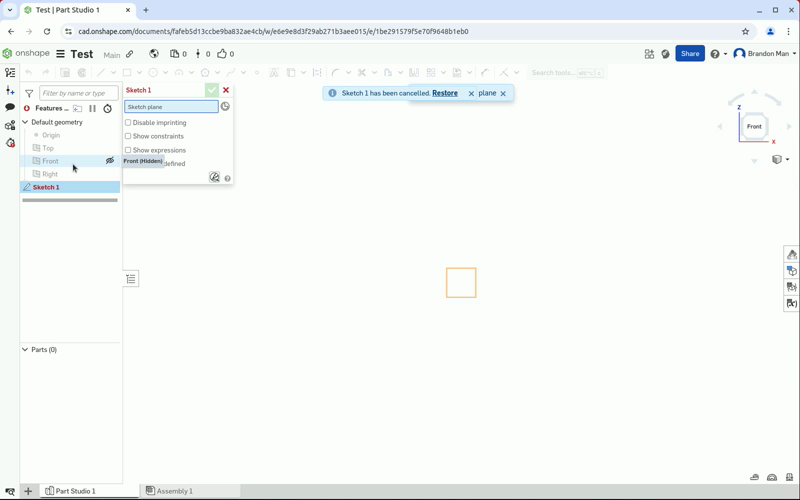
click(73, 163)
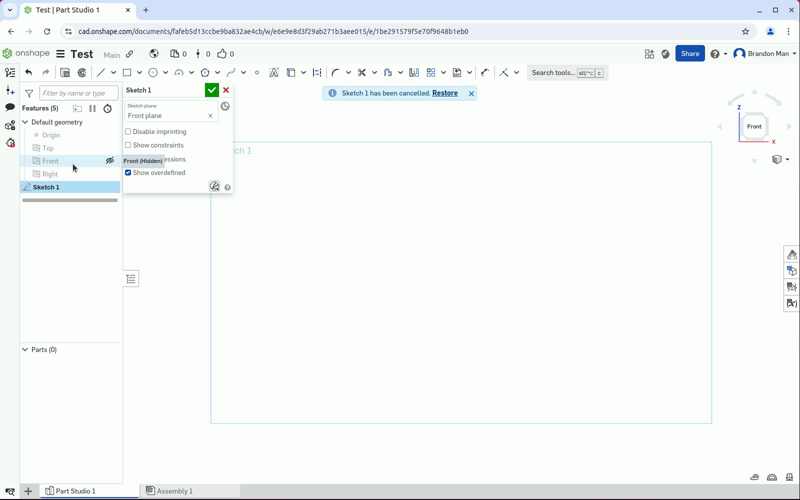
mouse_move(73, 352)
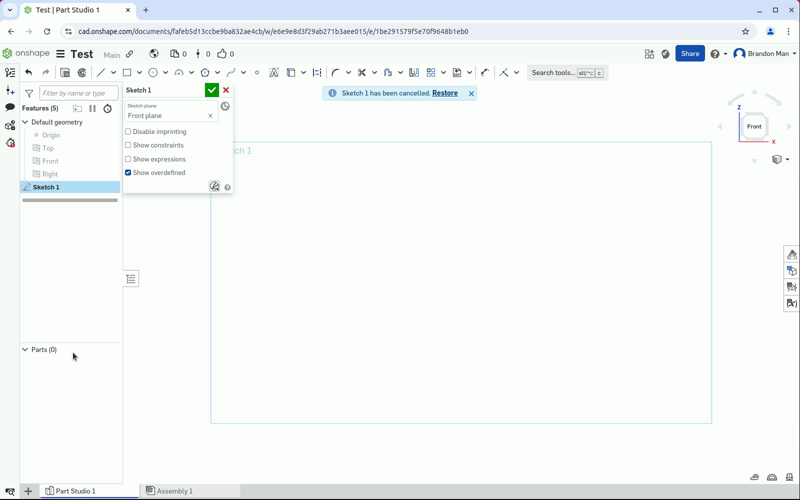
key(y)
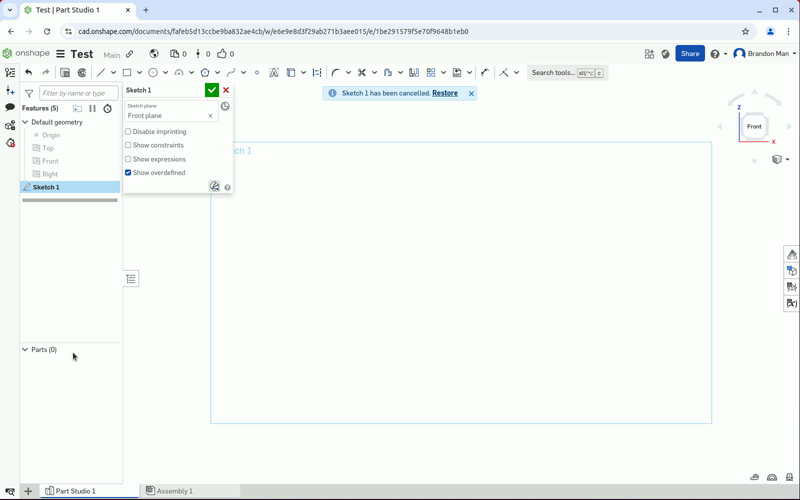
key(c)
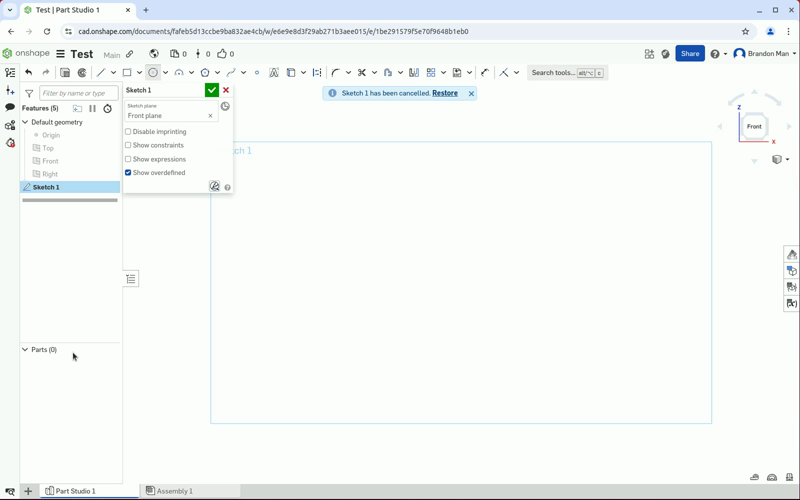
key_down(shift)
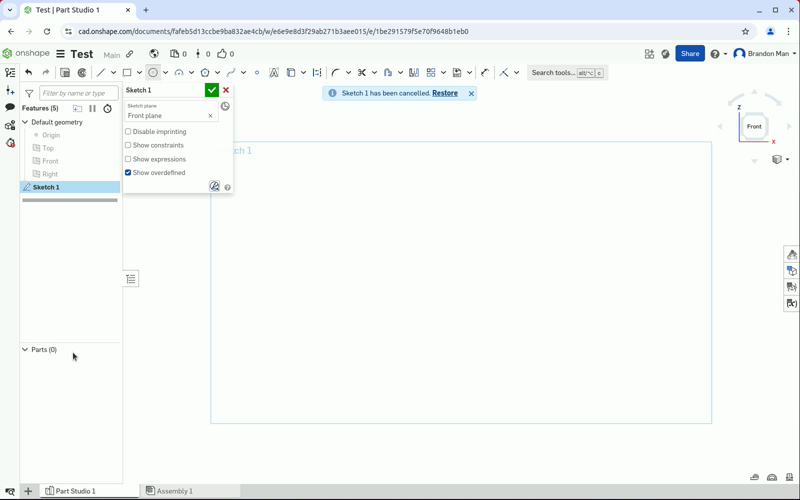
mouse_move(362, 282)
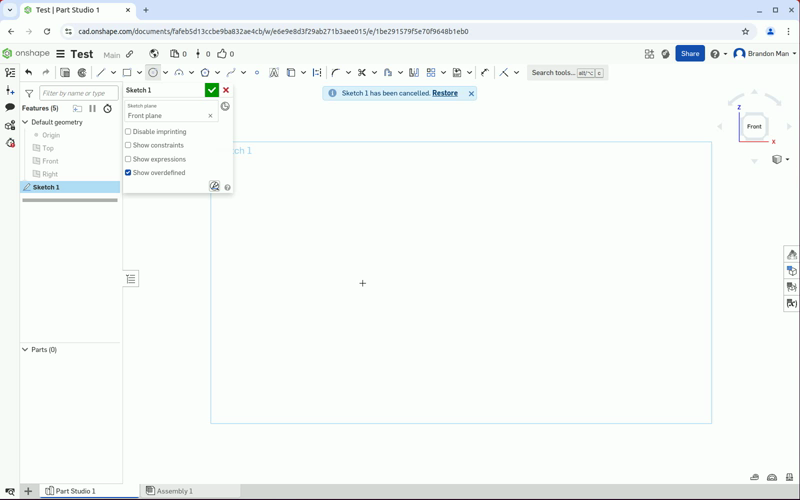
click(362, 282)
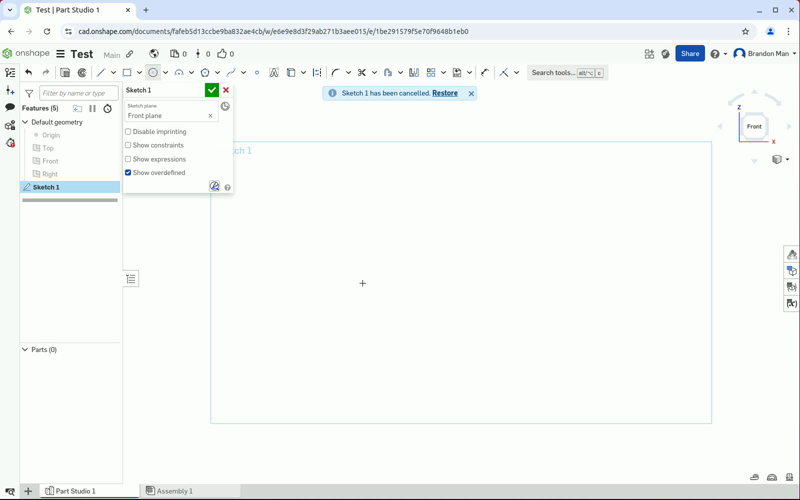
key_up(shift)
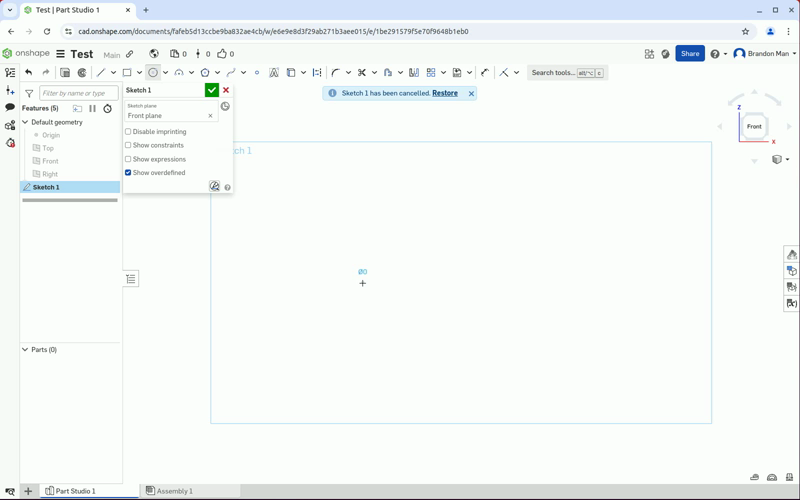
mouse_move(377, 282)
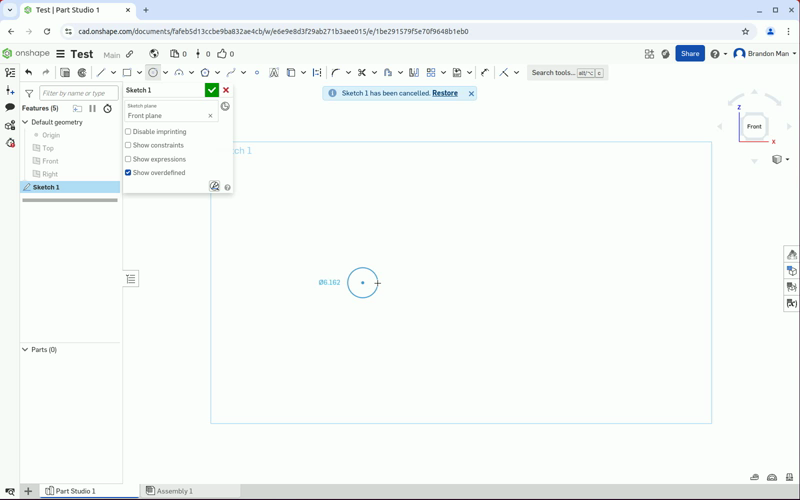
click(377, 282)
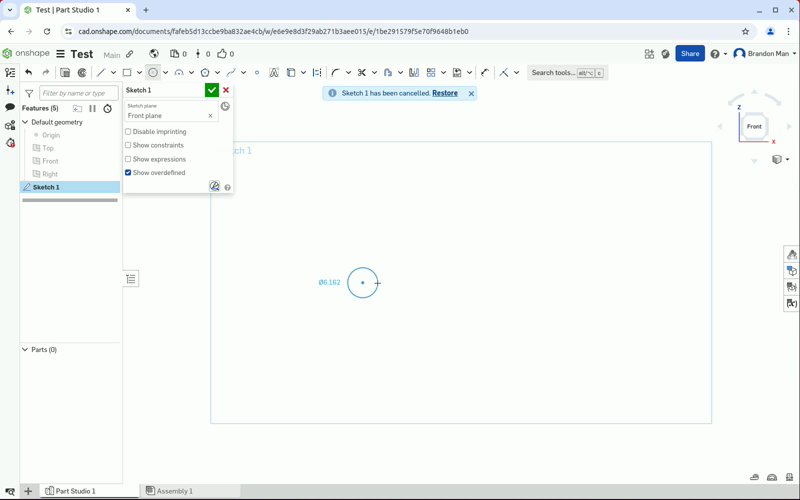
key(esc)
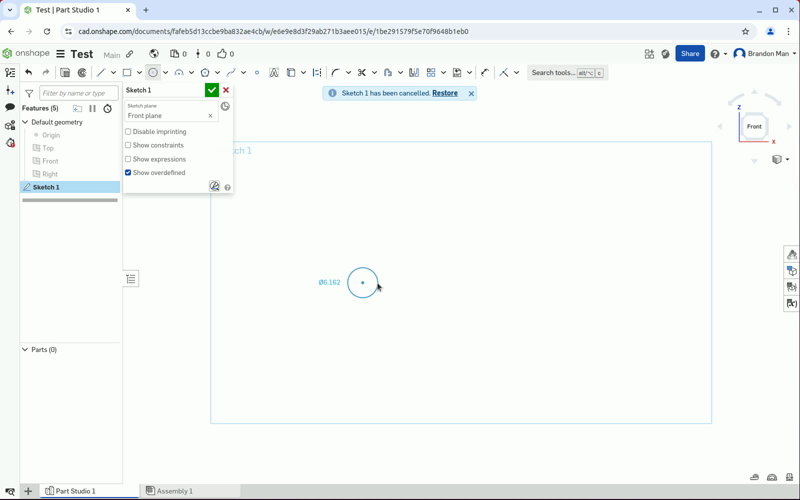
key(c)
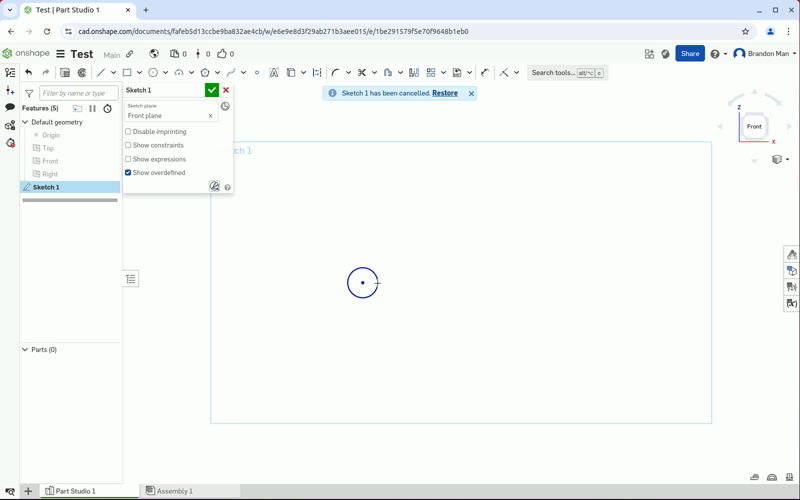
key_down(shift)
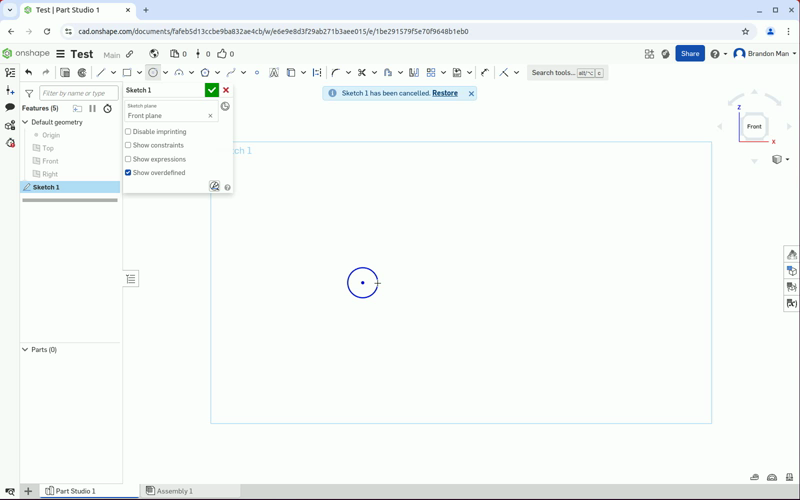
mouse_move(354, 282)
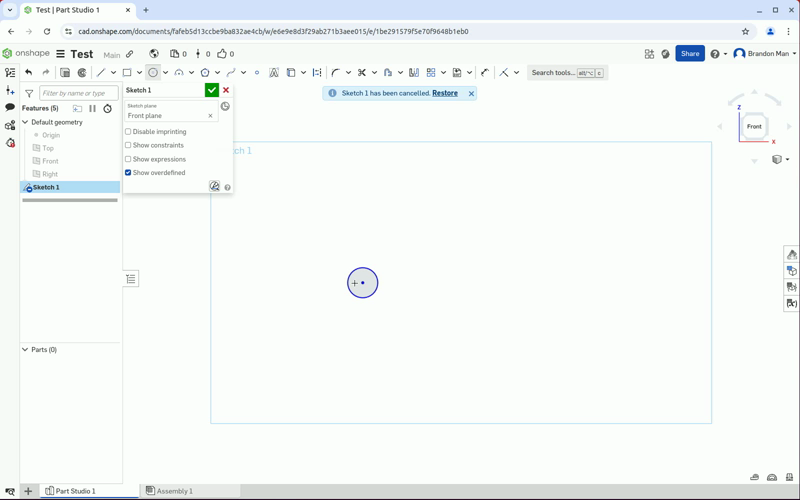
click(354, 282)
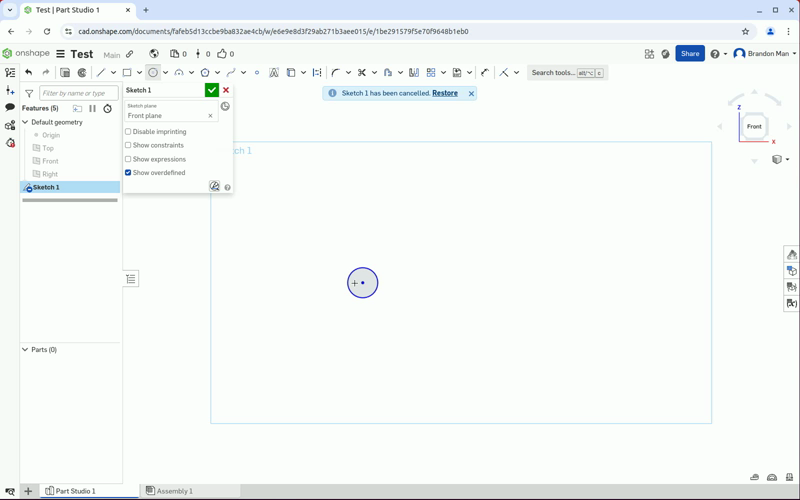
key_up(shift)
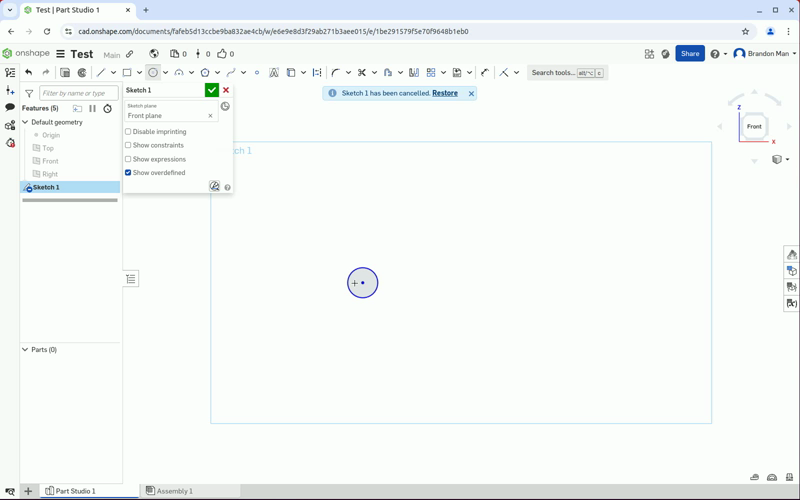
mouse_move(356, 282)
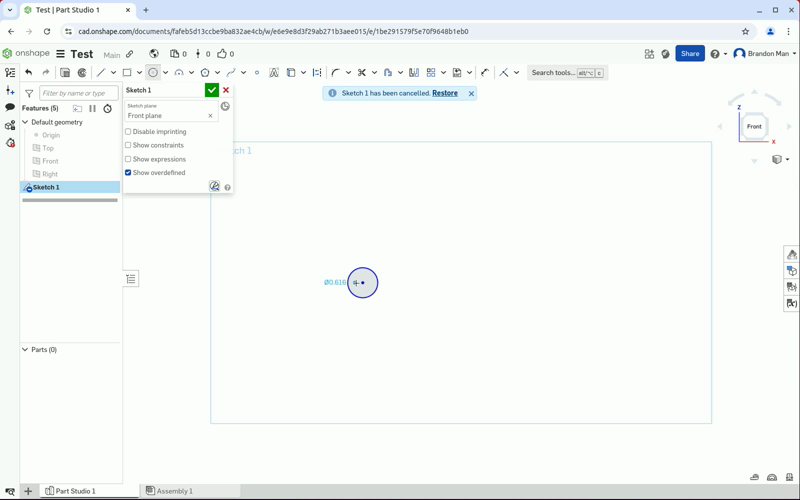
scroll(6)
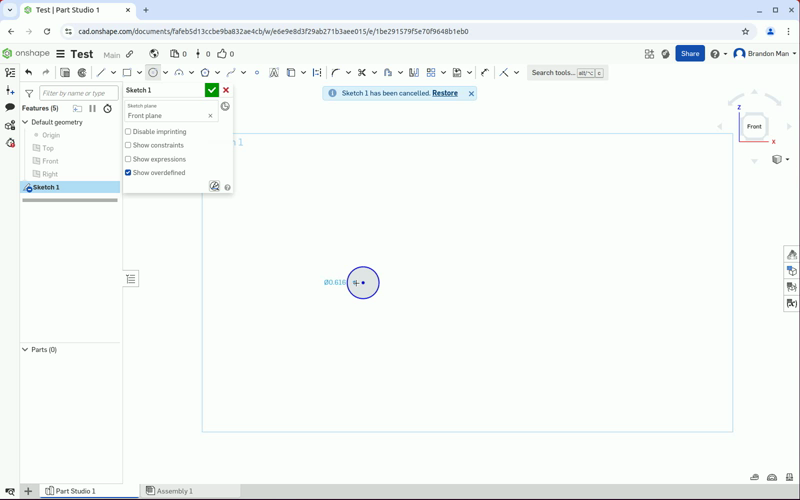
scroll(6)
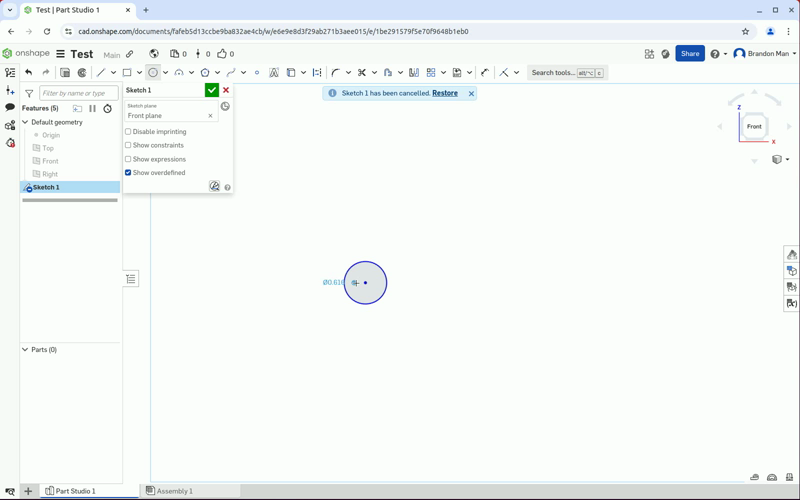
scroll(6)
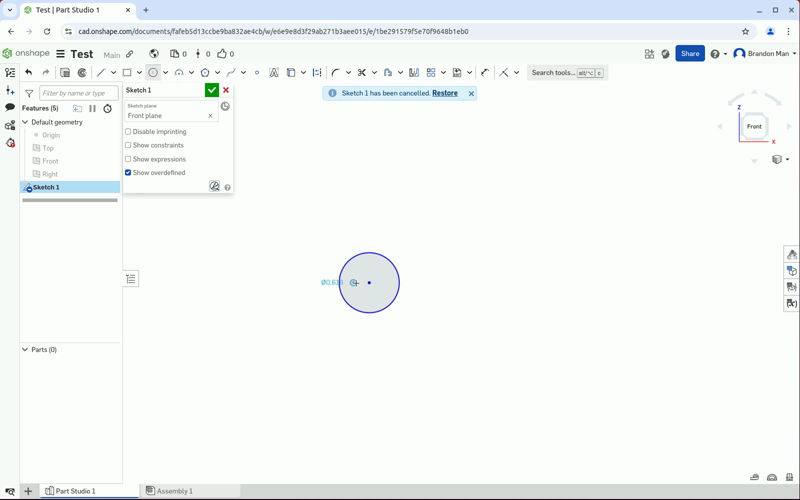
scroll(6)
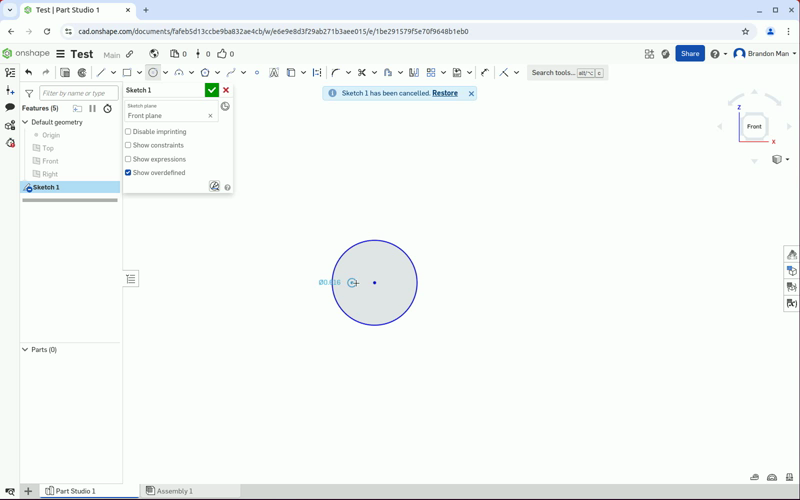
scroll(6)
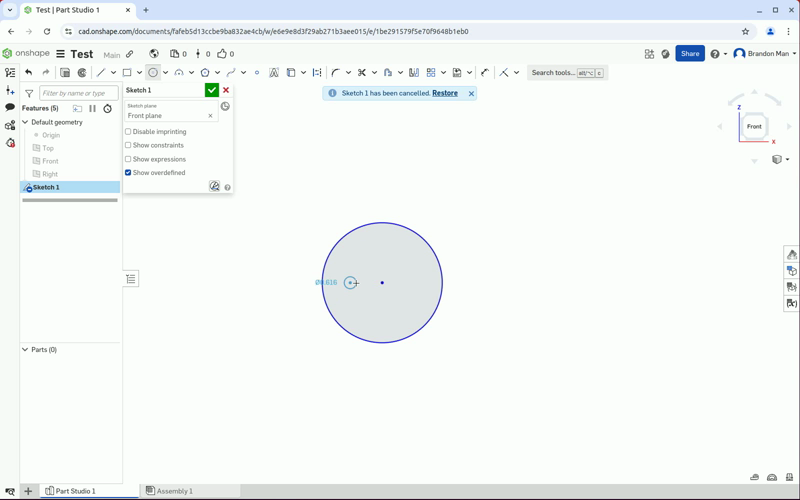
scroll(6)
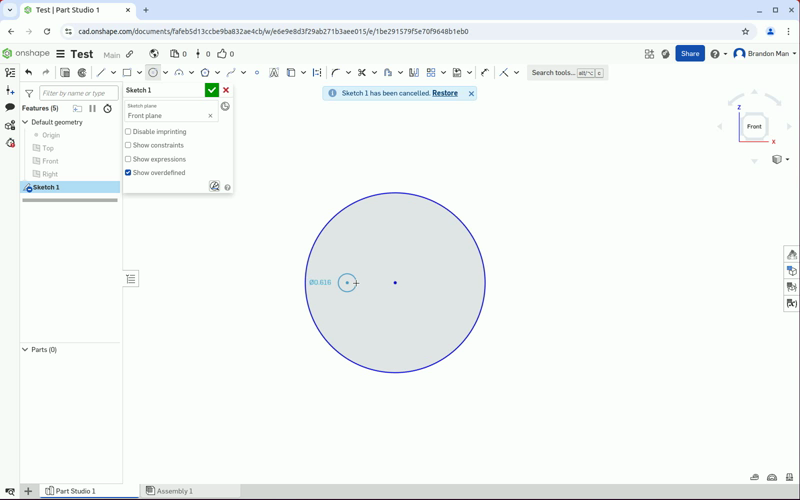
scroll(6)
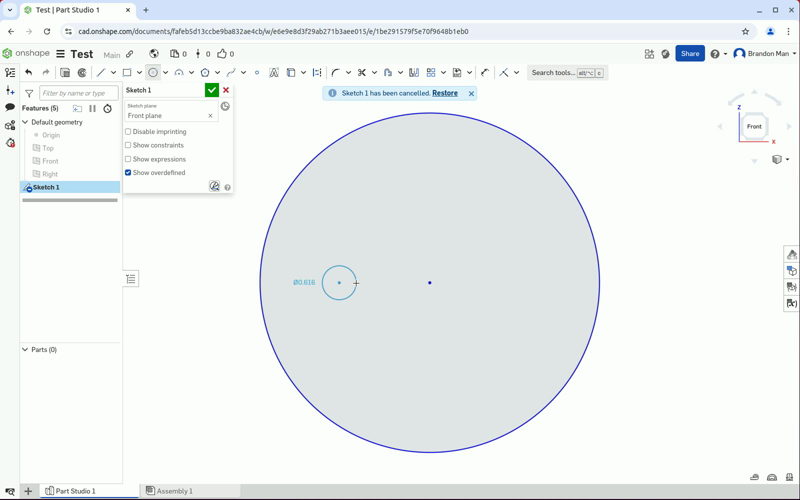
click(356, 282)
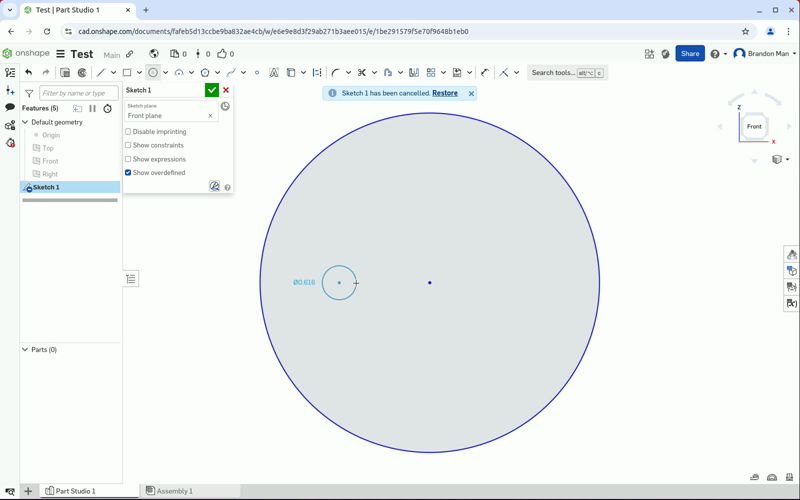
scroll(-6)
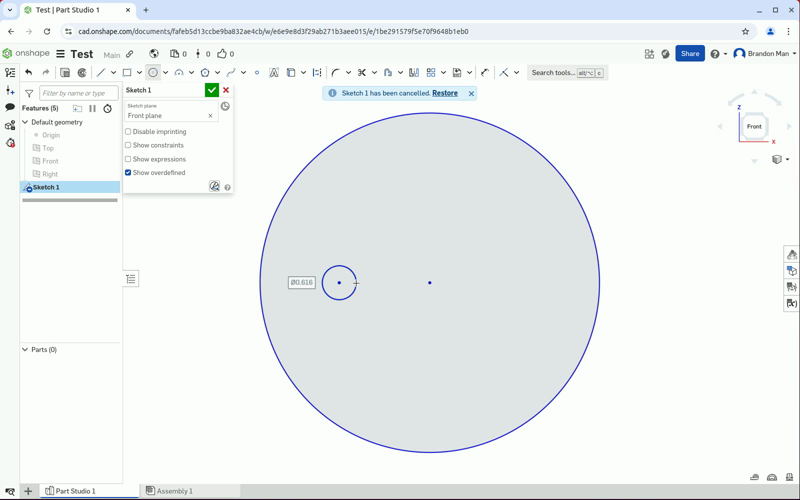
scroll(-6)
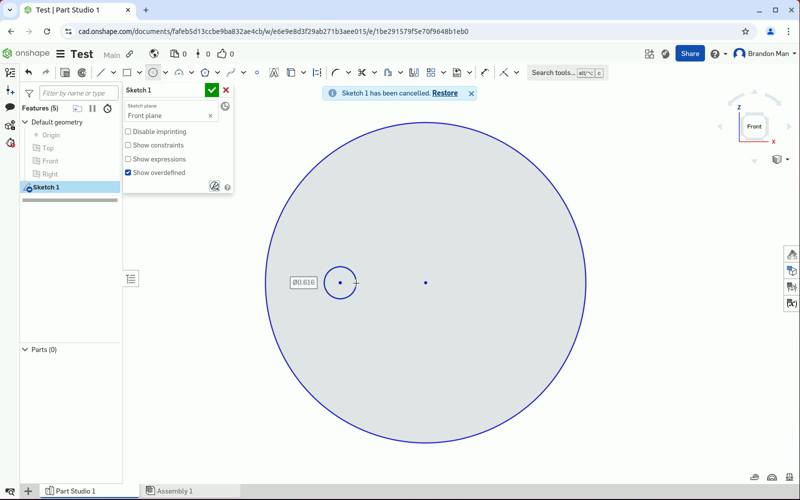
scroll(-6)
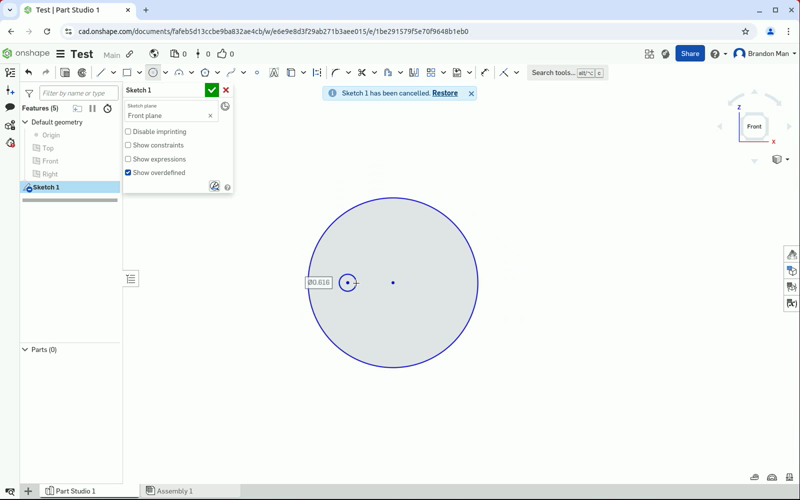
scroll(-6)
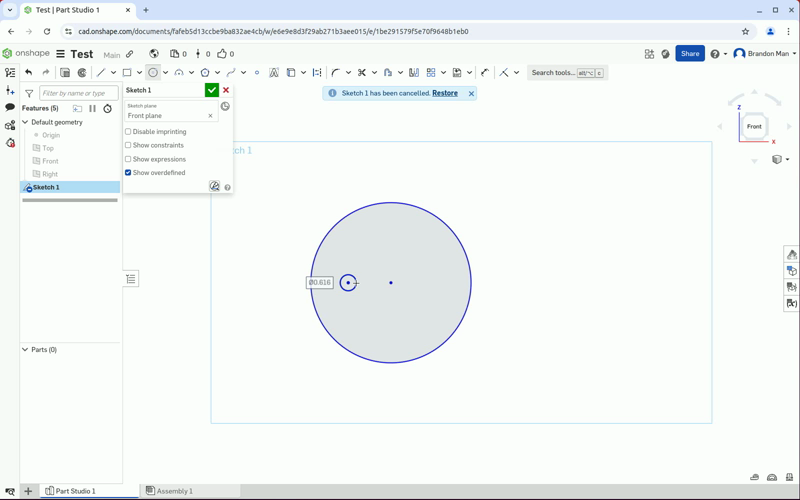
scroll(-6)
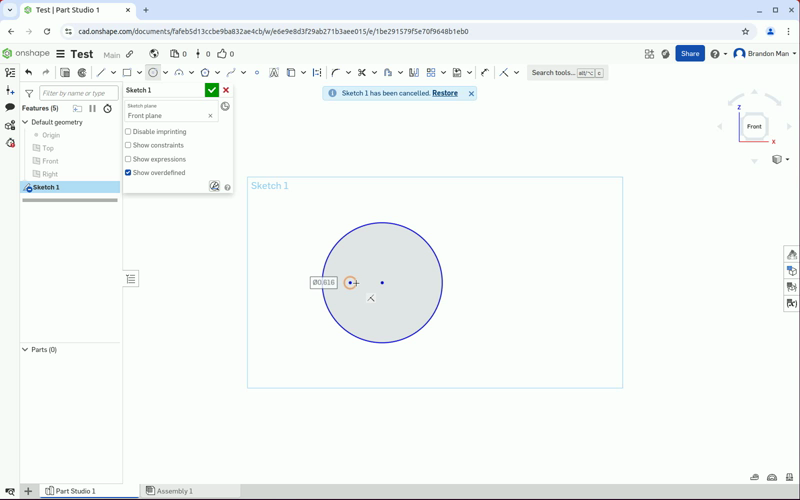
scroll(-6)
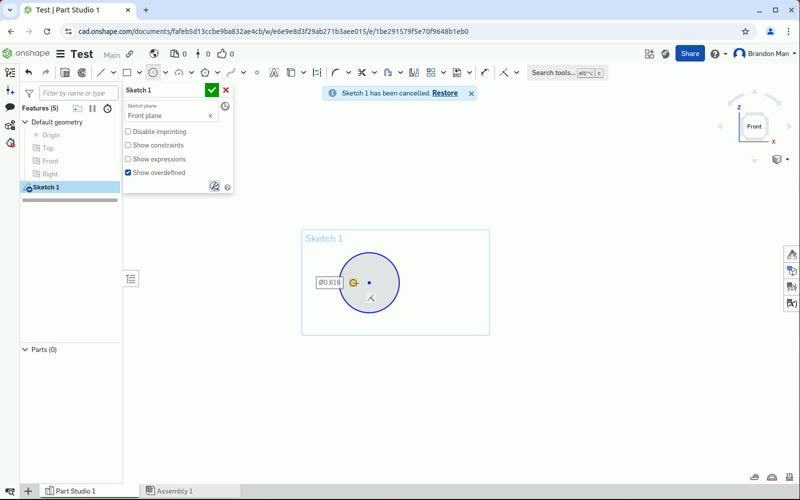
scroll(-6)
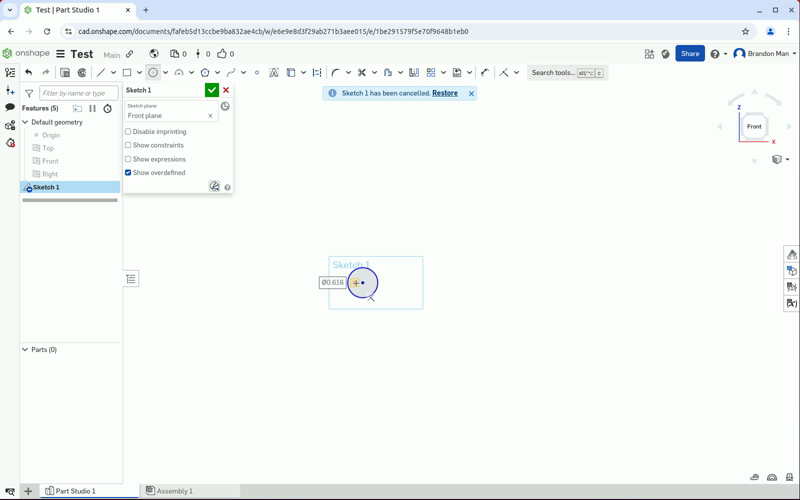
key(esc)
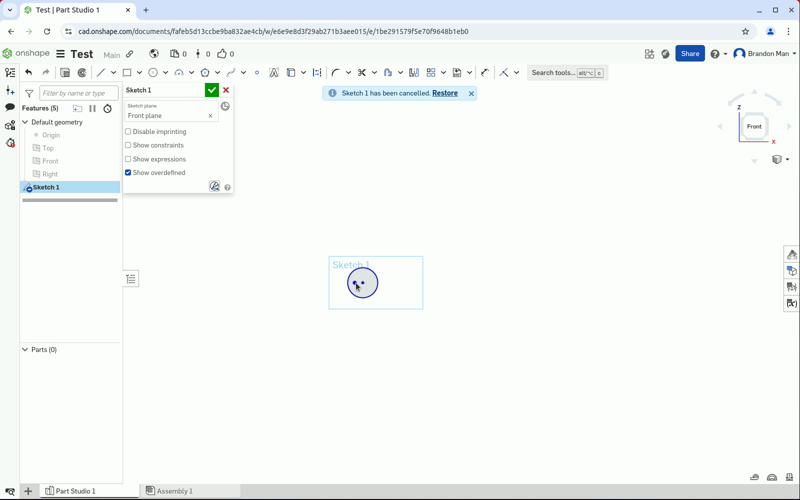
key(c)
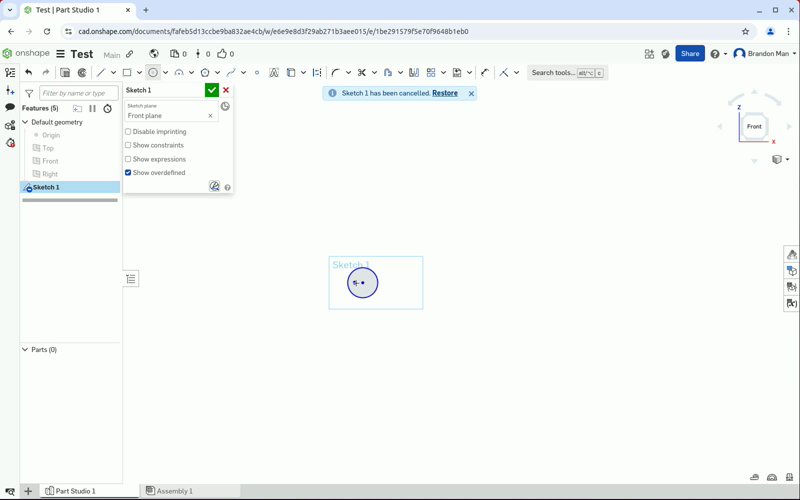
key_down(shift)
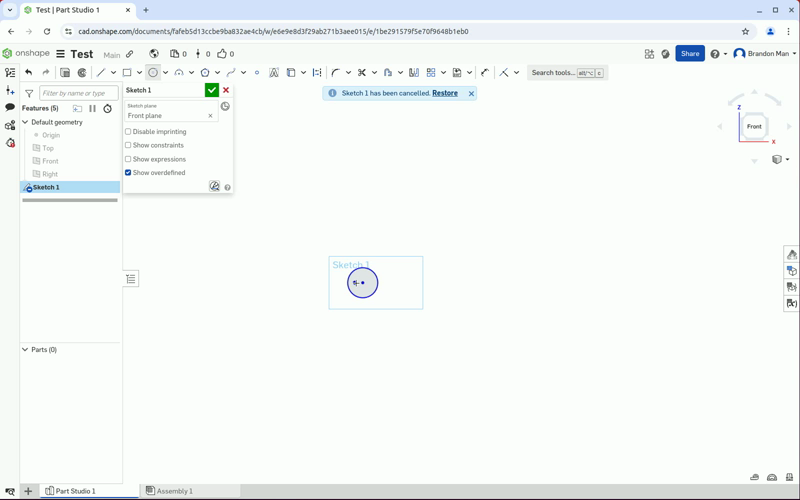
mouse_move(362, 282)
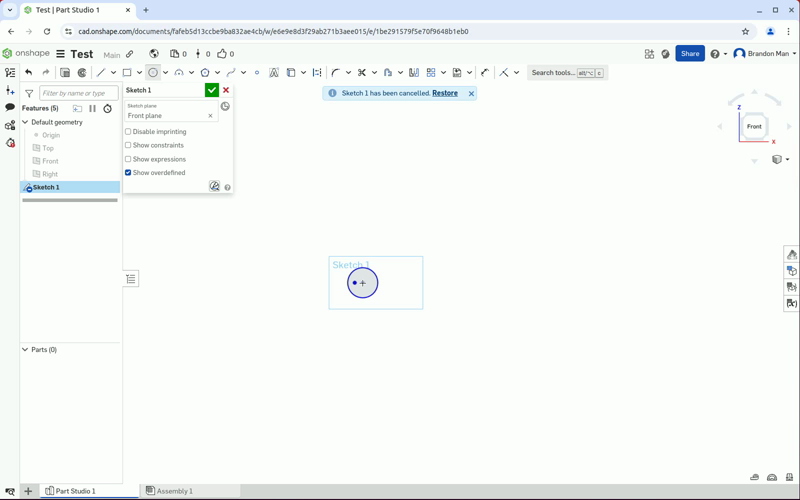
click(362, 282)
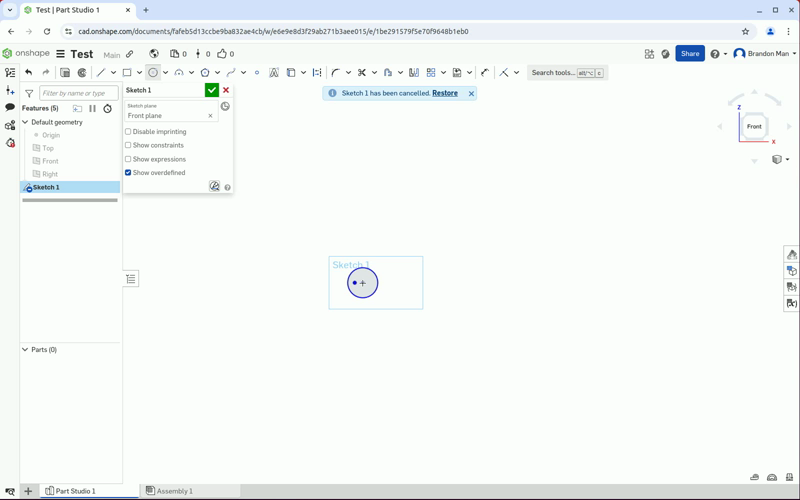
key_up(shift)
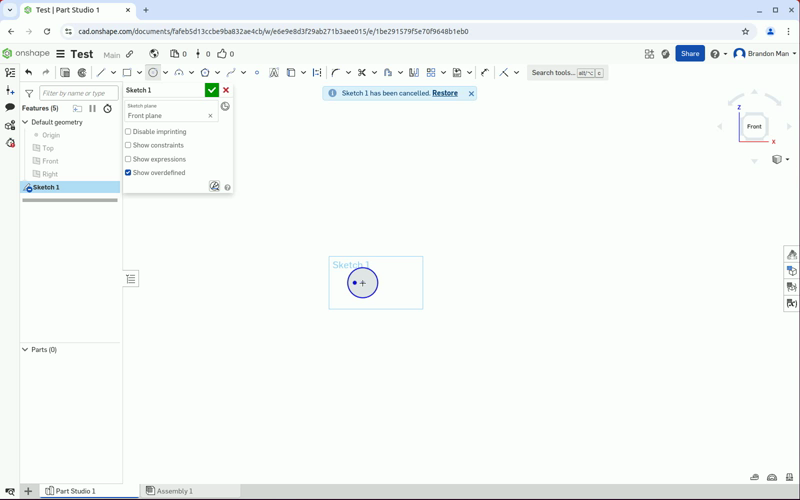
mouse_move(366, 282)
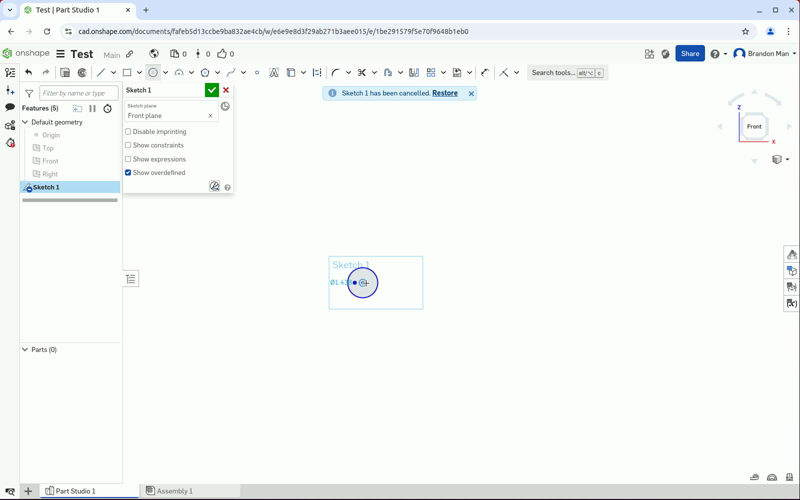
scroll(6)
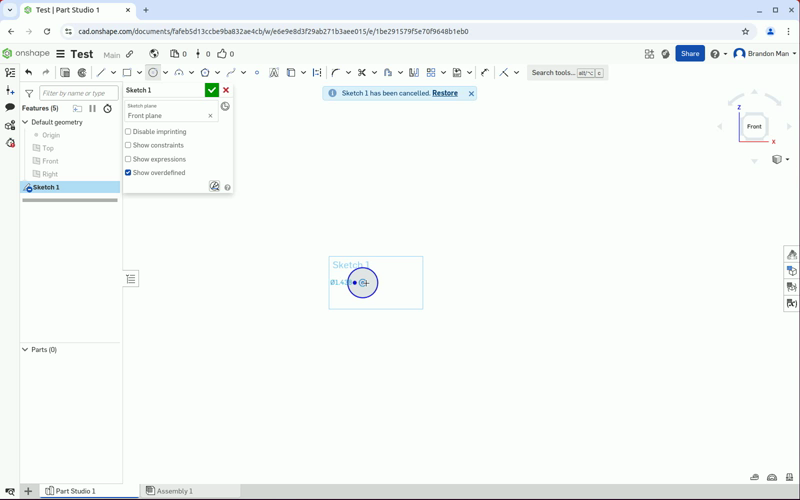
scroll(6)
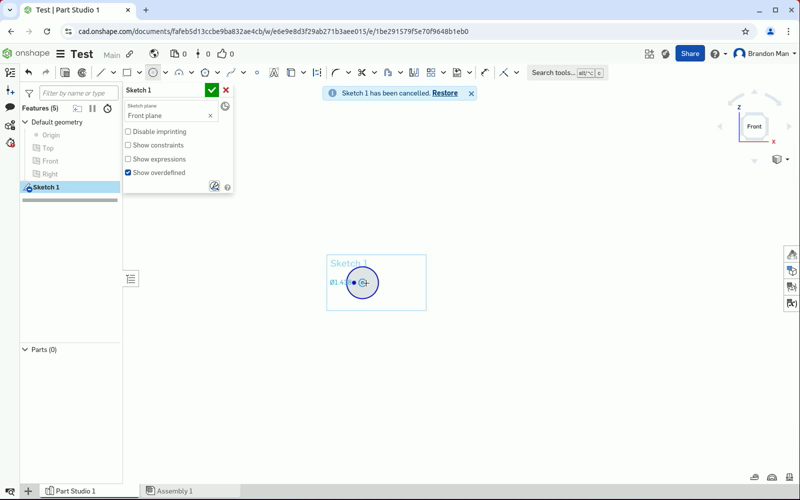
scroll(6)
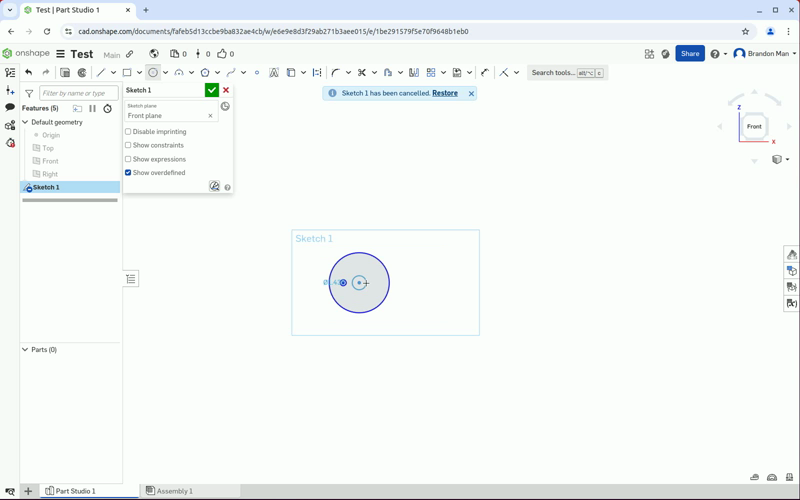
scroll(6)
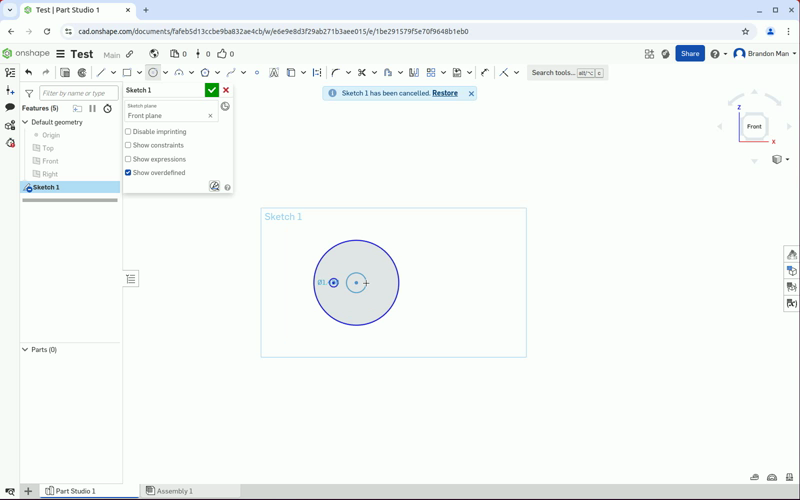
scroll(6)
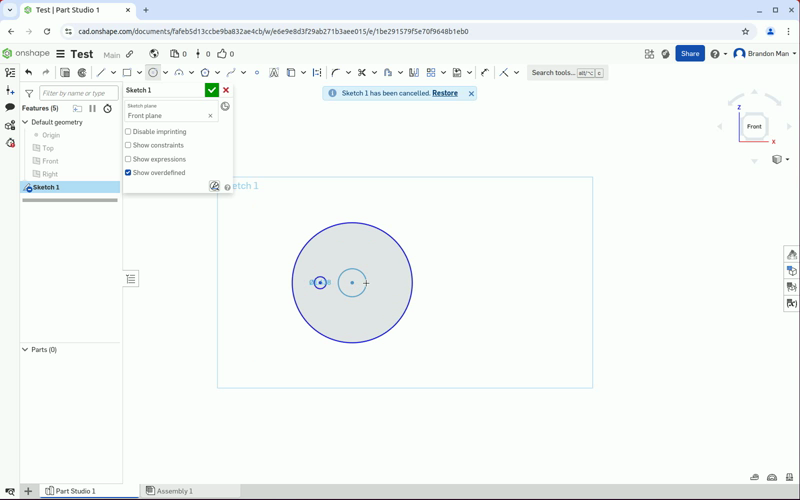
scroll(6)
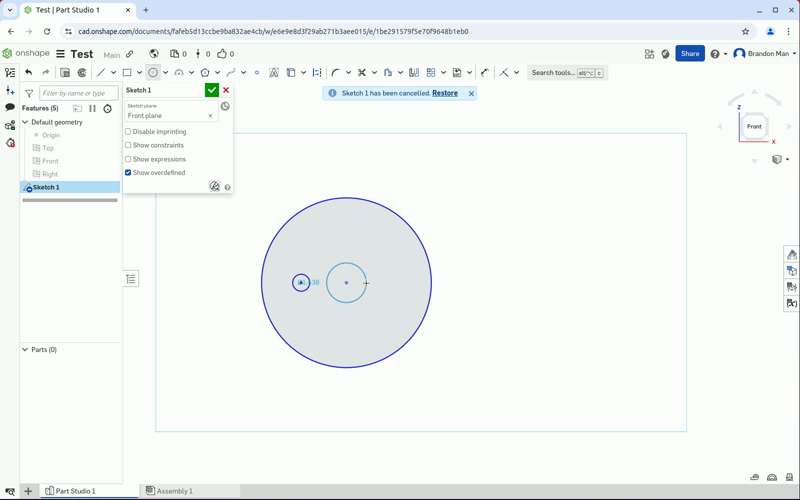
scroll(6)
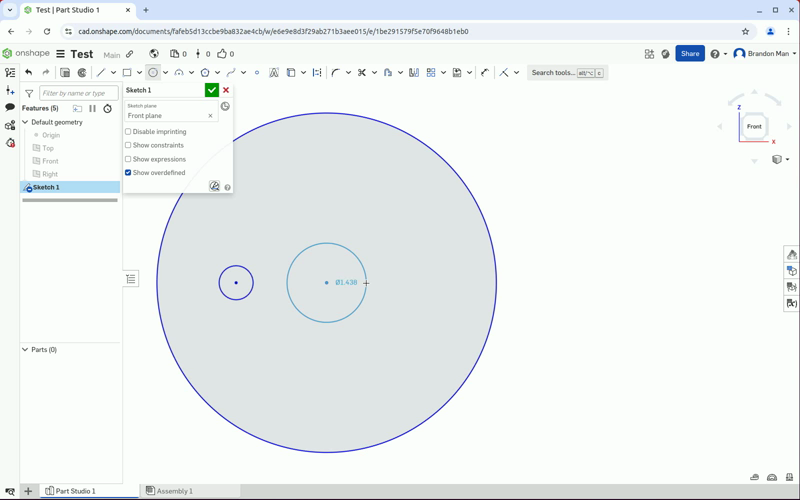
click(366, 282)
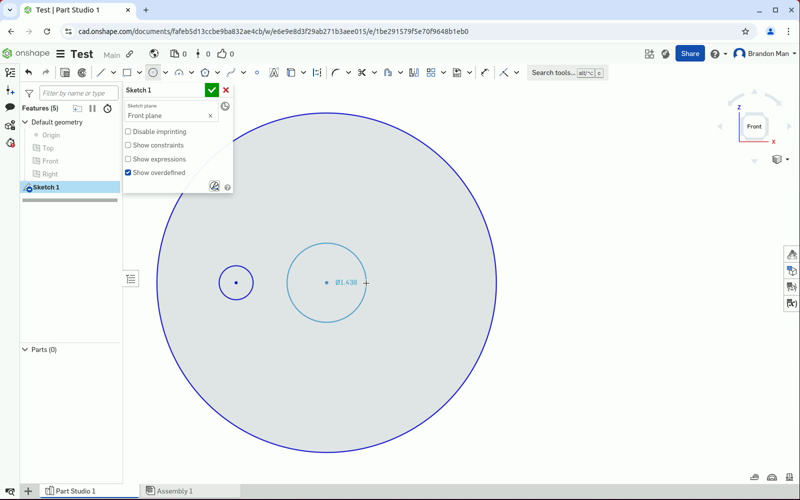
scroll(-6)
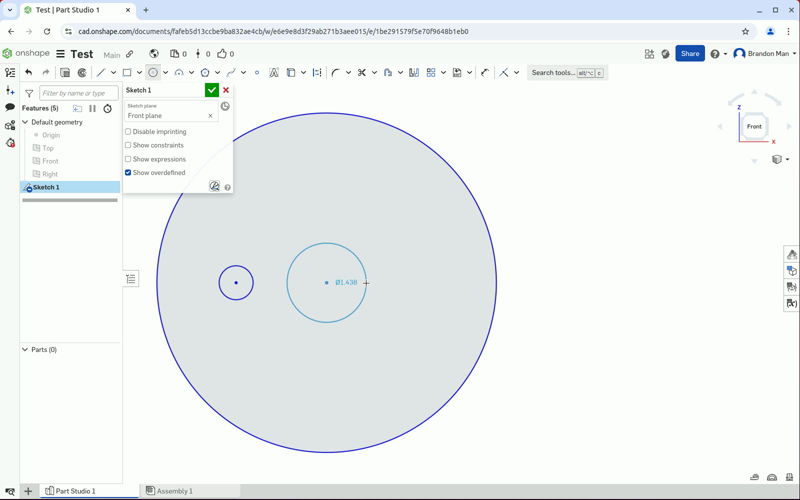
scroll(-6)
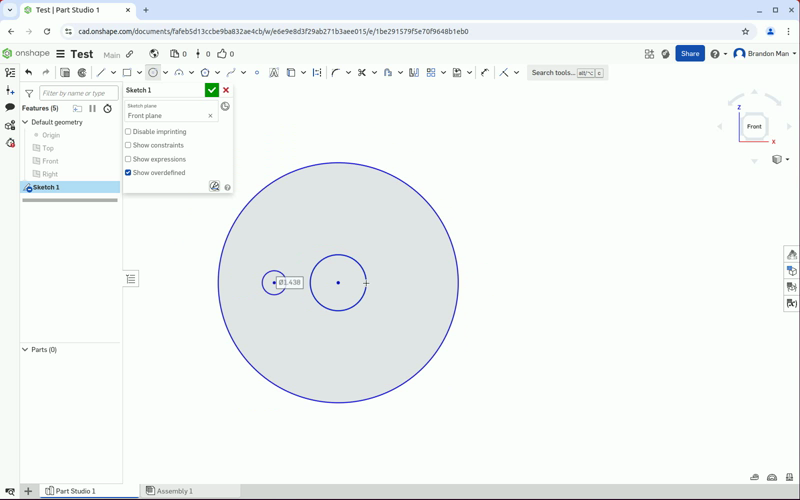
scroll(-6)
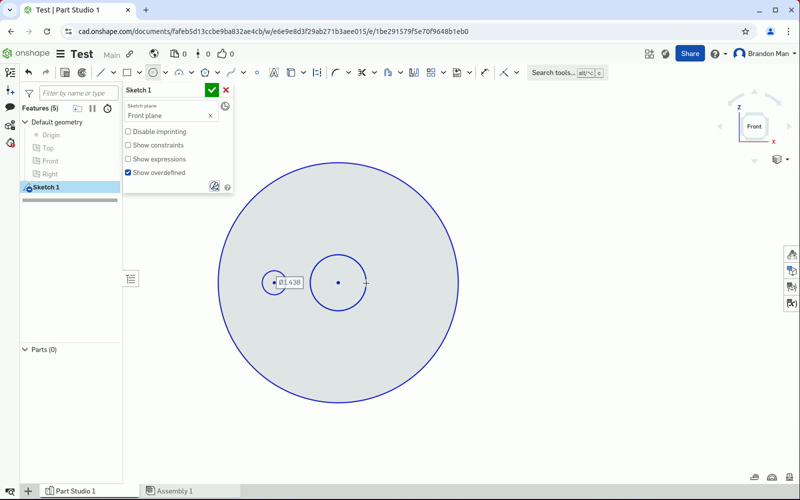
scroll(-6)
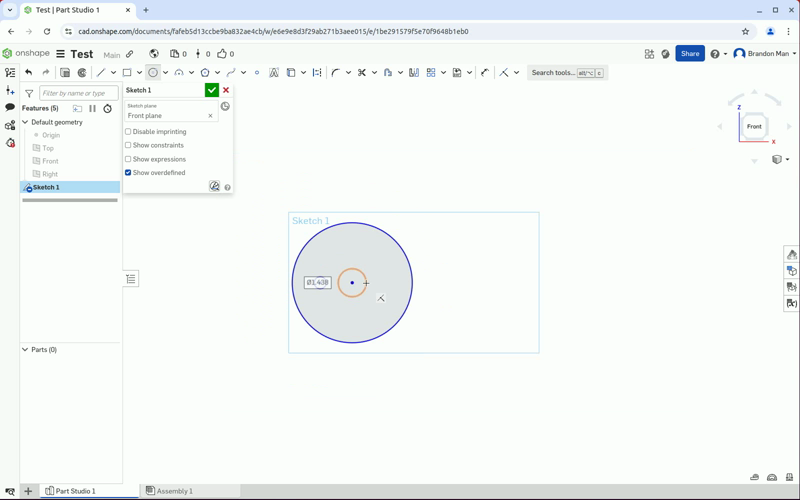
scroll(-6)
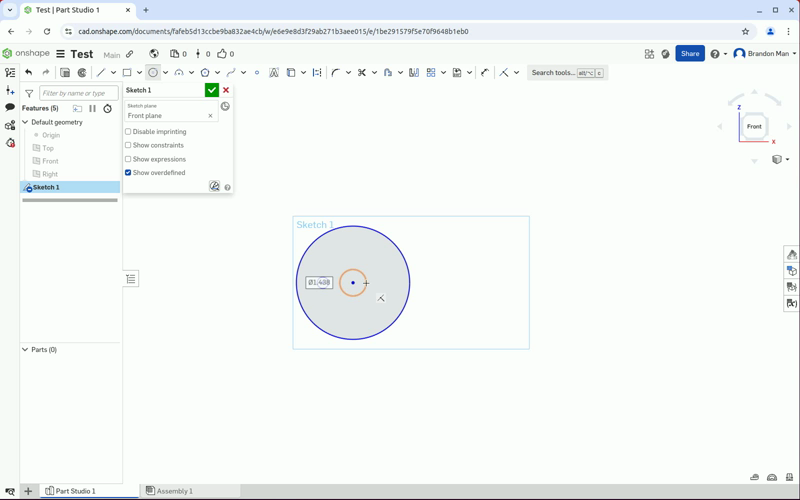
scroll(-6)
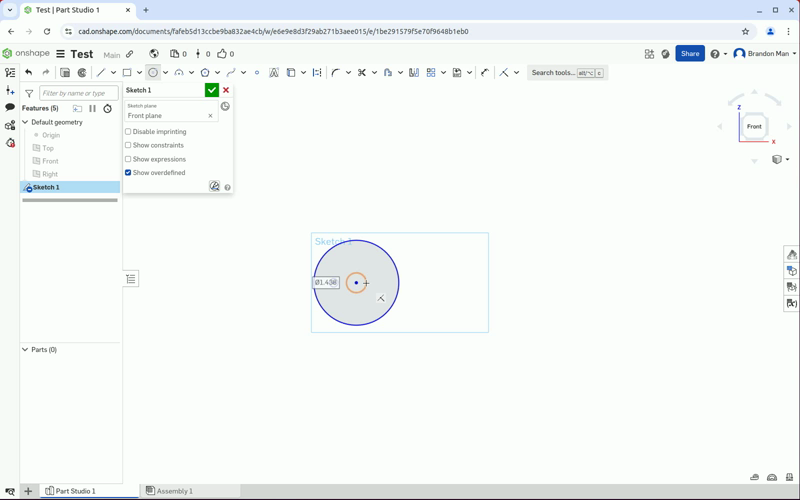
scroll(-6)
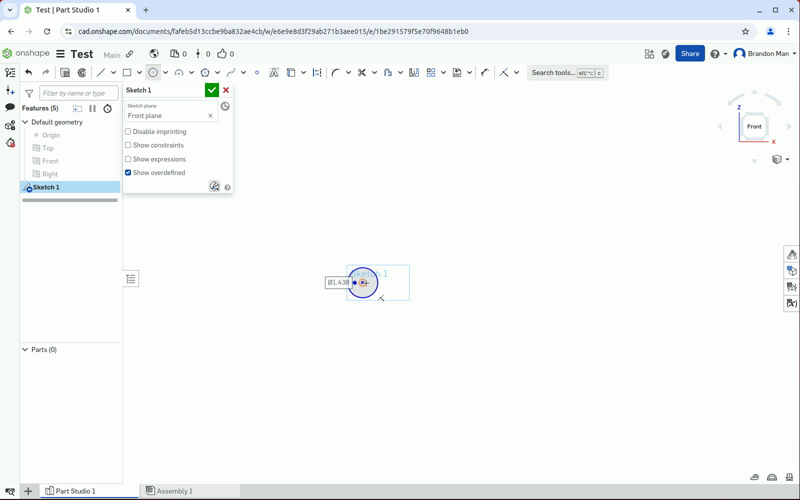
key(esc)
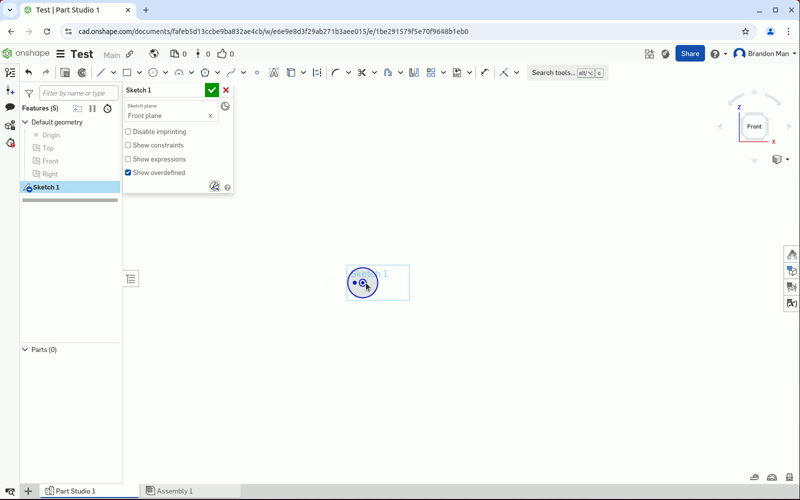
key(c)
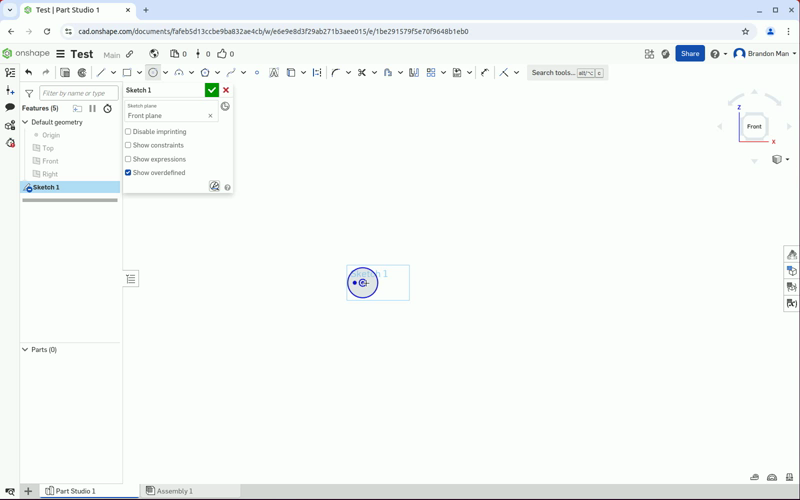
key_down(shift)
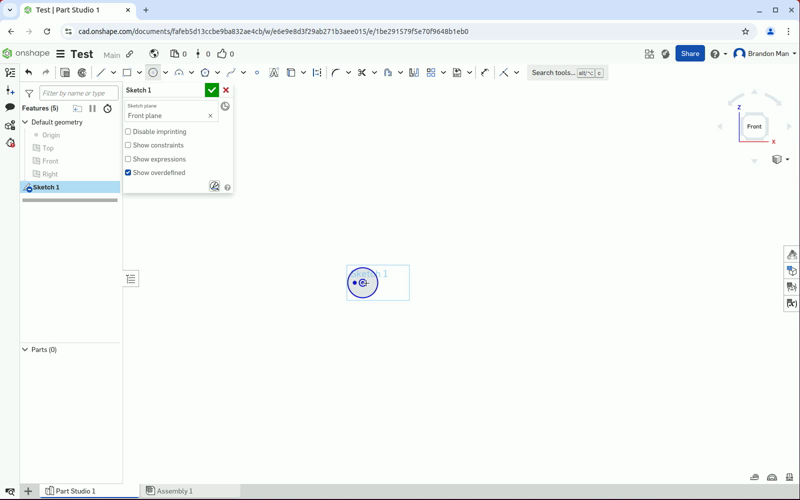
mouse_move(362, 290)
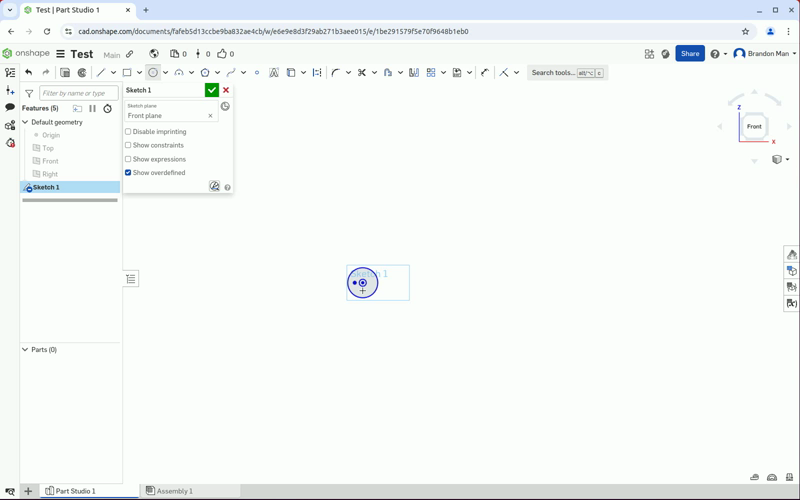
click(362, 290)
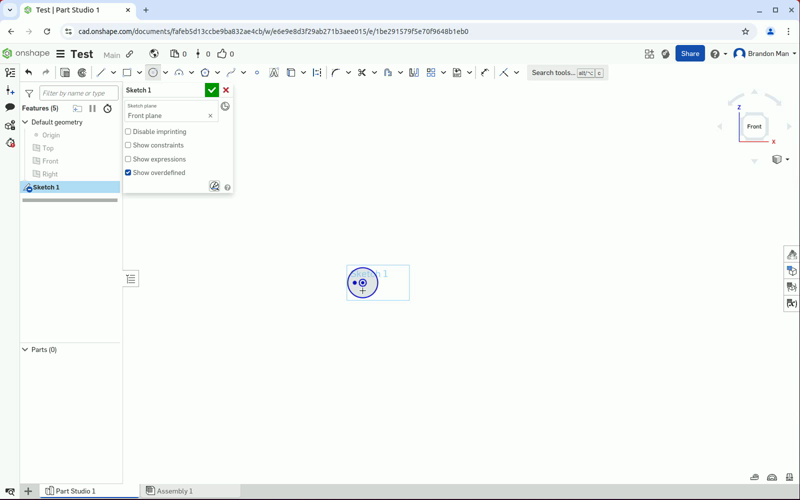
key_up(shift)
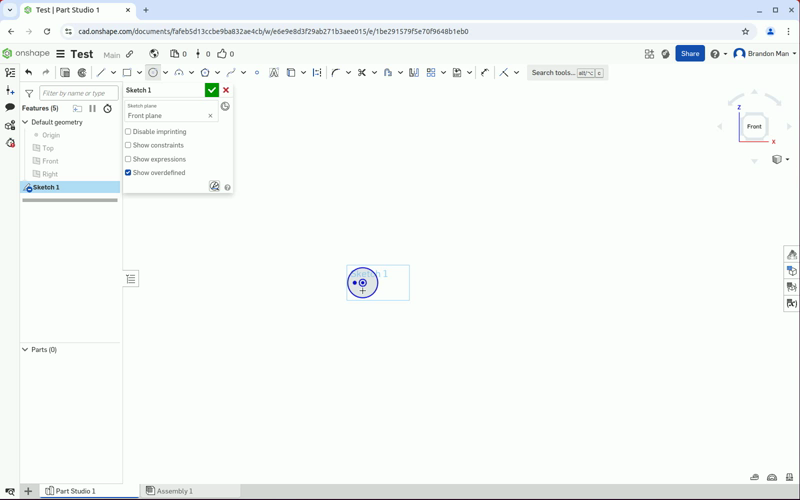
mouse_move(364, 290)
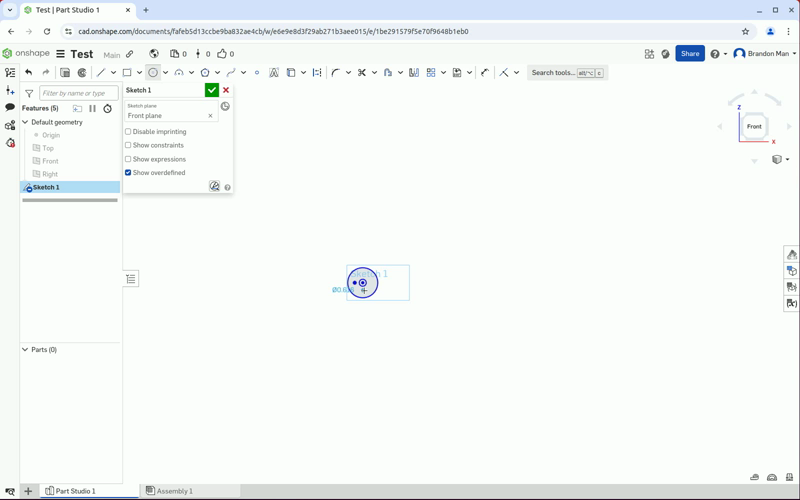
scroll(6)
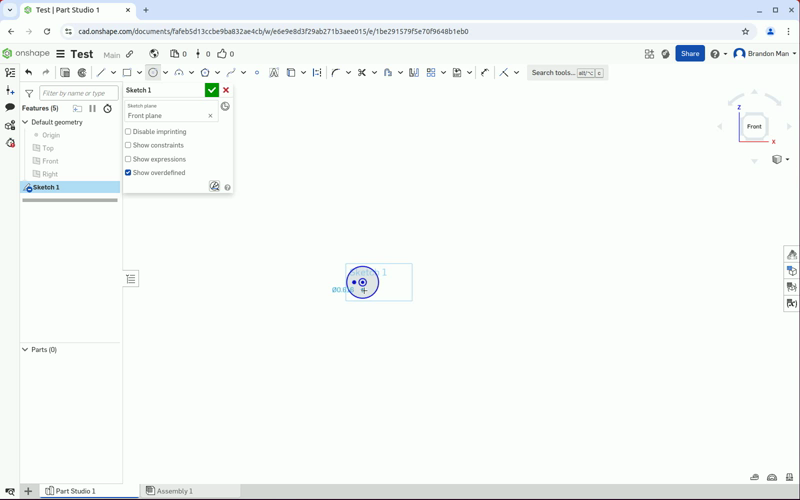
scroll(6)
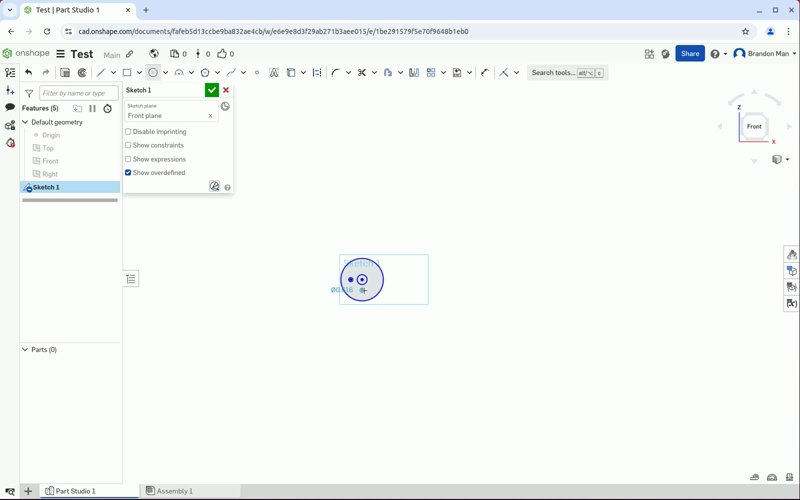
scroll(6)
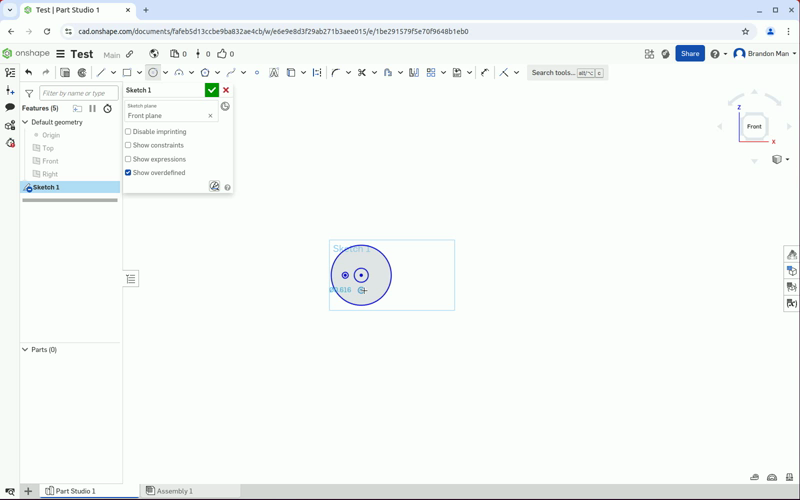
scroll(6)
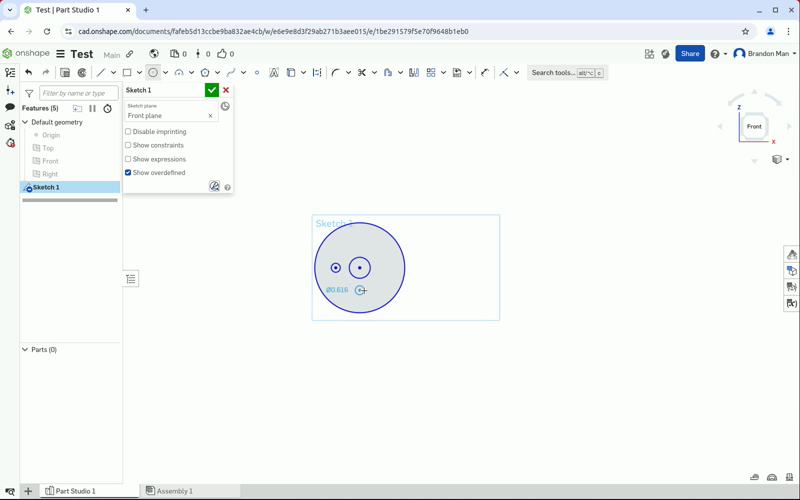
scroll(6)
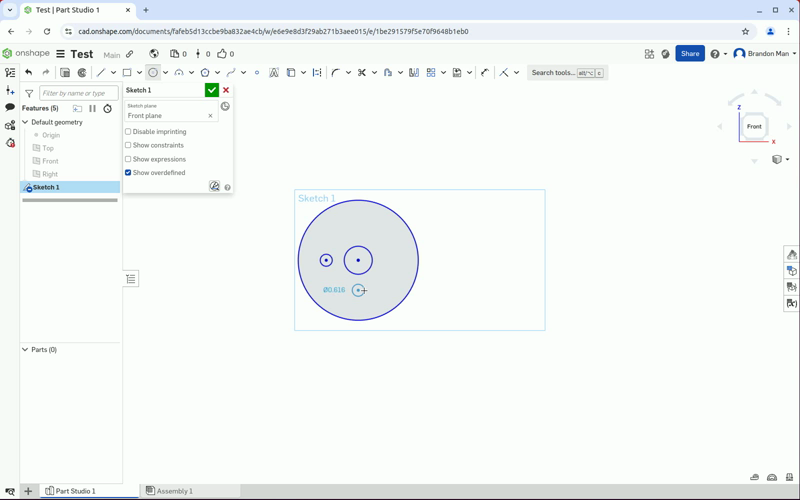
scroll(6)
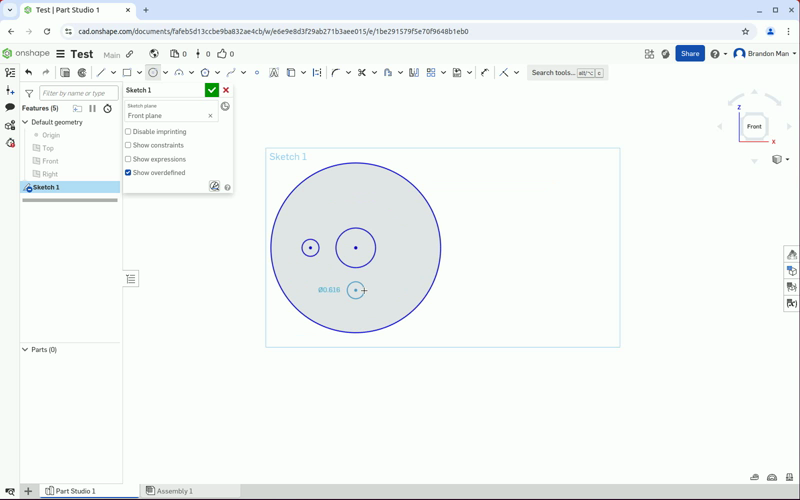
scroll(6)
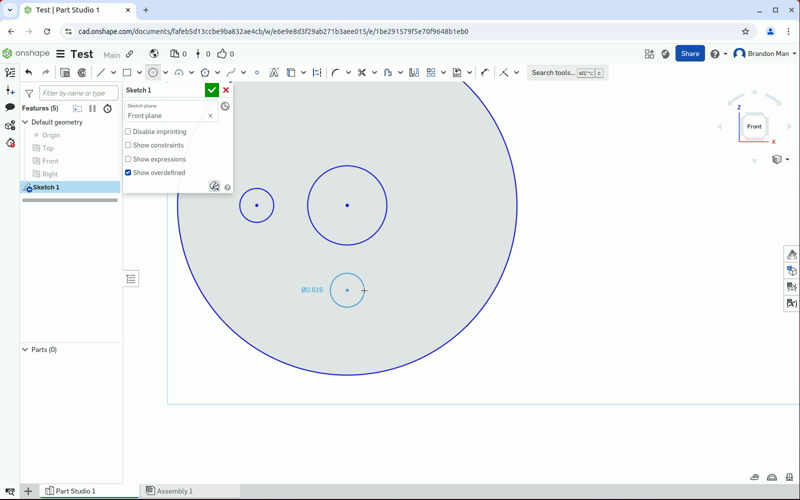
click(364, 290)
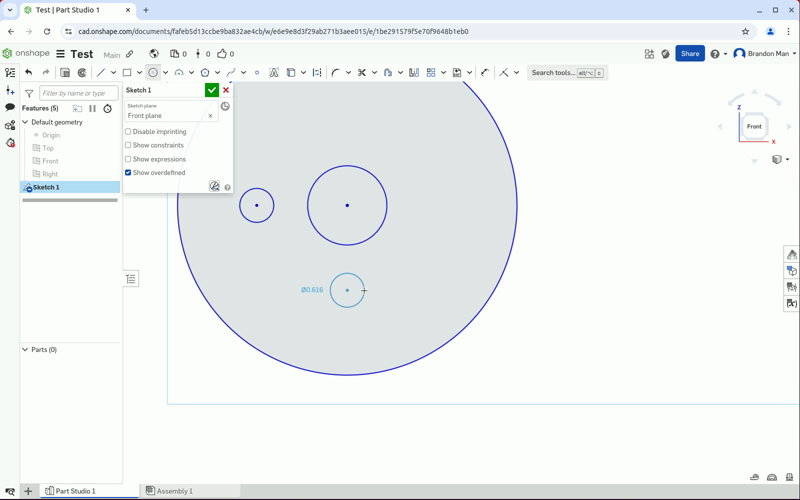
scroll(-6)
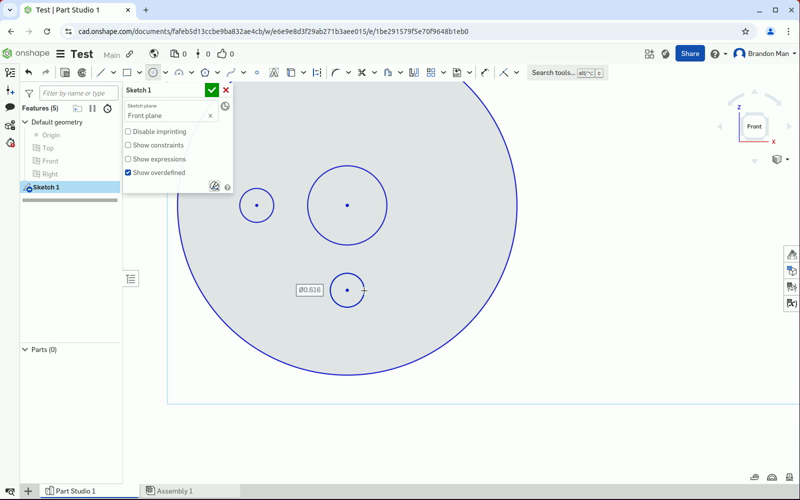
scroll(-6)
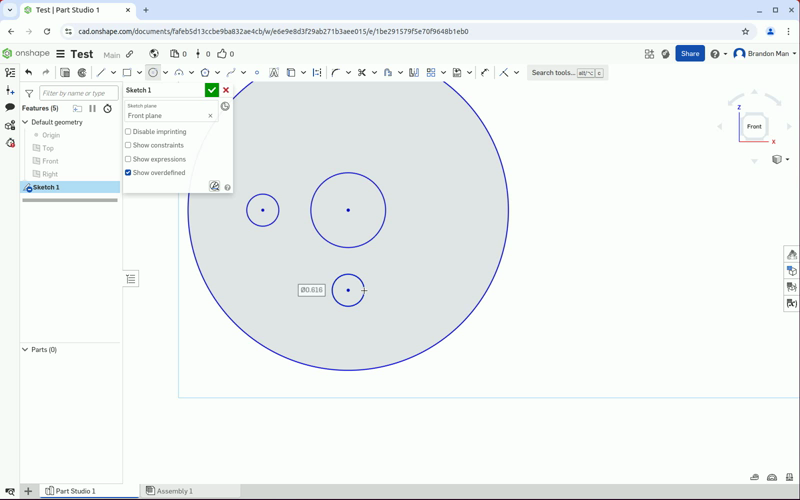
scroll(-6)
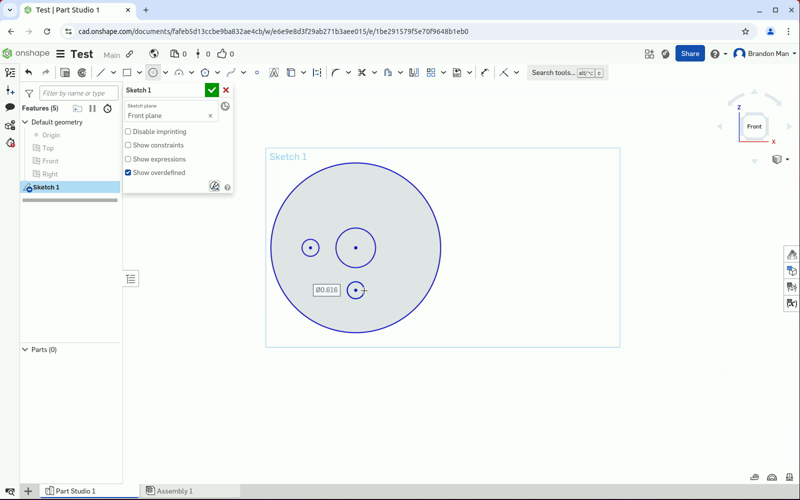
scroll(-6)
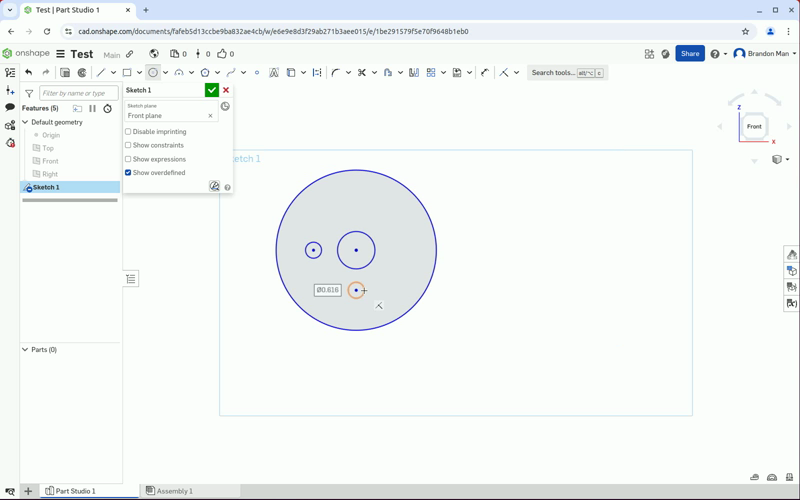
scroll(-6)
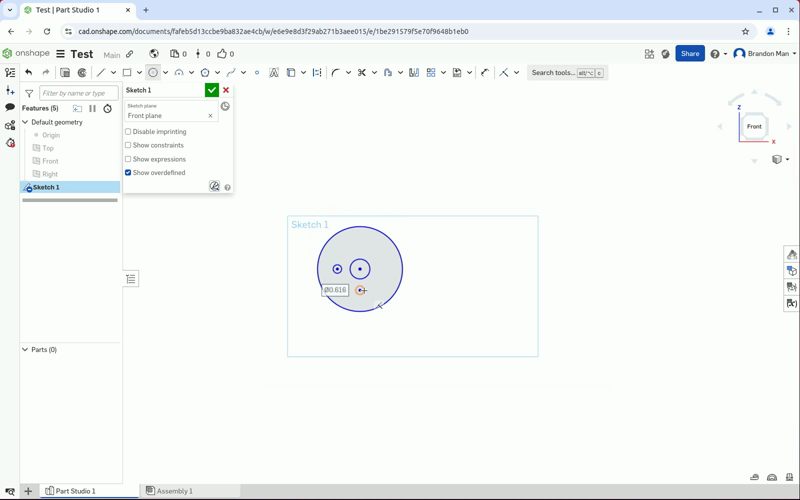
scroll(-6)
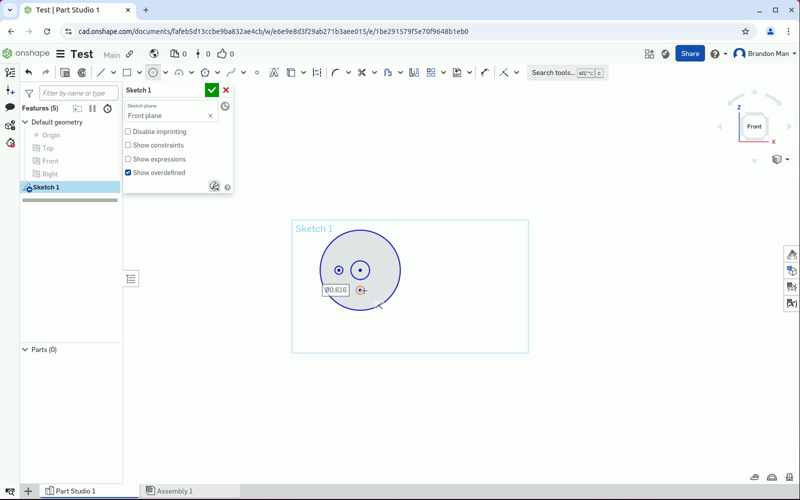
scroll(-6)
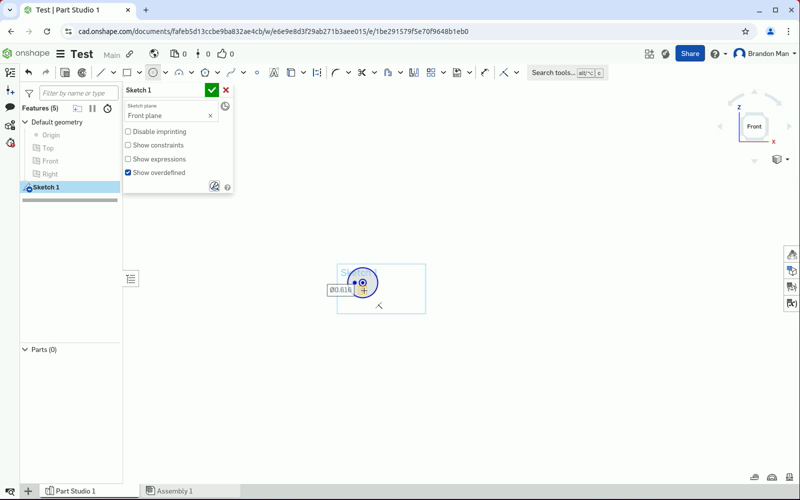
key(esc)
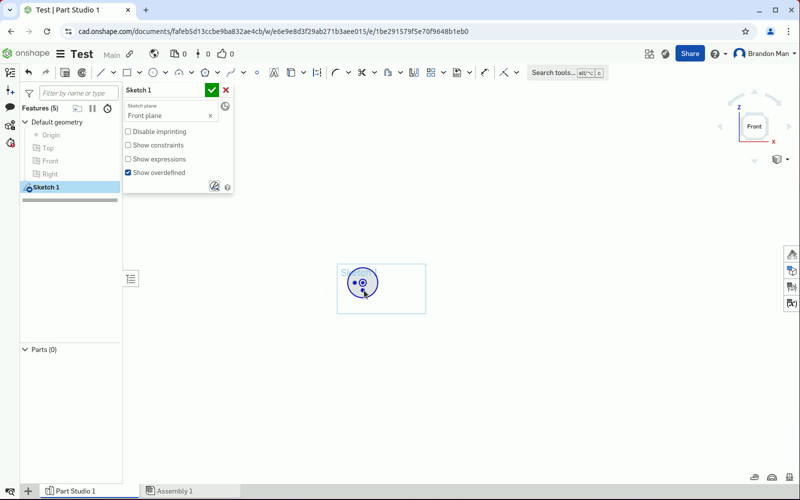
key(c)
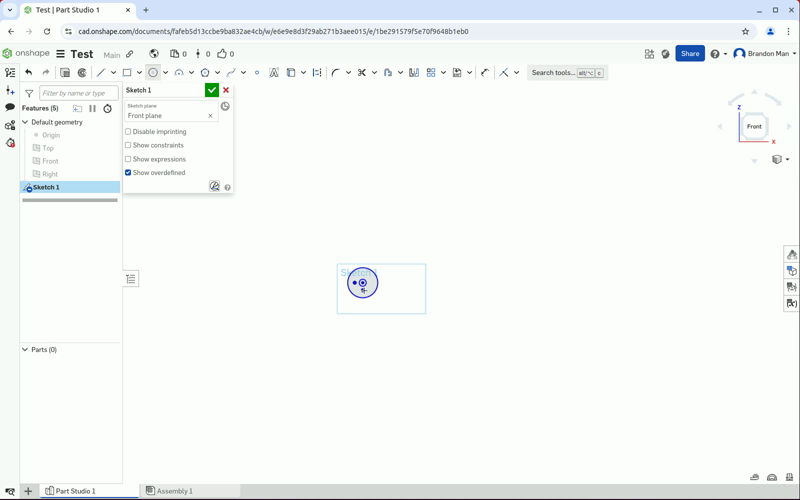
key_down(shift)
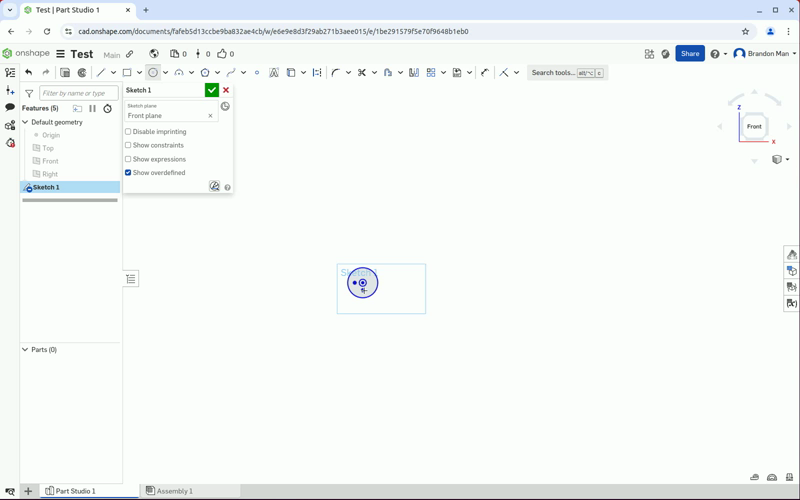
mouse_move(362, 275)
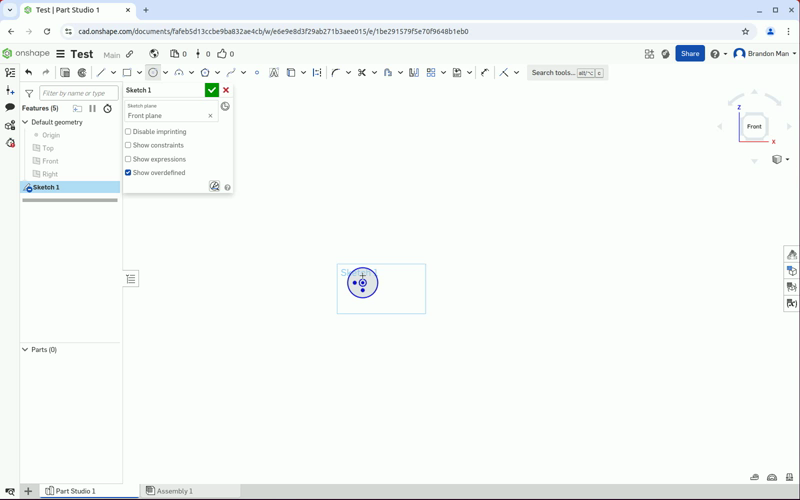
click(362, 275)
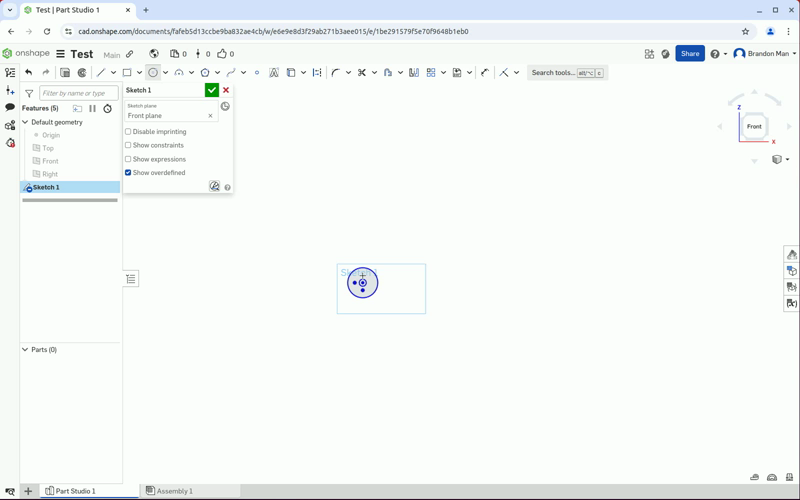
key_up(shift)
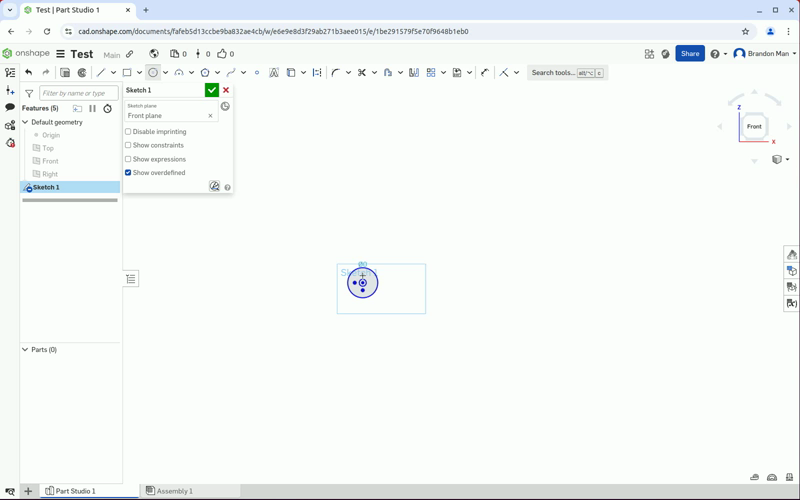
mouse_move(364, 275)
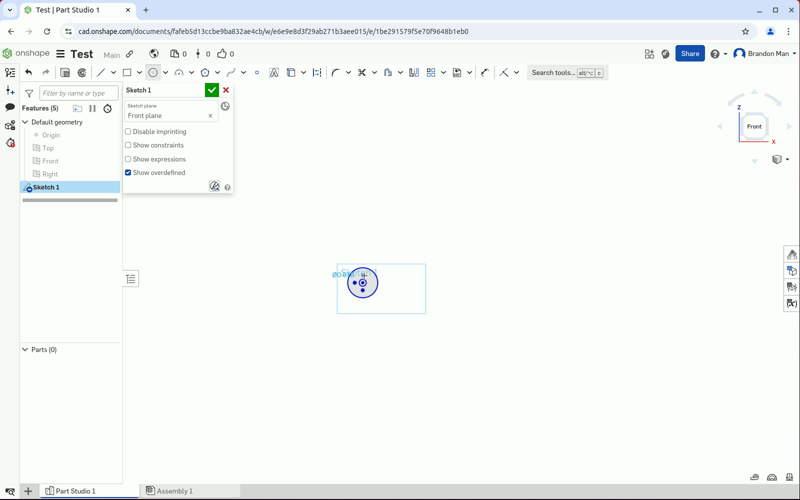
scroll(6)
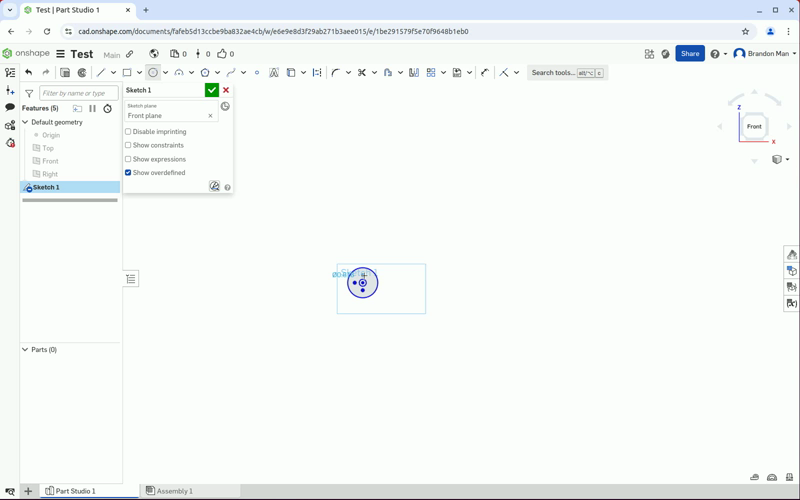
scroll(6)
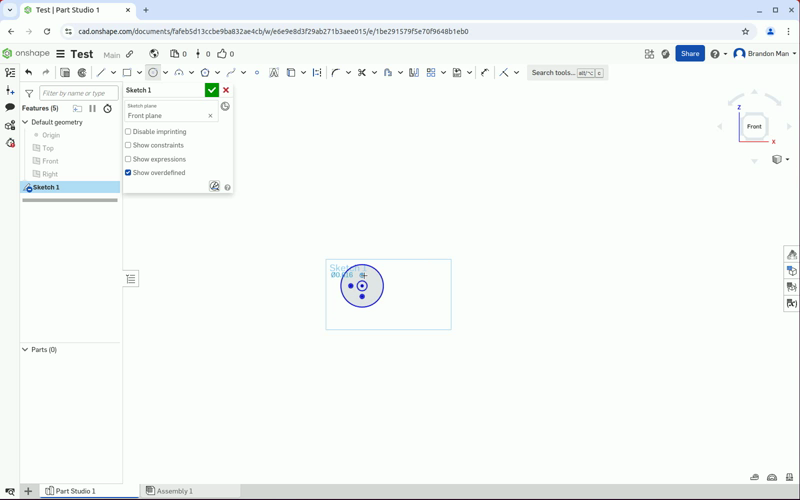
scroll(6)
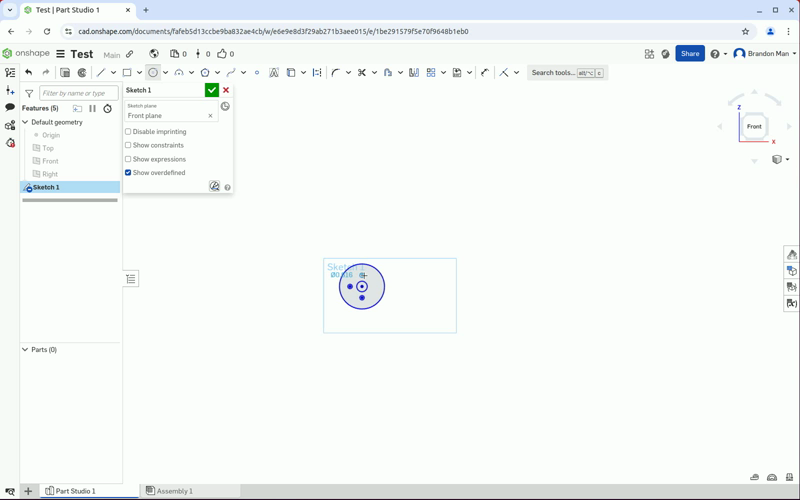
scroll(6)
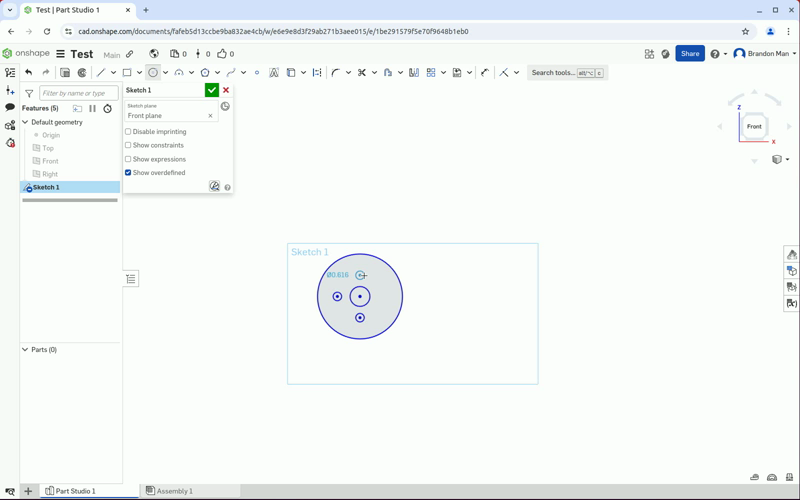
scroll(6)
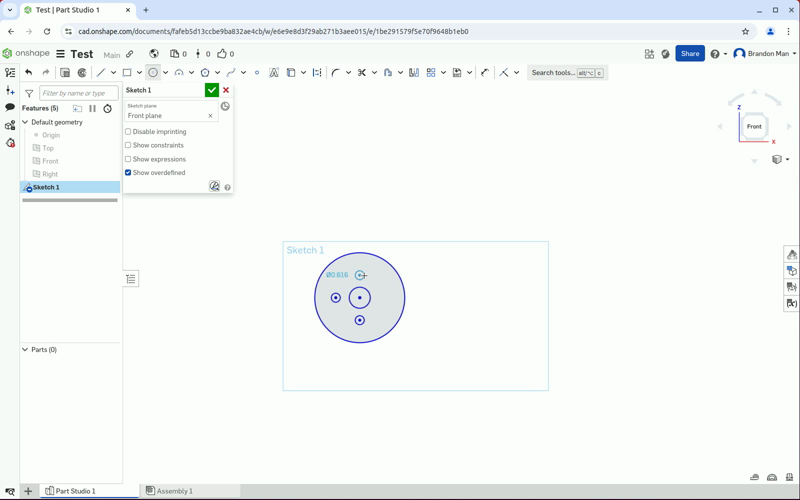
scroll(6)
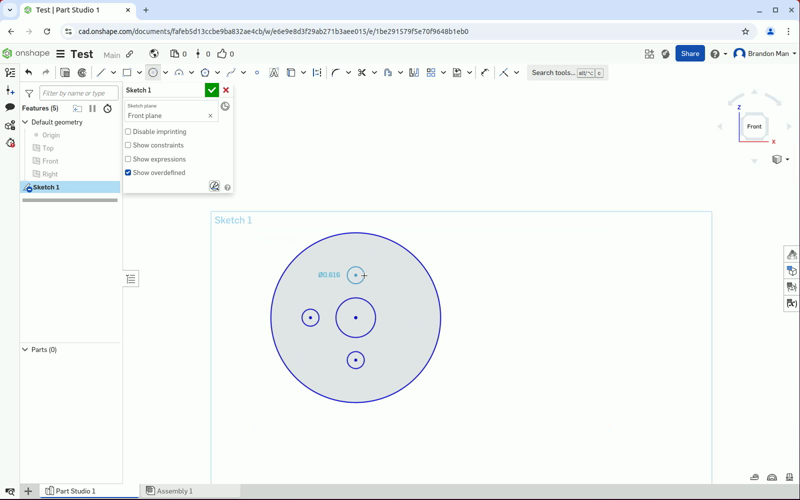
scroll(6)
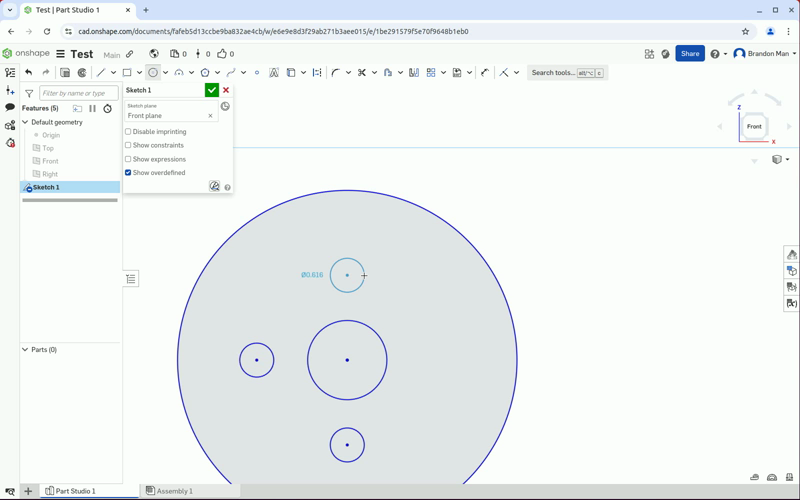
click(364, 275)
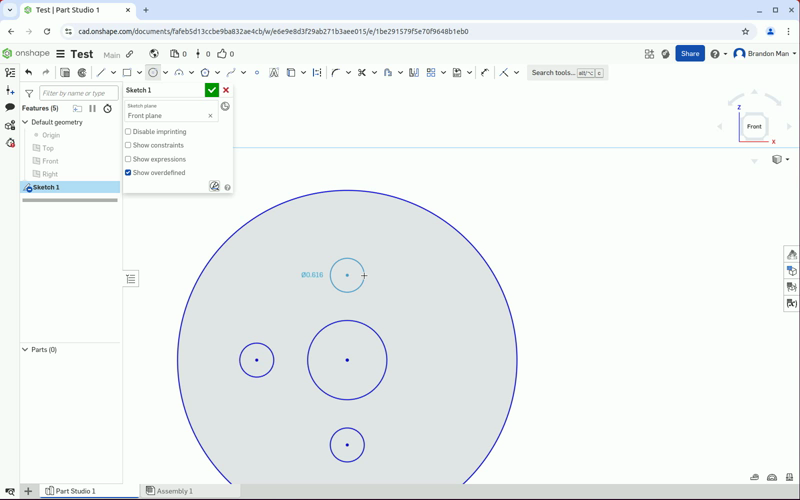
scroll(-6)
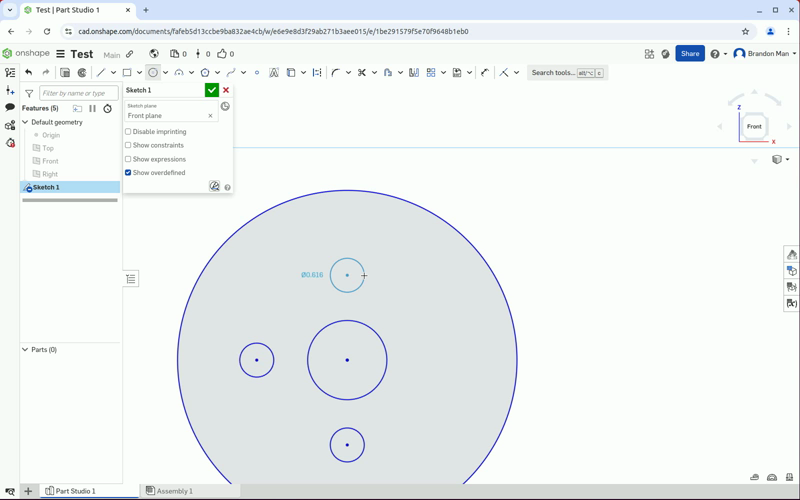
scroll(-6)
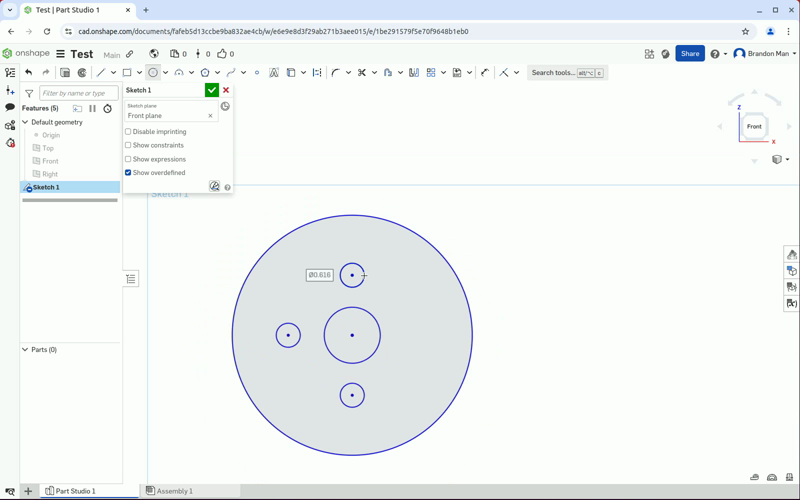
scroll(-6)
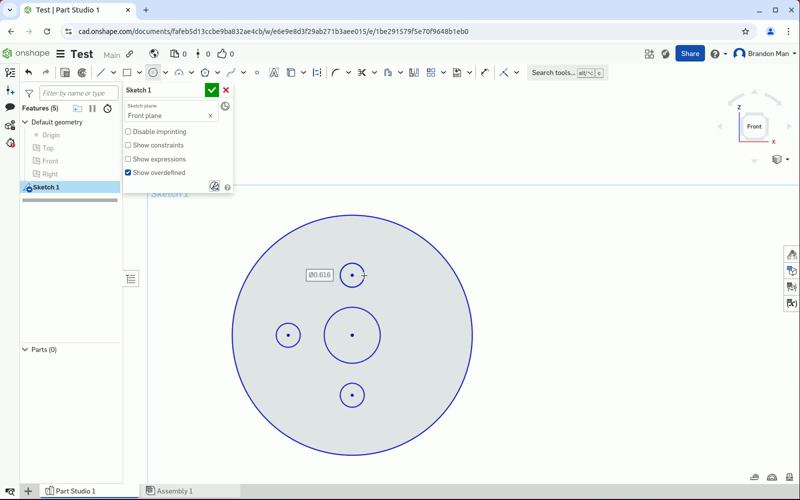
scroll(-6)
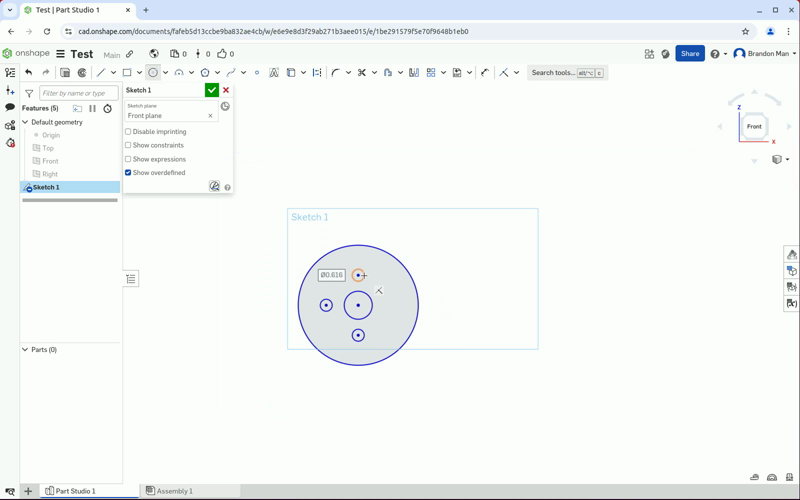
scroll(-6)
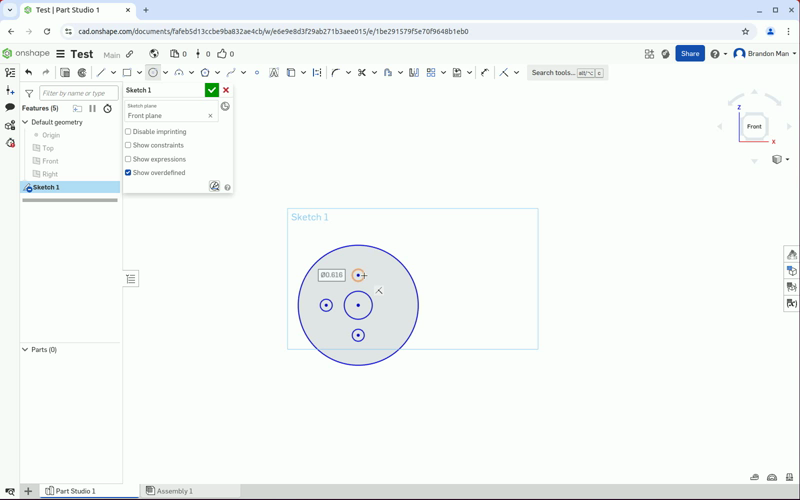
scroll(-6)
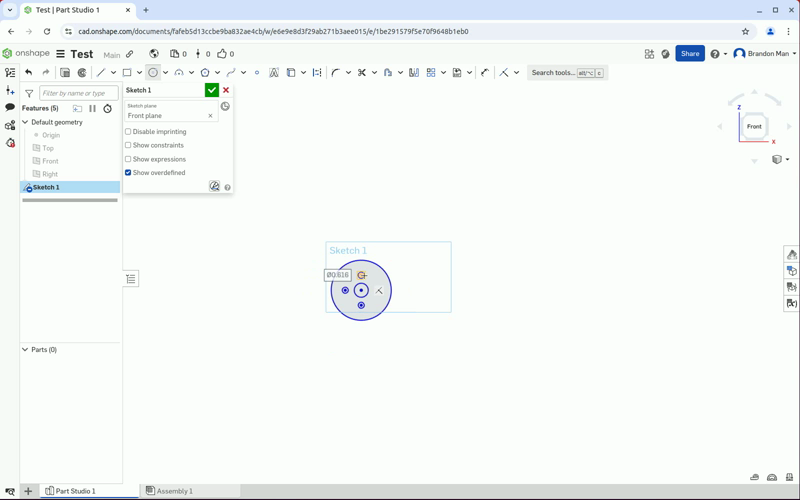
scroll(-6)
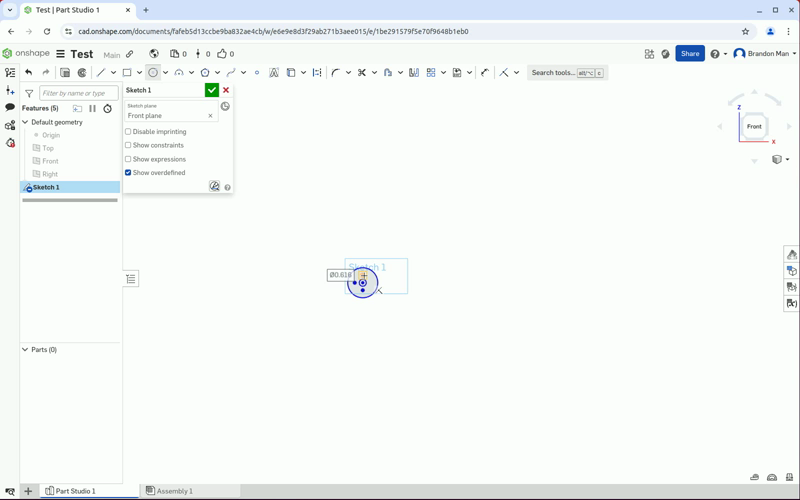
key(esc)
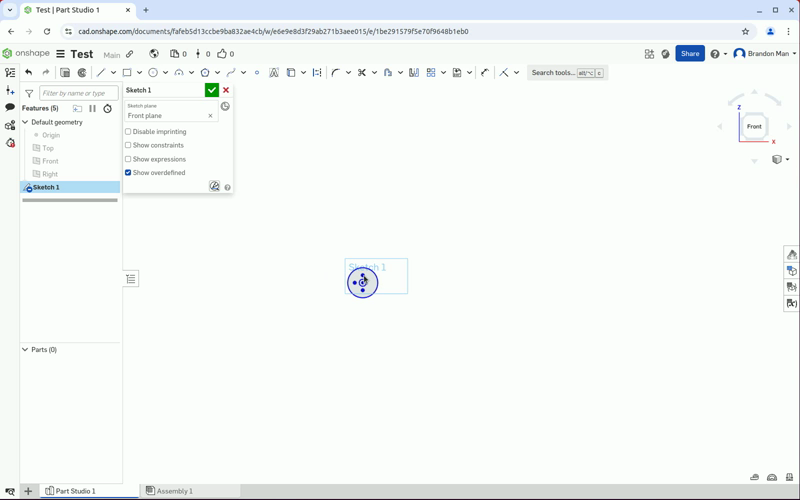
key(c)
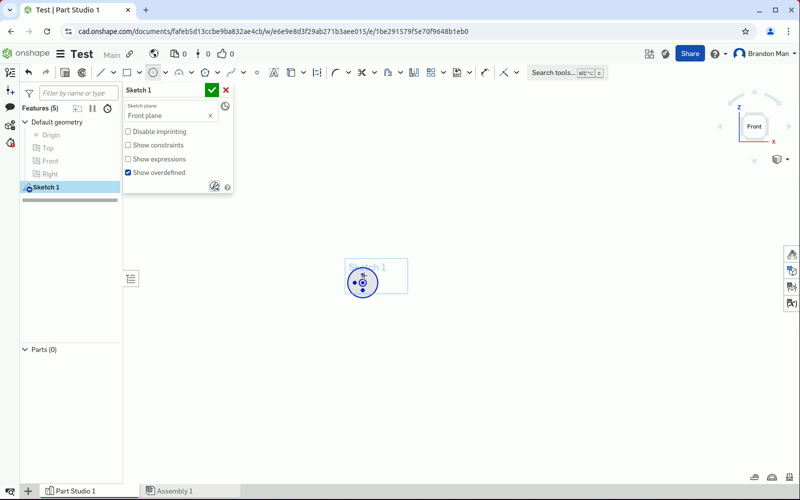
key_down(shift)
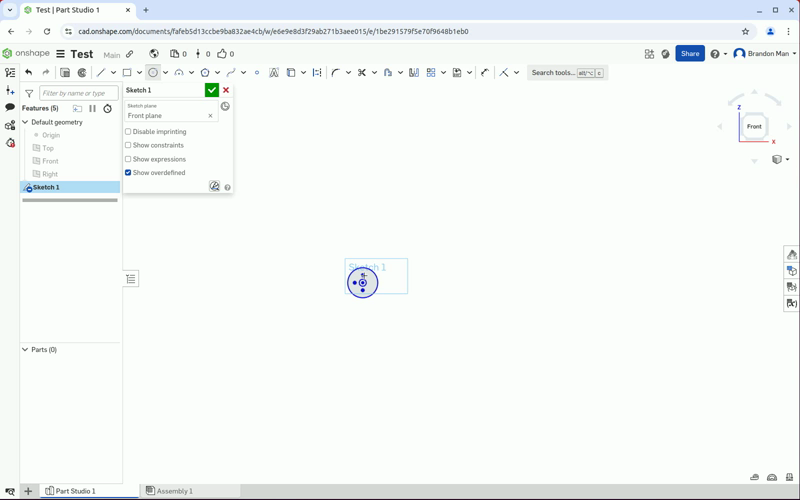
mouse_move(370, 282)
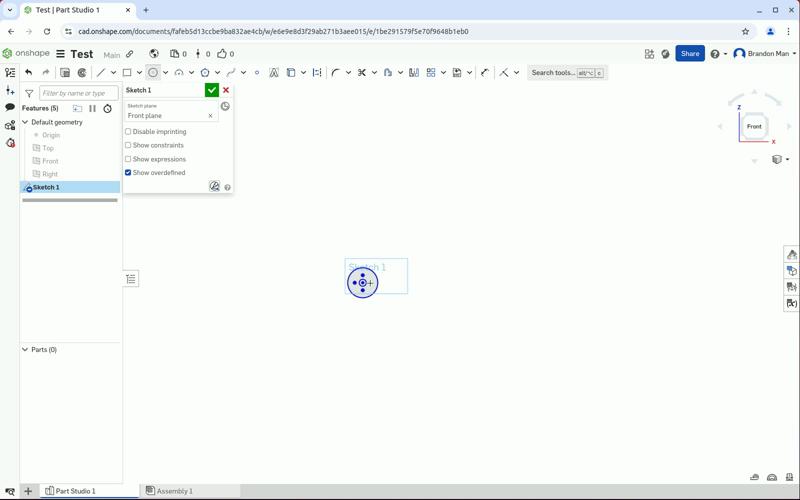
scroll(6)
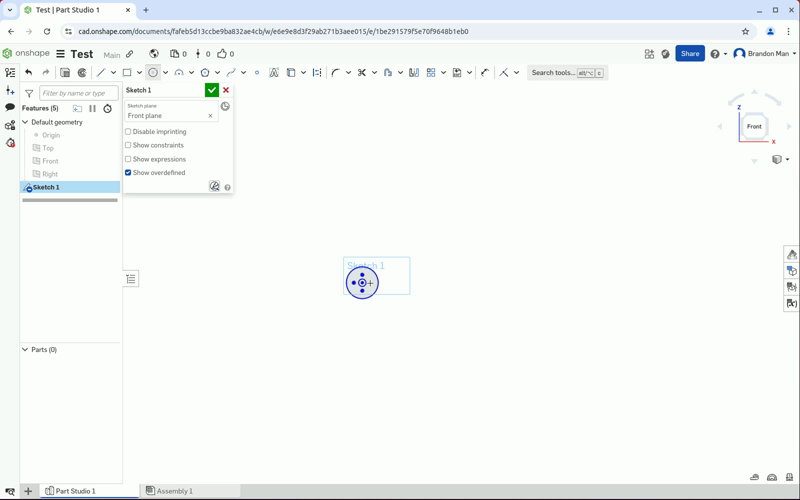
scroll(6)
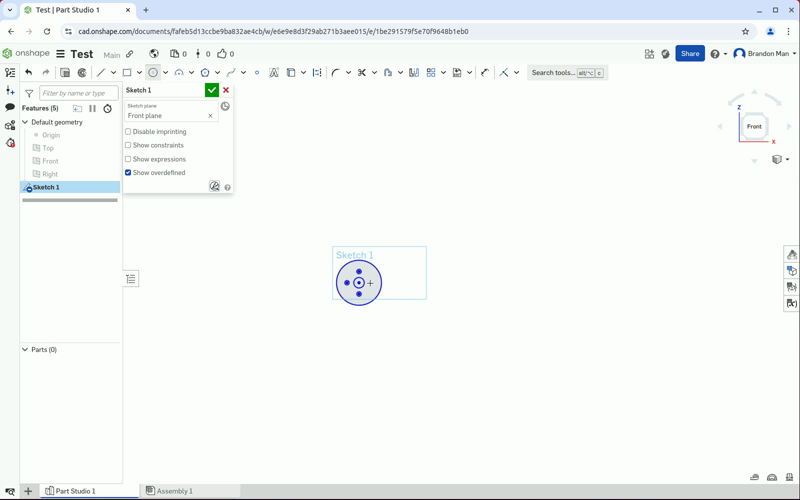
scroll(6)
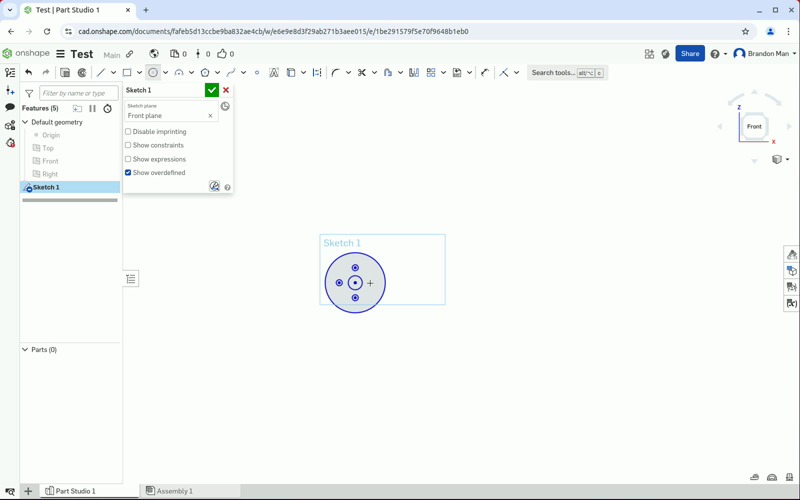
scroll(6)
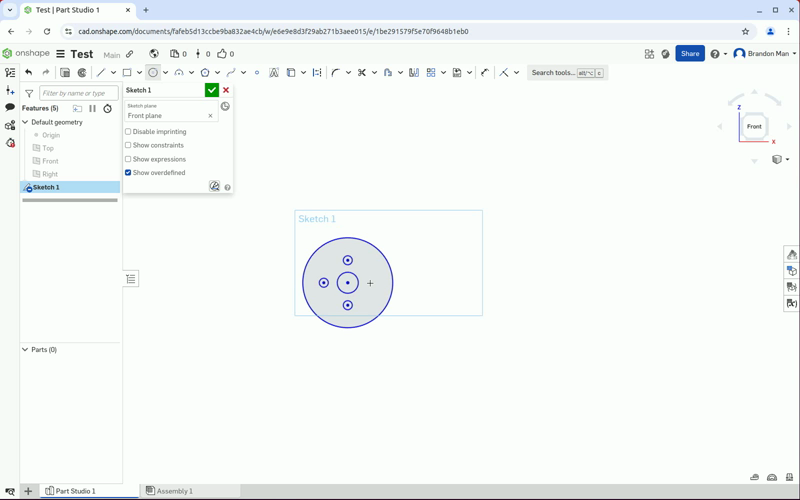
scroll(6)
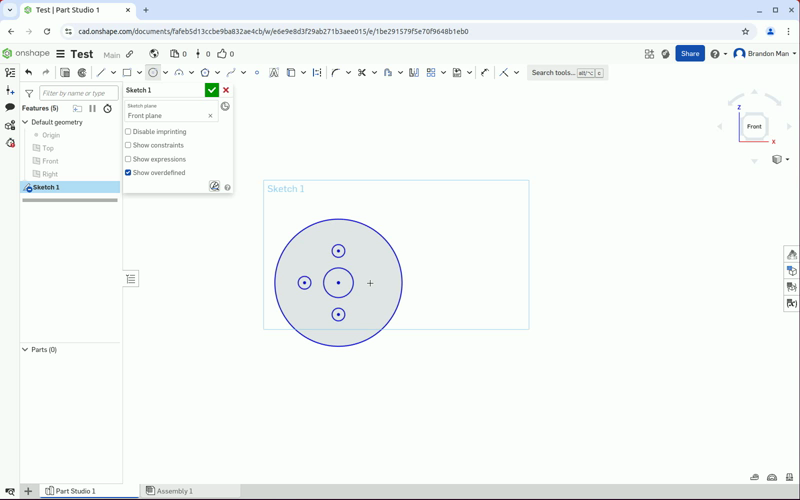
scroll(6)
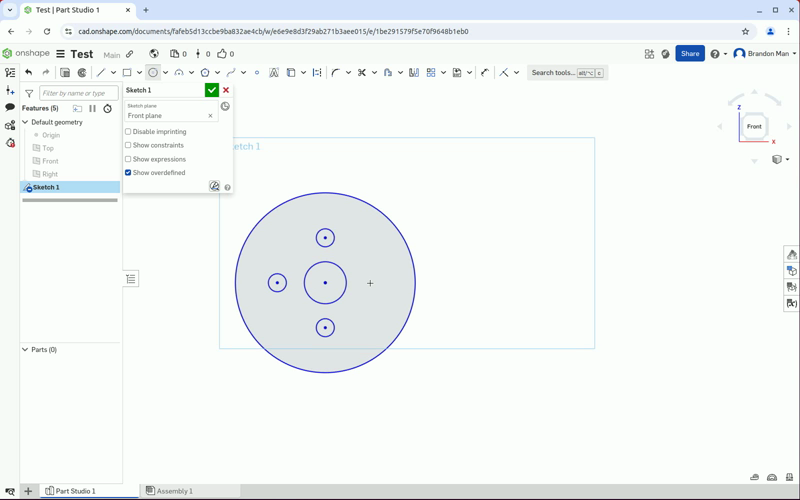
scroll(6)
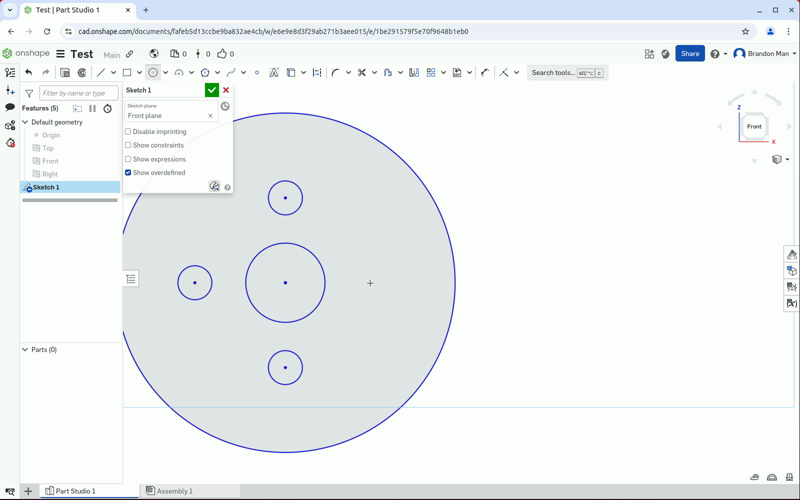
click(370, 282)
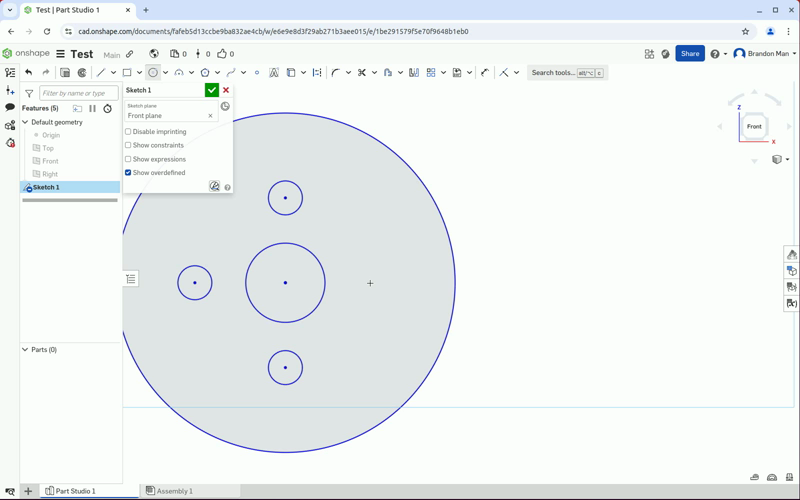
scroll(-6)
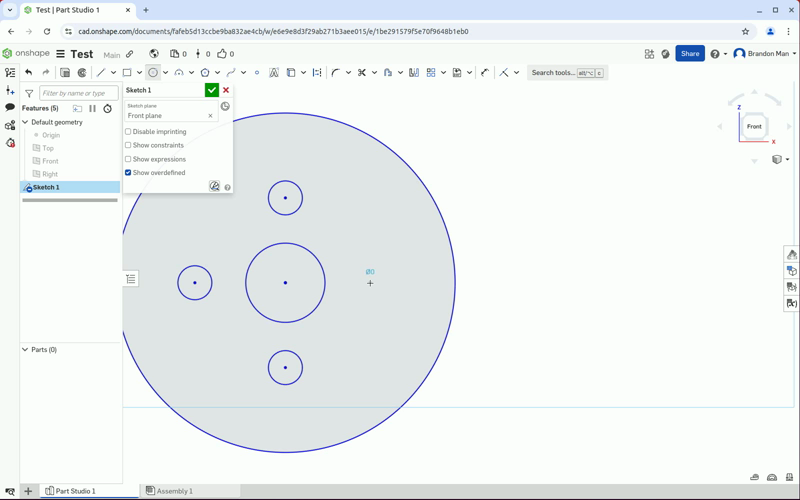
scroll(-6)
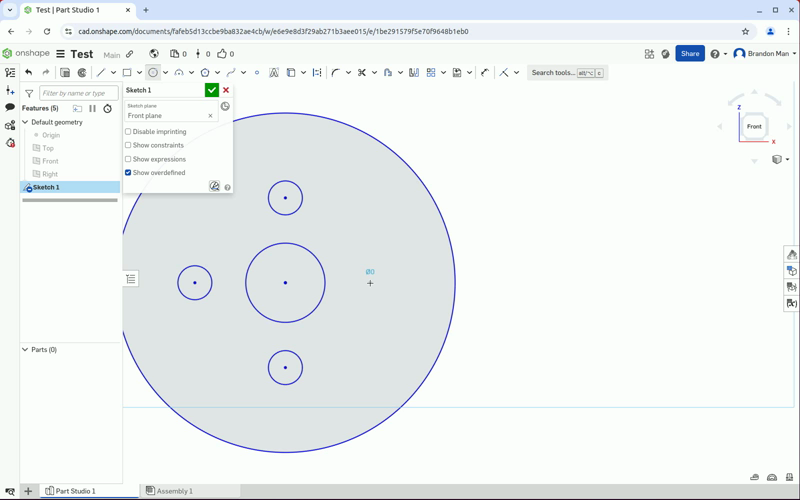
scroll(-6)
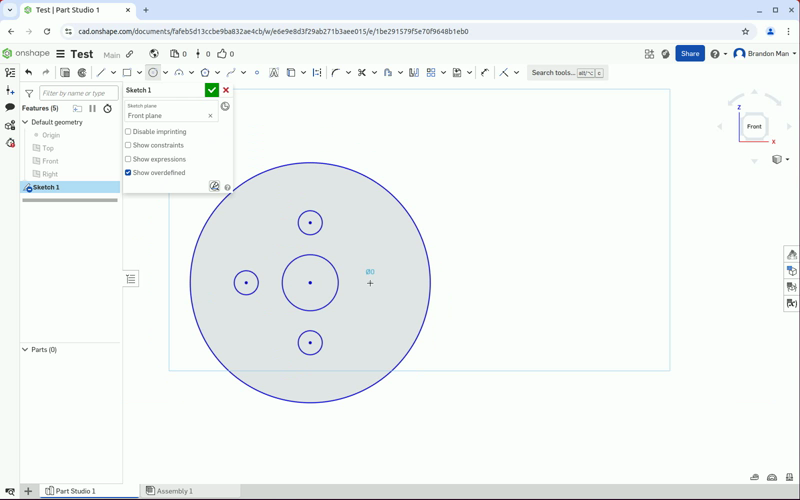
scroll(-6)
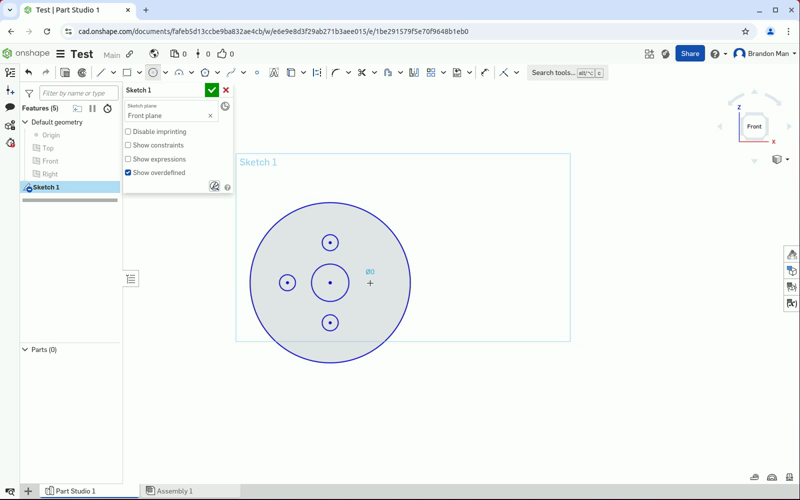
scroll(-6)
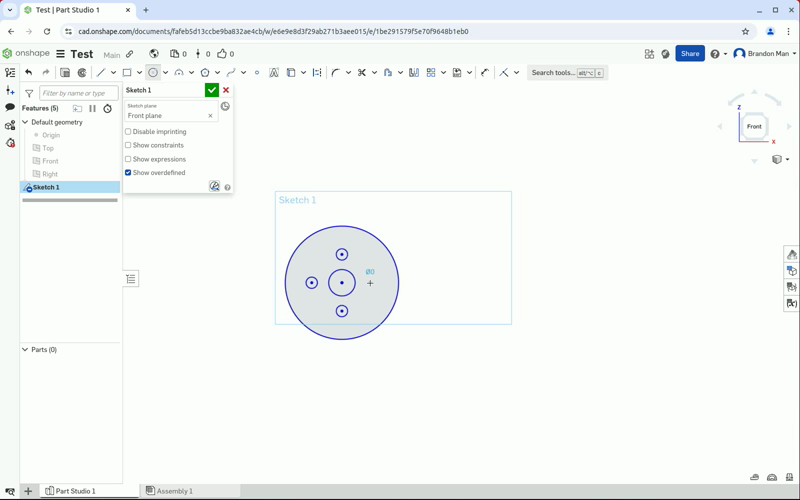
scroll(-6)
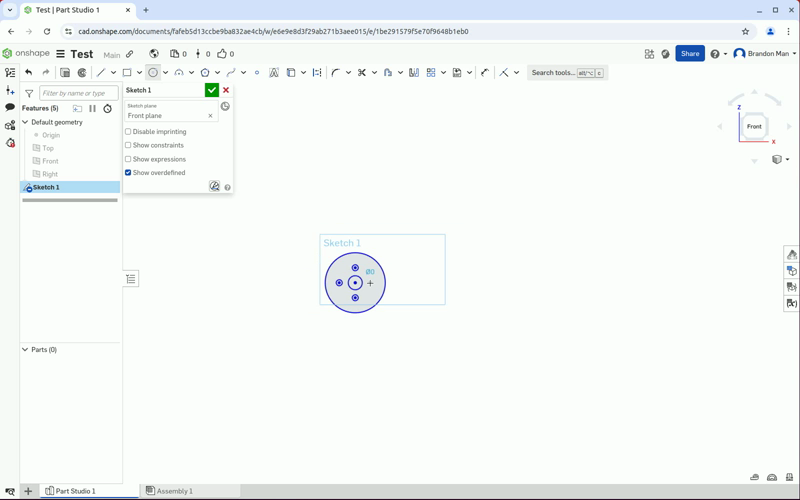
scroll(-6)
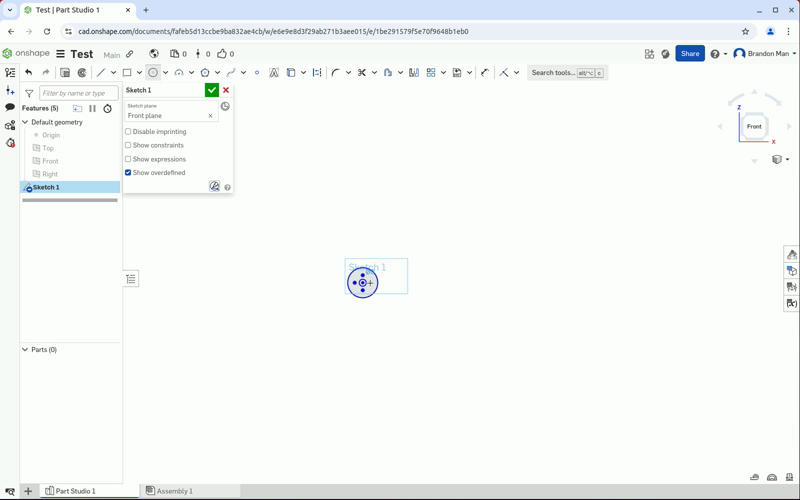
key_up(shift)
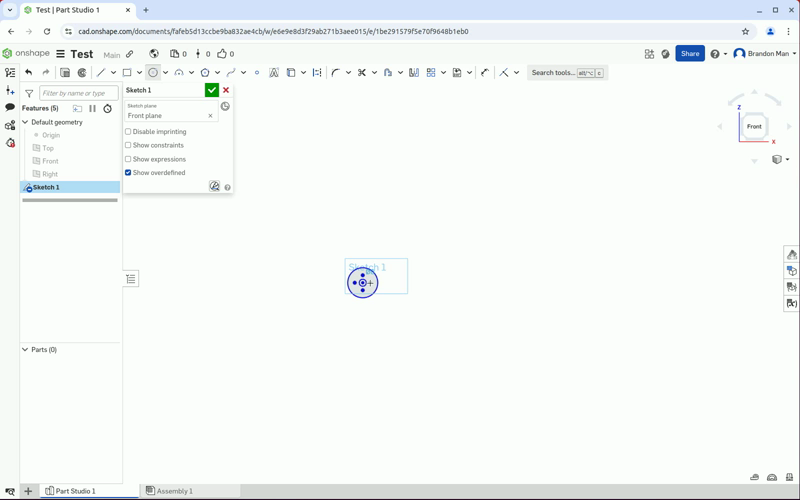
mouse_move(371, 282)
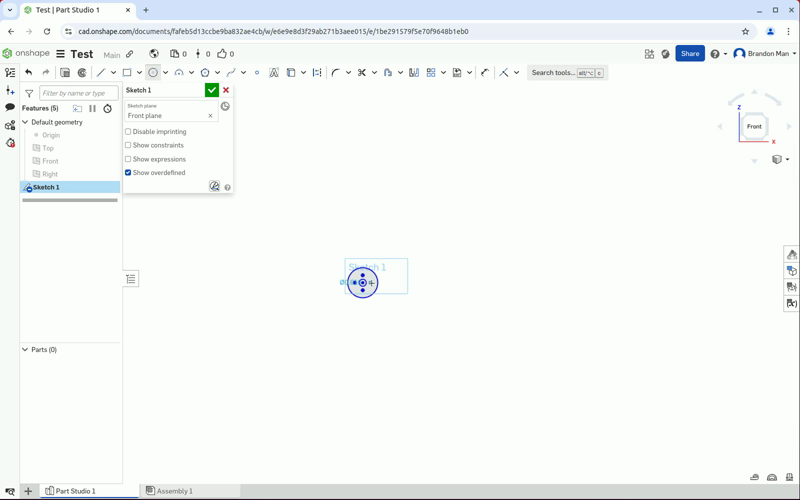
scroll(6)
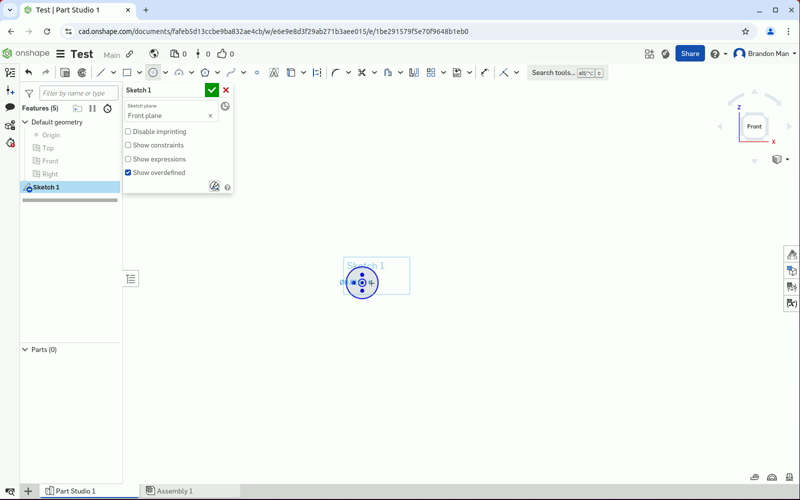
scroll(6)
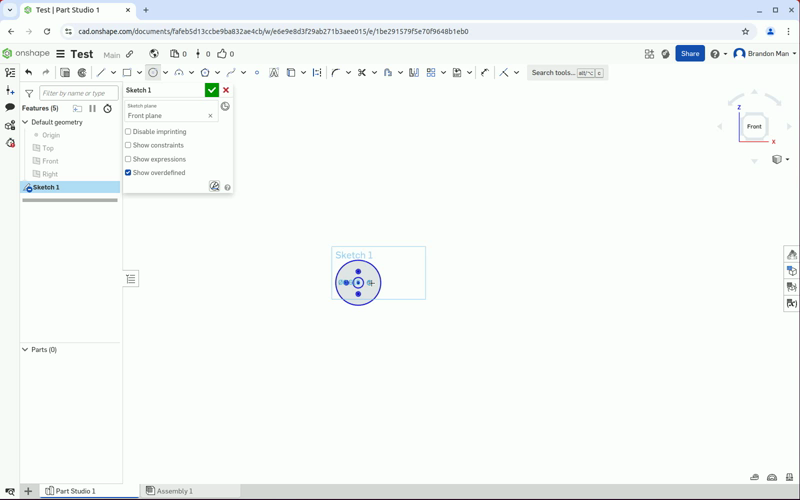
scroll(6)
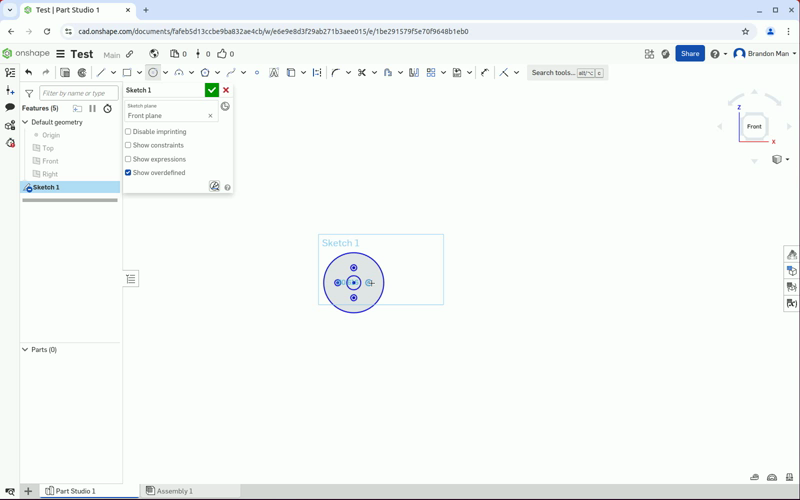
scroll(6)
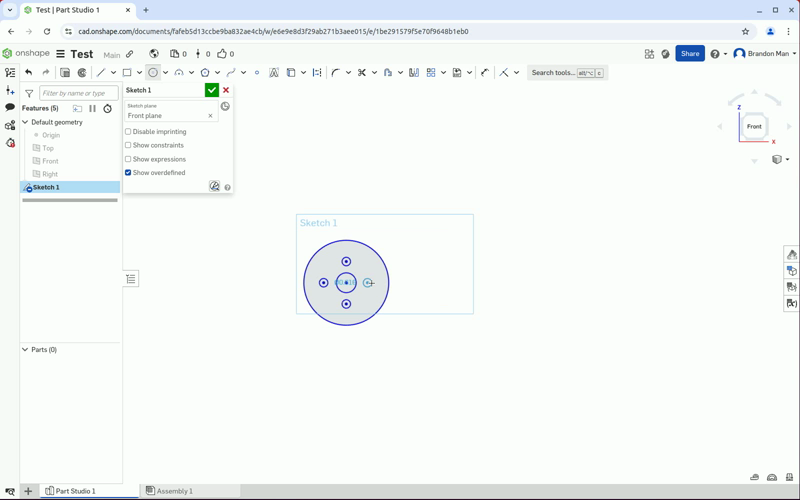
scroll(6)
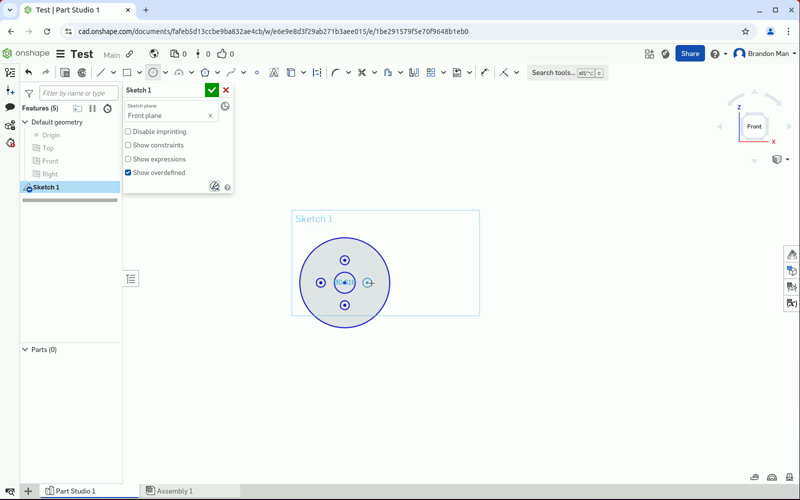
scroll(6)
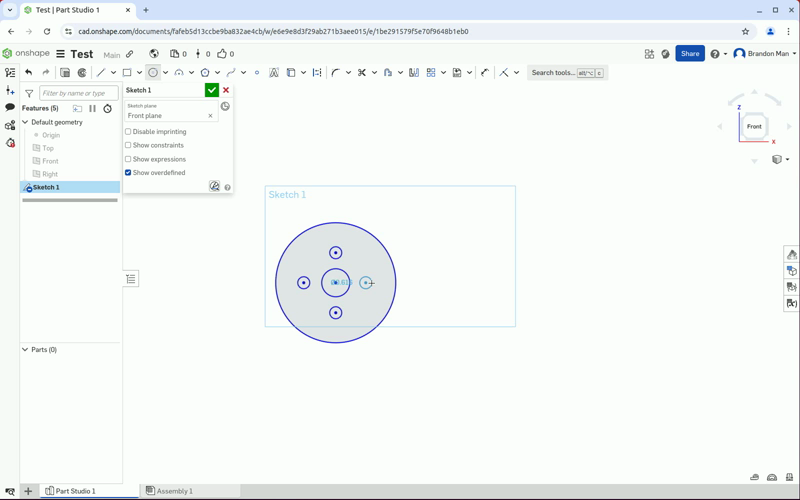
scroll(6)
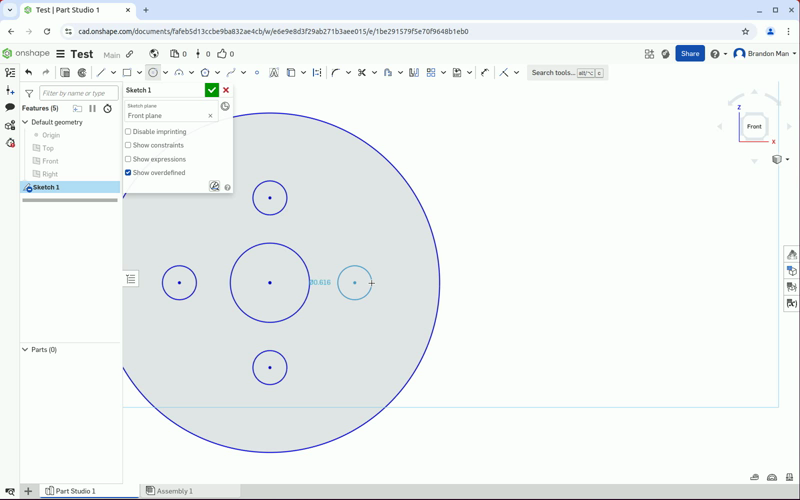
click(371, 282)
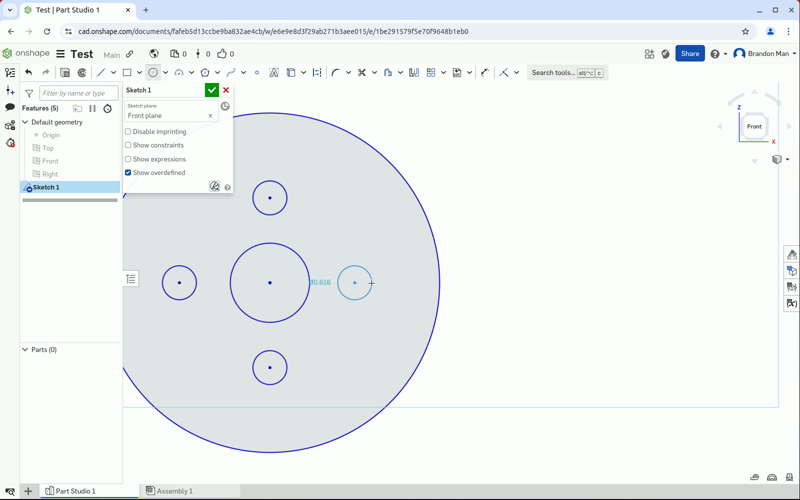
scroll(-6)
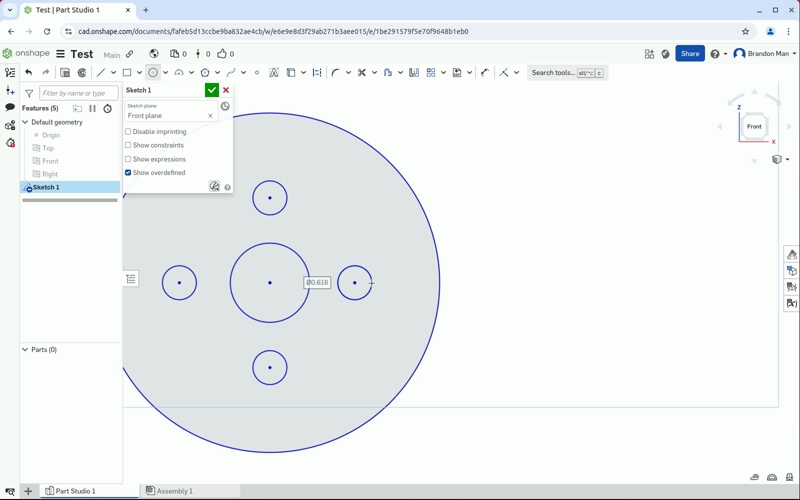
scroll(-6)
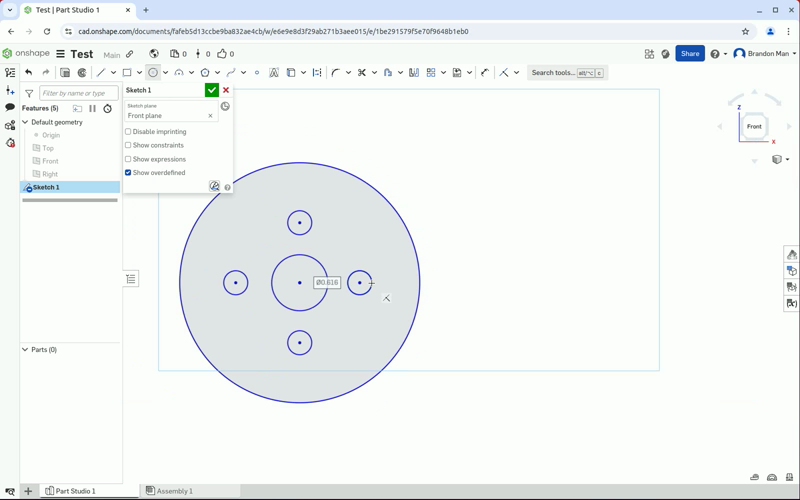
scroll(-6)
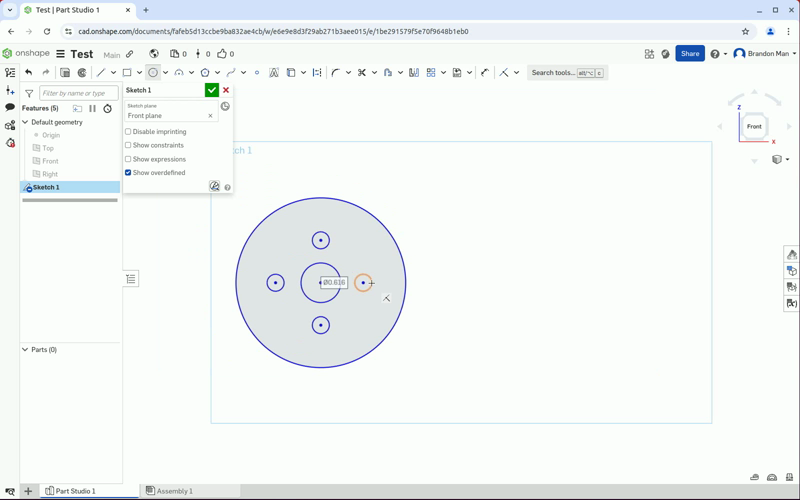
scroll(-6)
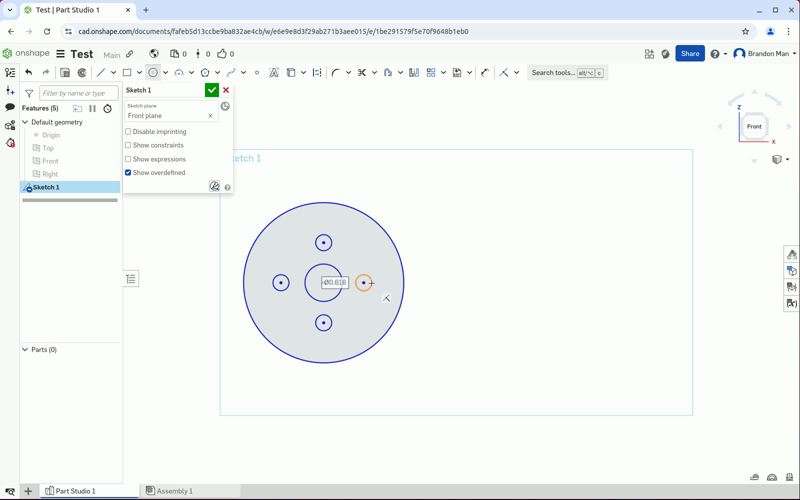
scroll(-6)
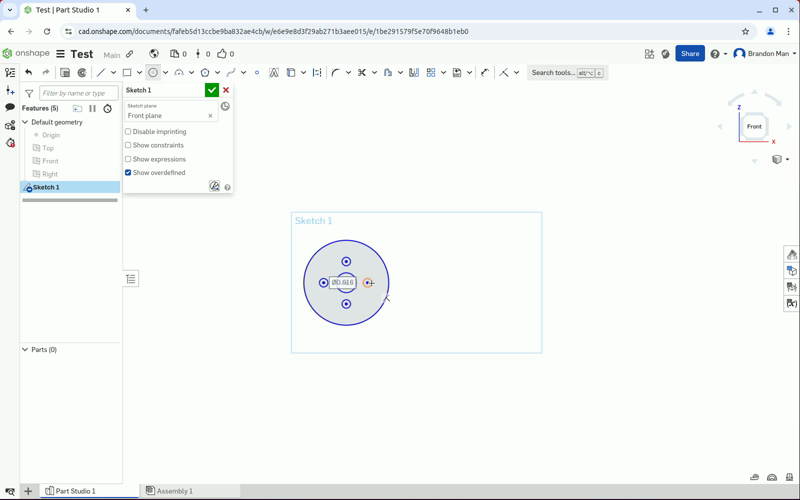
scroll(-6)
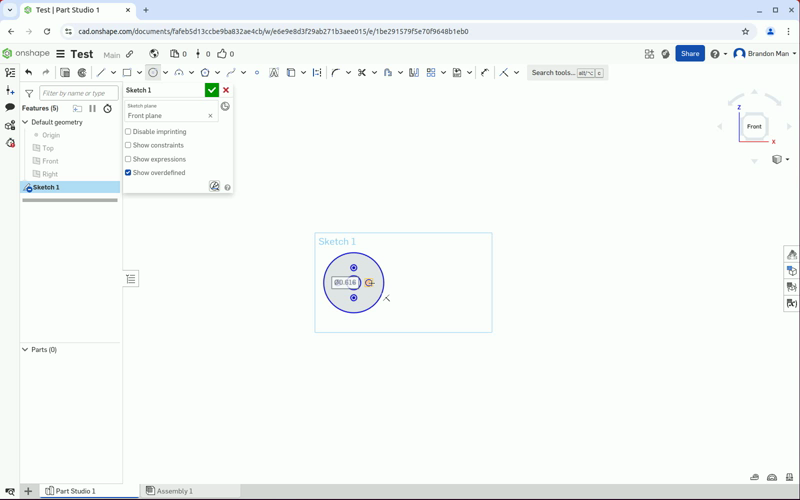
scroll(-6)
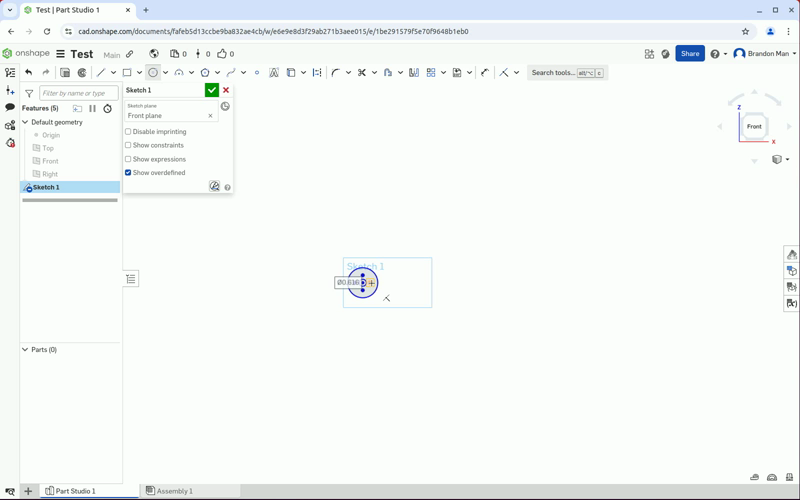
key(esc)
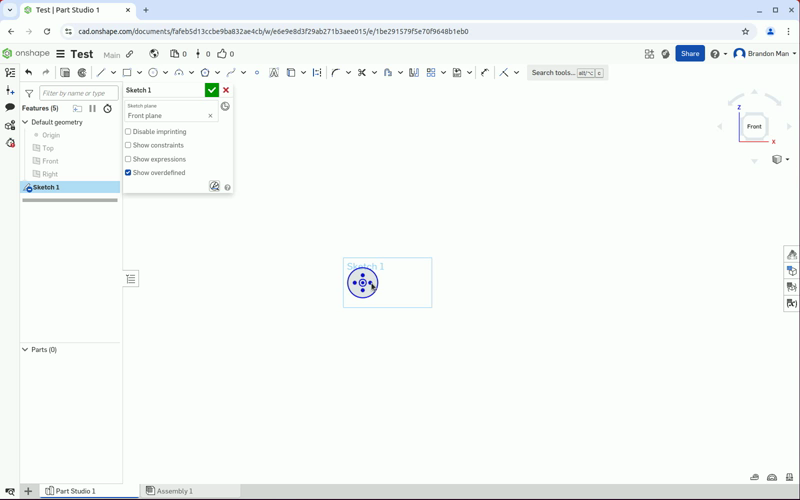
mouse_move(372, 277)
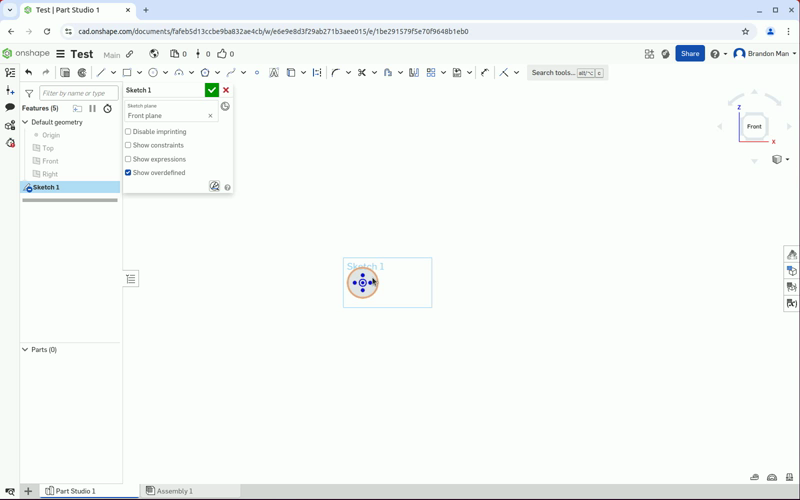
scroll(6)
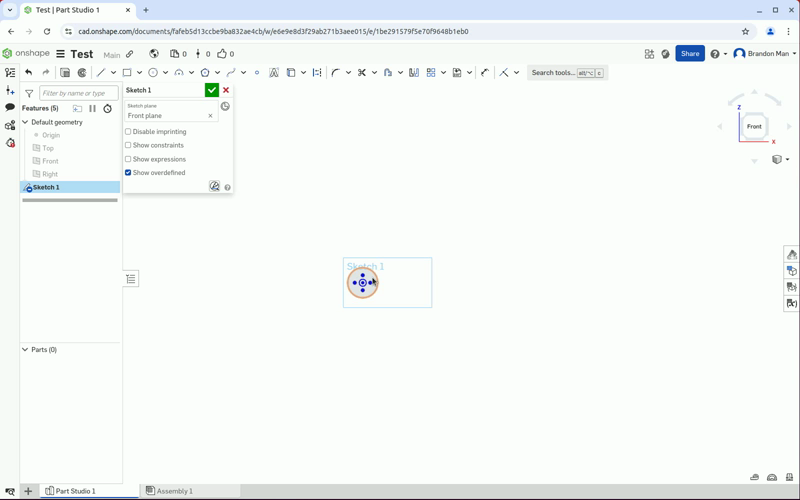
scroll(6)
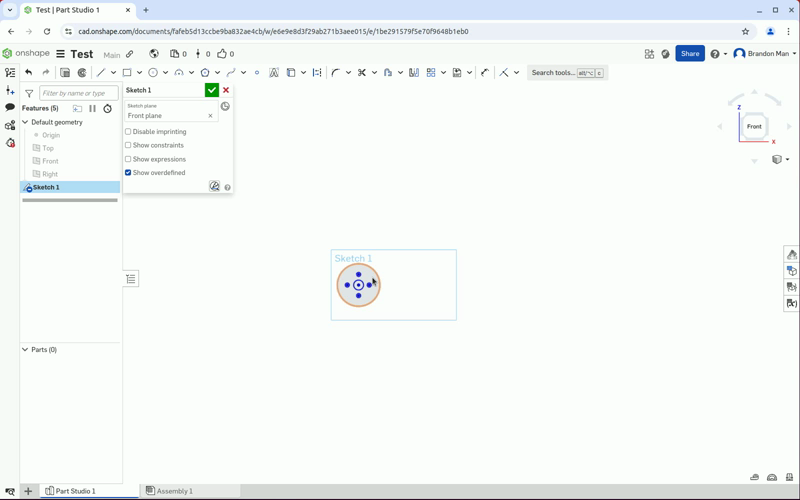
scroll(6)
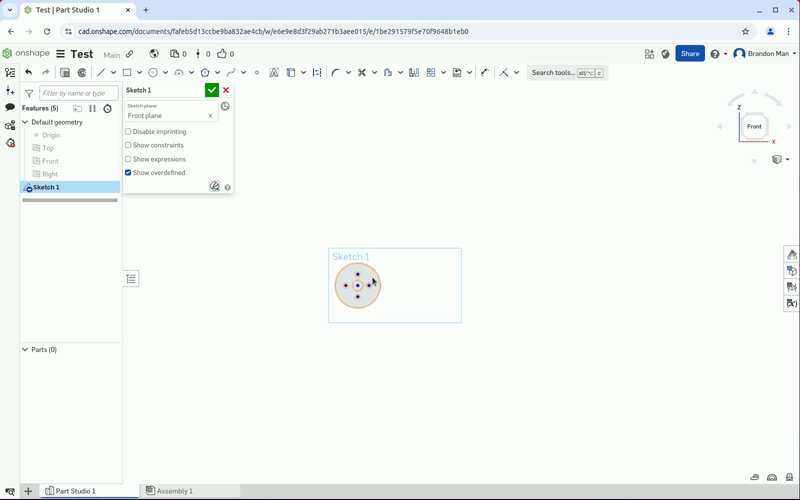
scroll(6)
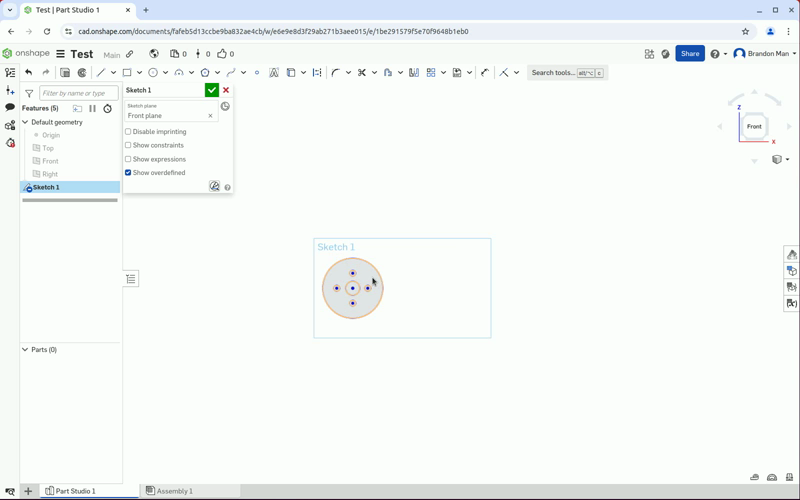
scroll(6)
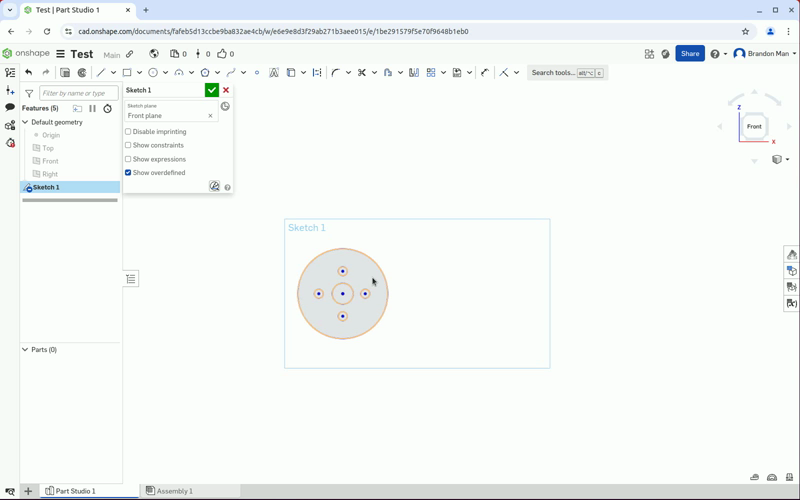
scroll(6)
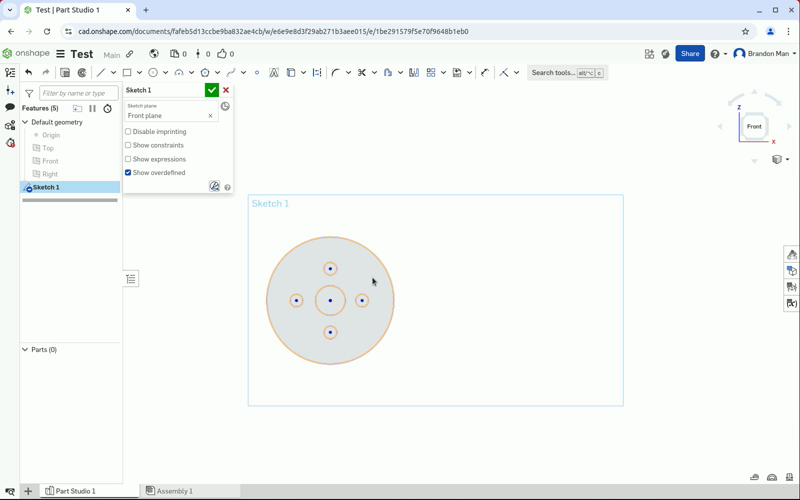
scroll(6)
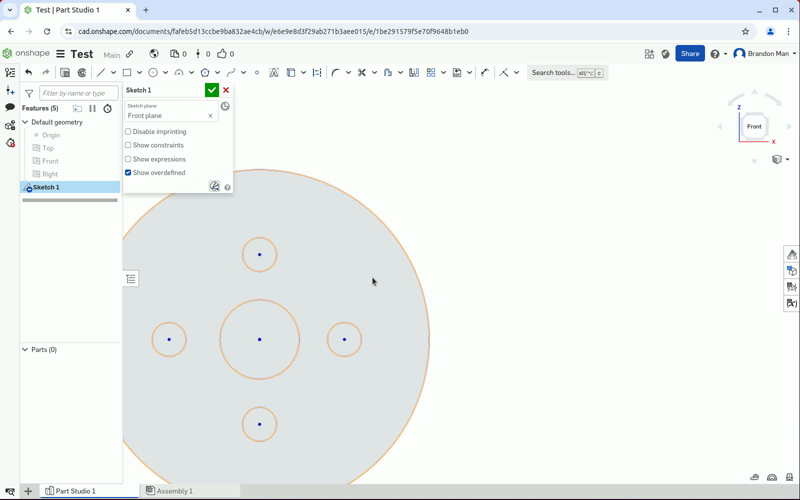
click(372, 277)
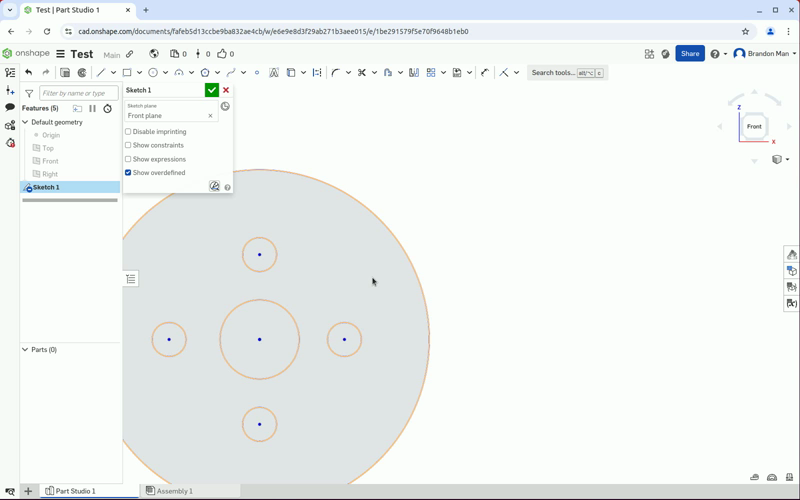
scroll(-6)
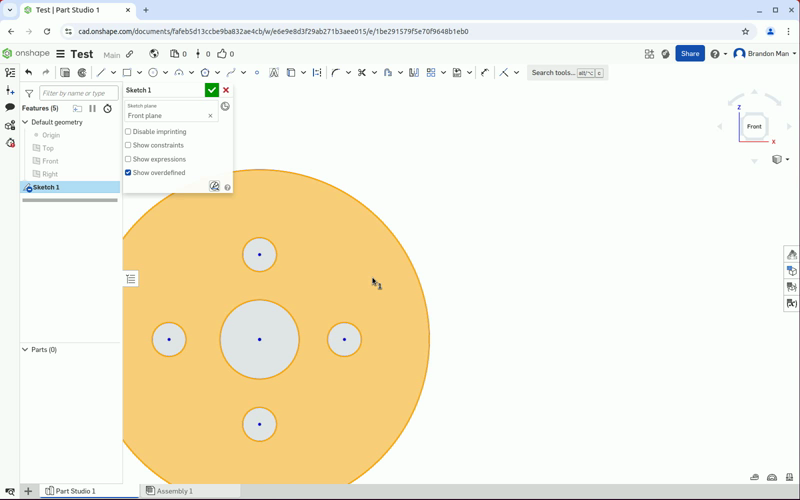
scroll(-6)
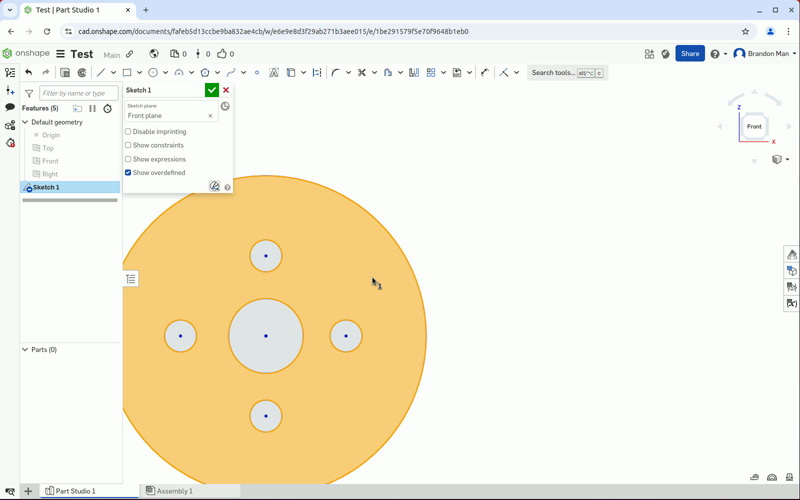
scroll(-6)
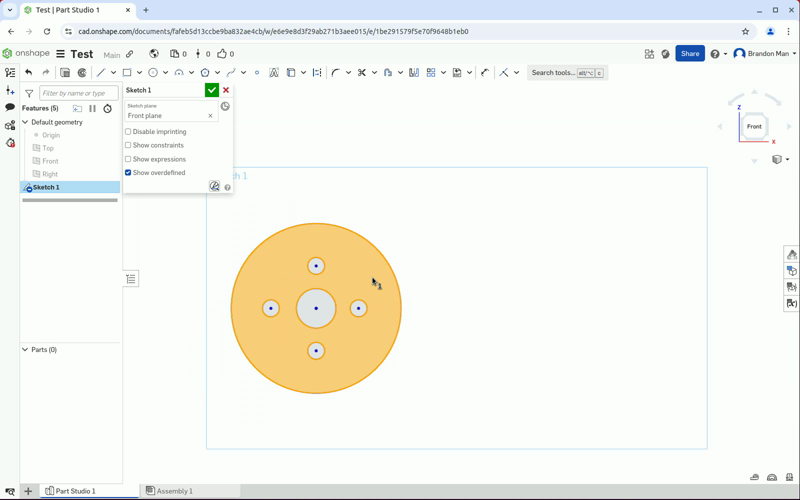
scroll(-6)
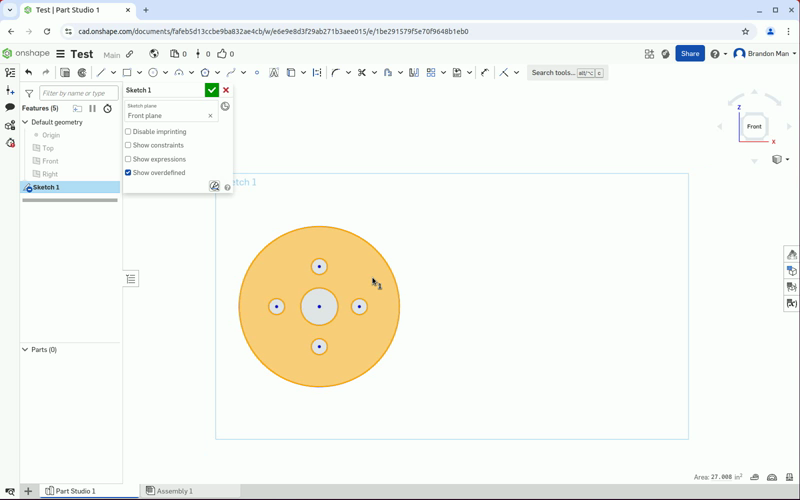
scroll(-6)
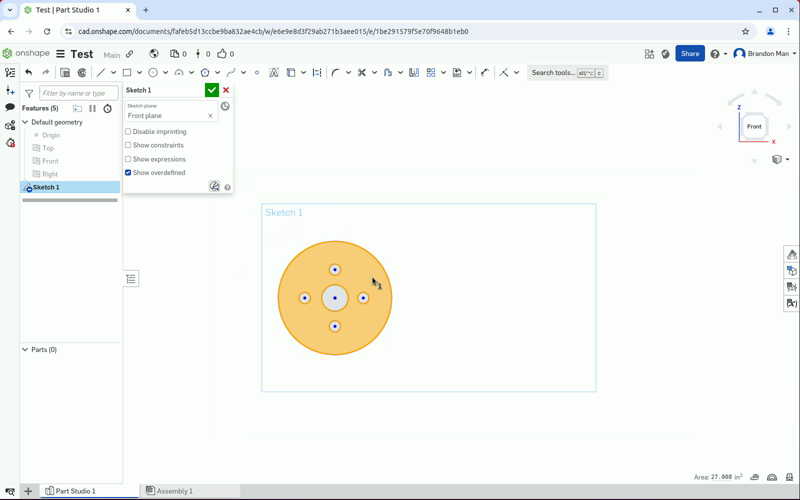
scroll(-6)
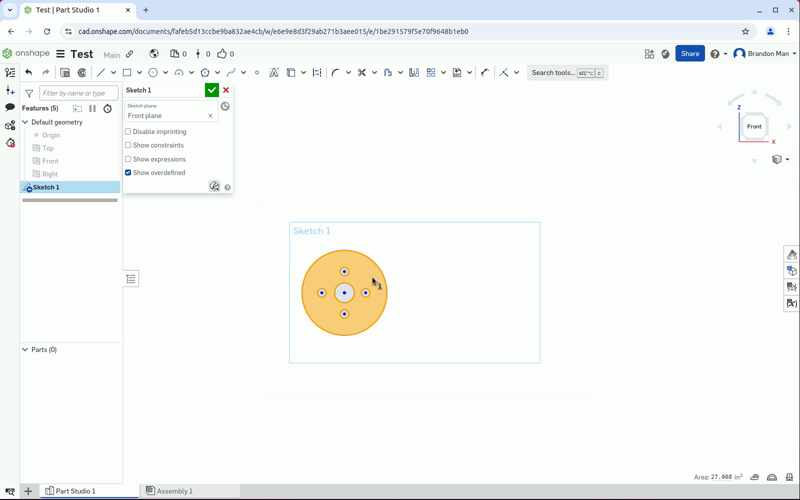
scroll(-6)
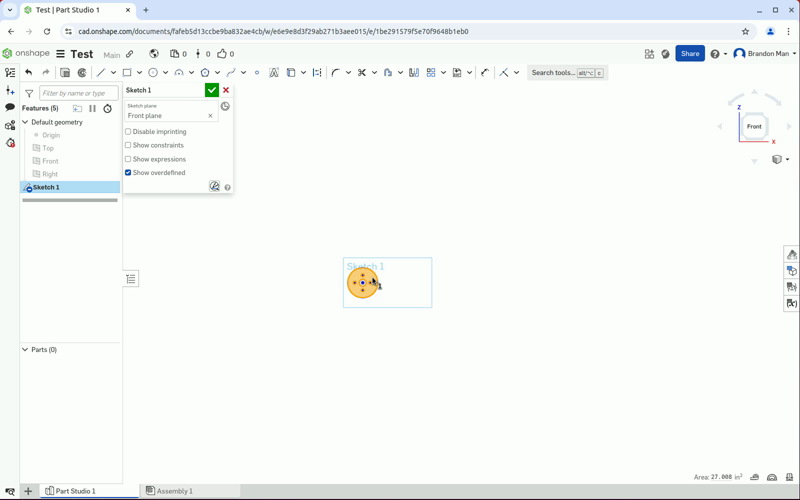
mouse_move(73, 352)
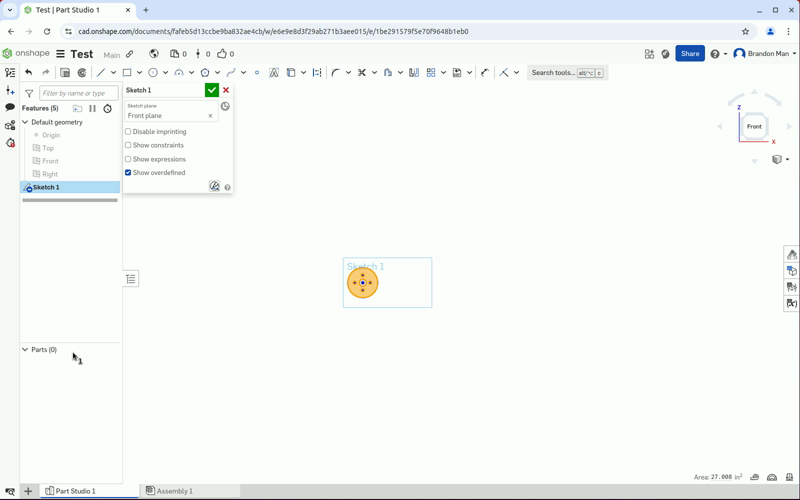
key(shift+y)
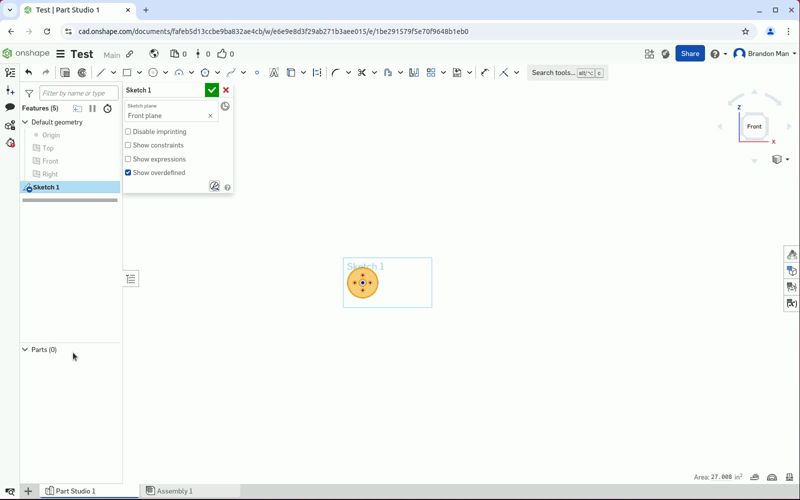
key(shift+e)
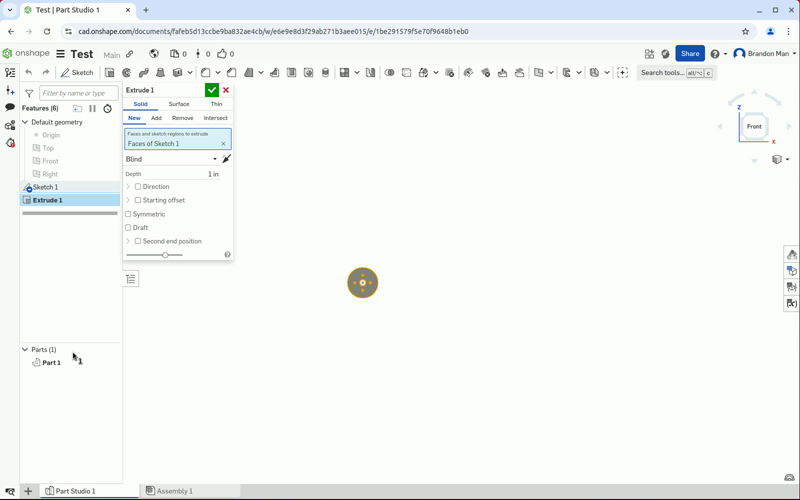
mouse_move(143, 106)
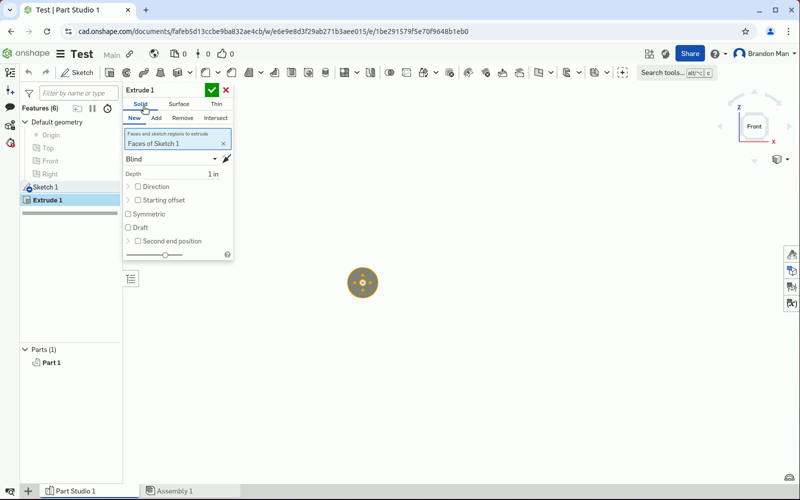
click(143, 106)
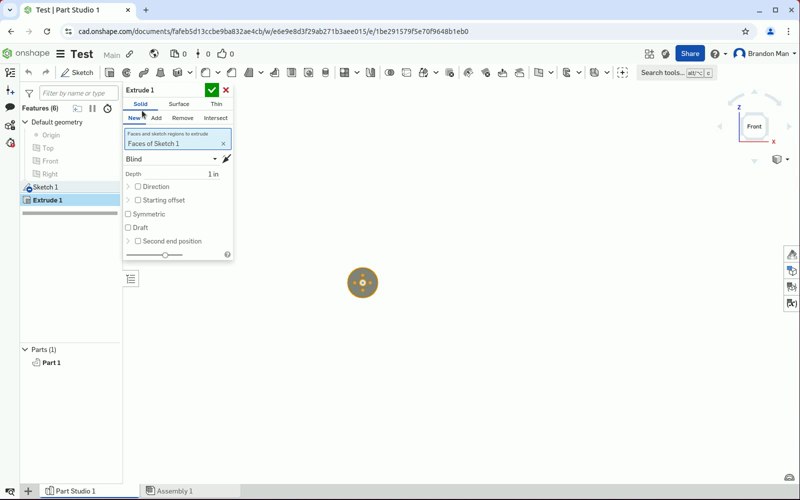
mouse_move(137, 120)
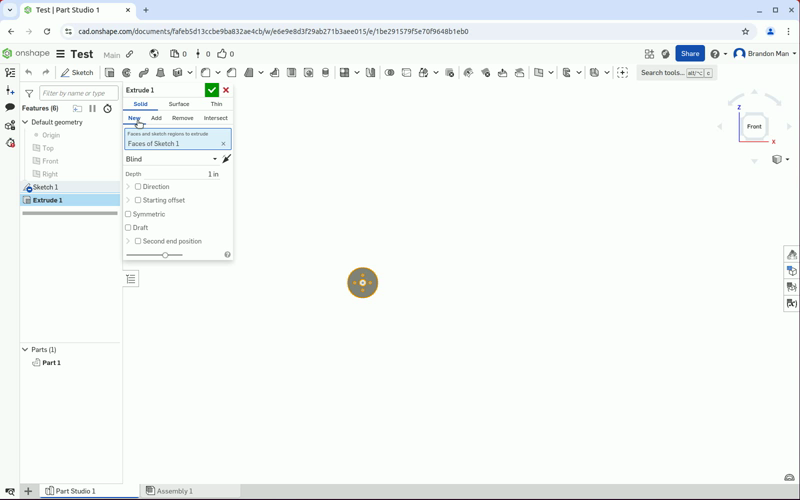
click(137, 120)
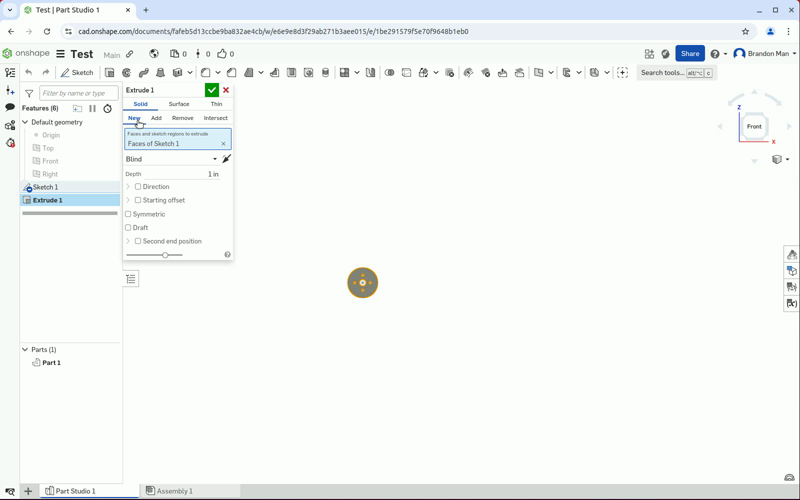
key(tab, 4)
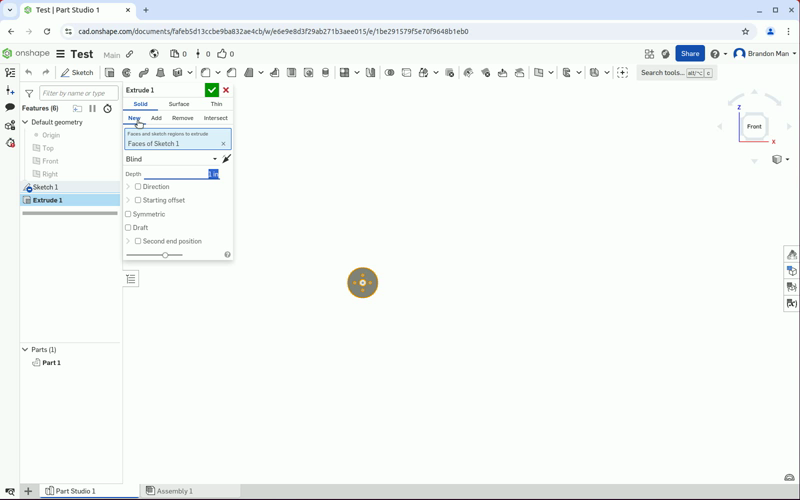
text(0.962)
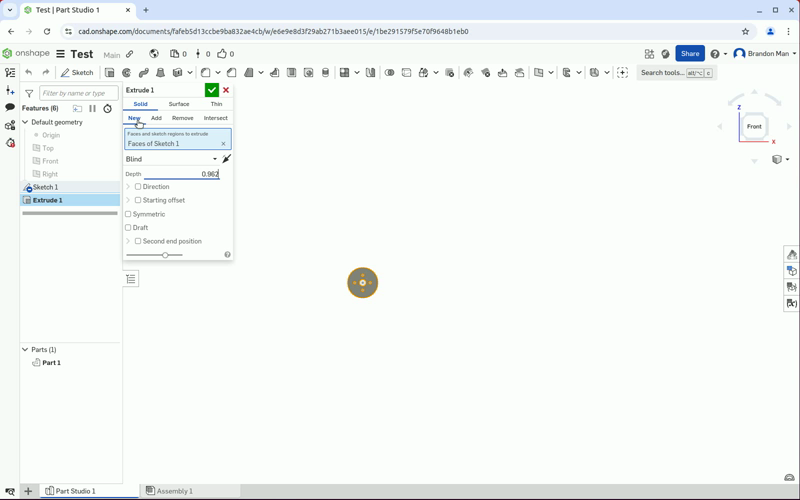
key(tab, 3)
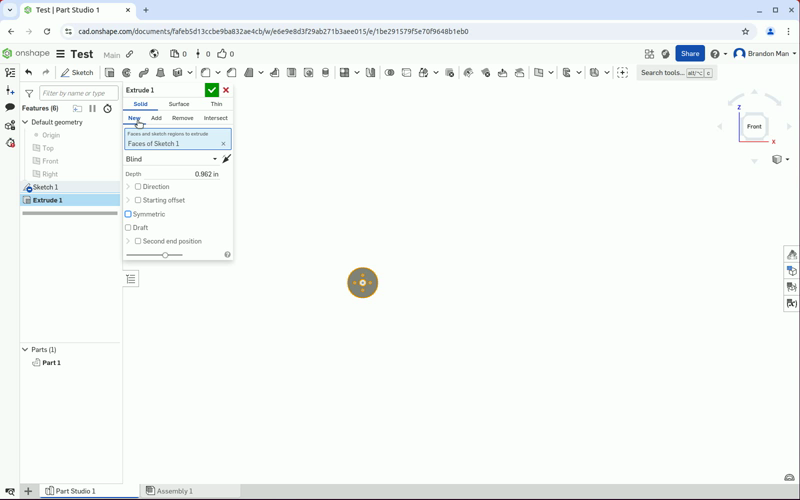
key(space)
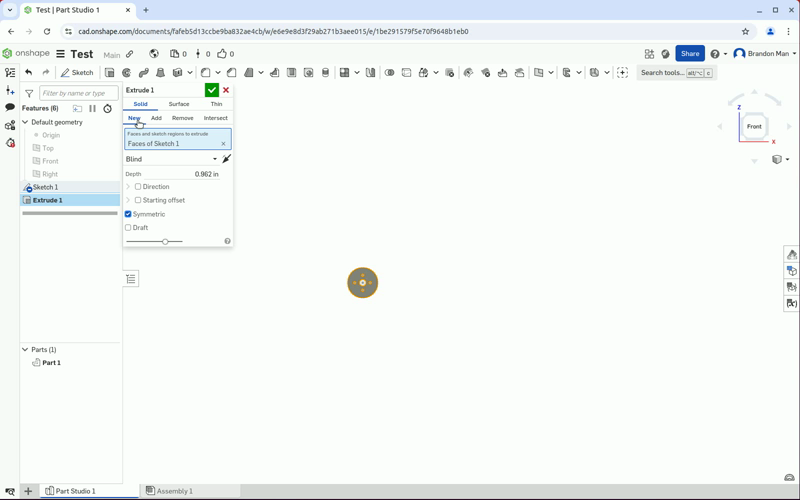
key(enter)
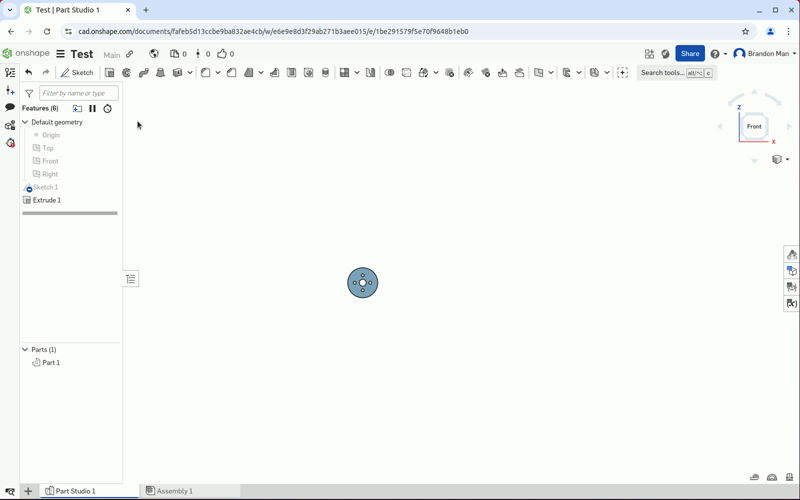
key(shift+h)
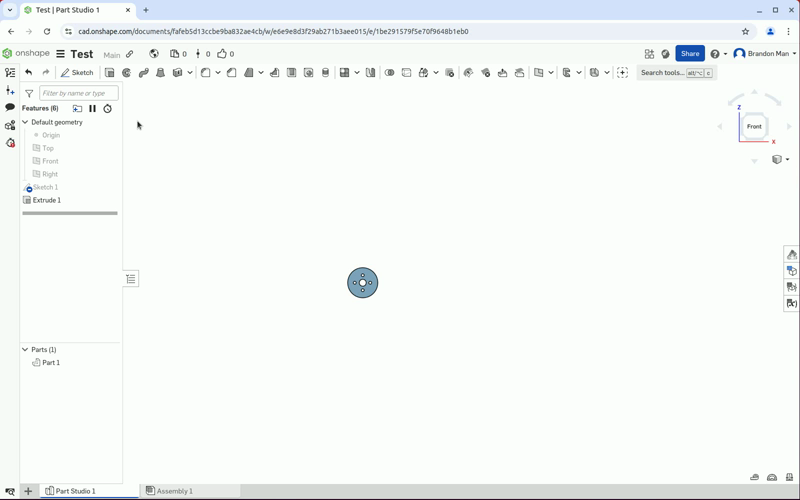
key(shift+h)
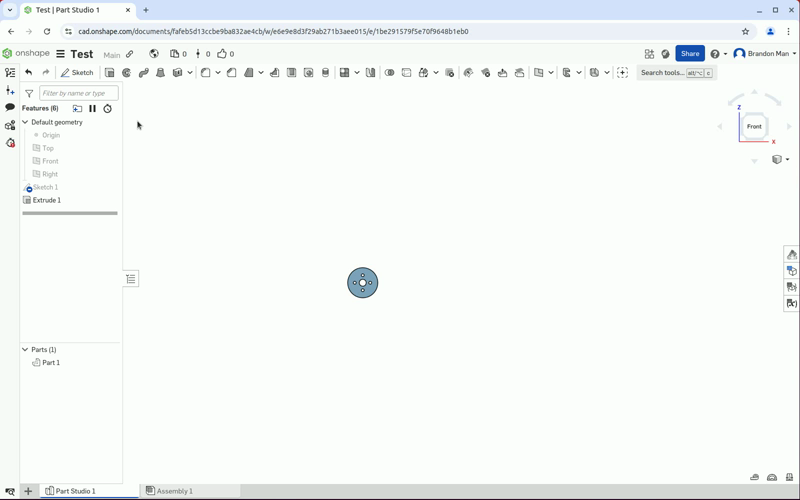
mouse_move(73, 189)
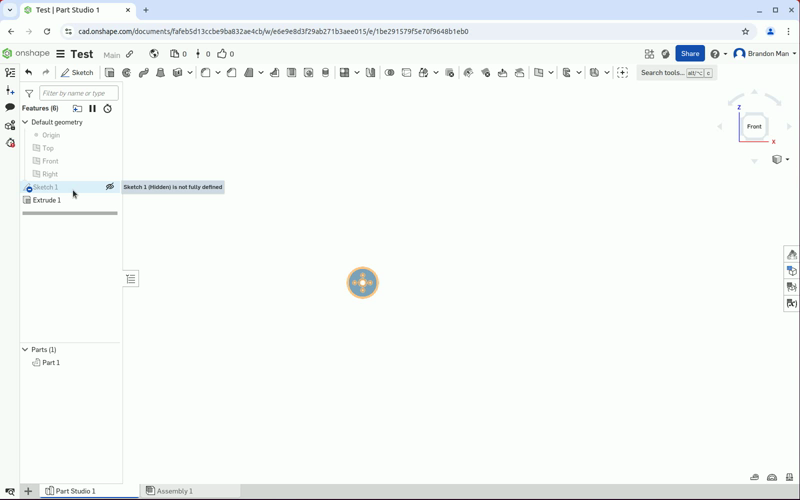
click(73, 189)
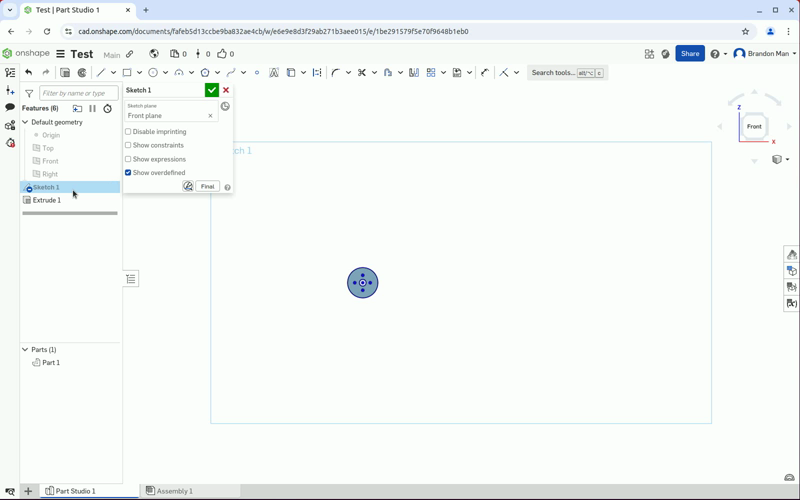
mouse_move(229, 92)
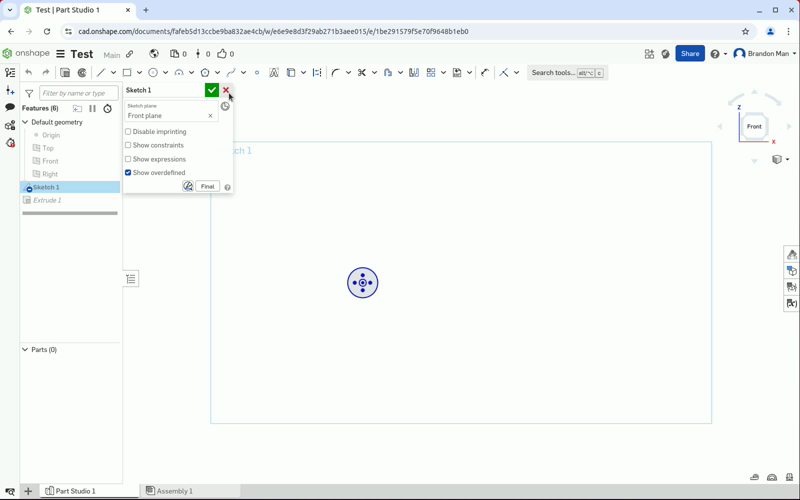
click(229, 92)
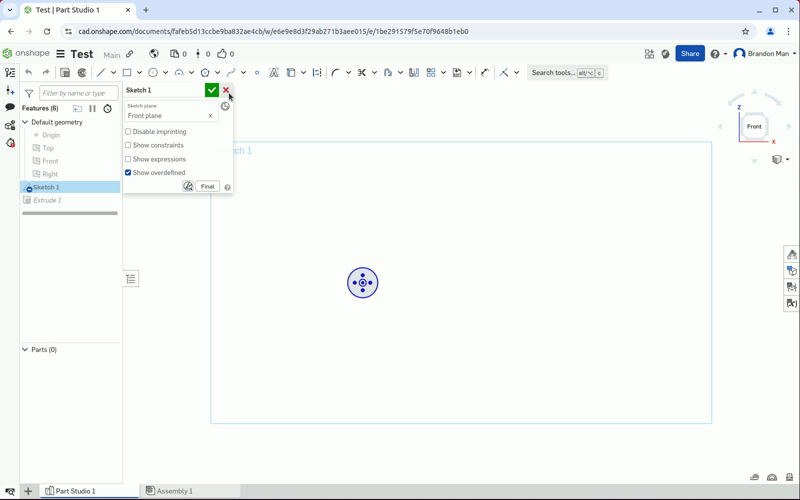
key(shift+s)
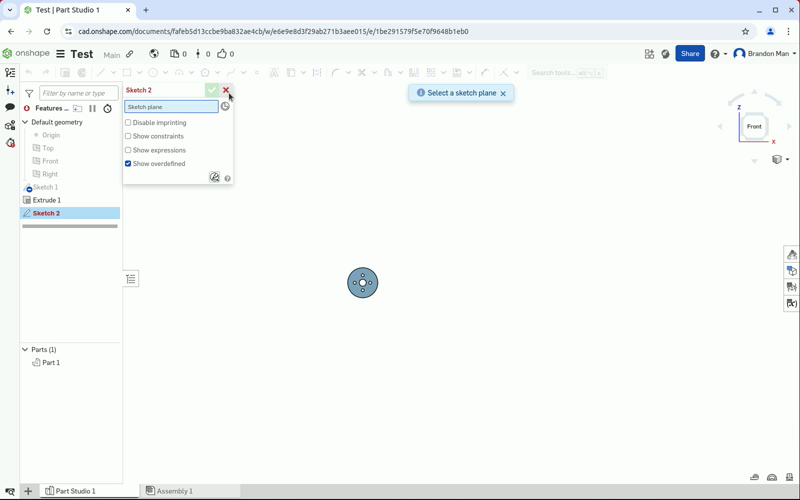
mouse_move(73, 163)
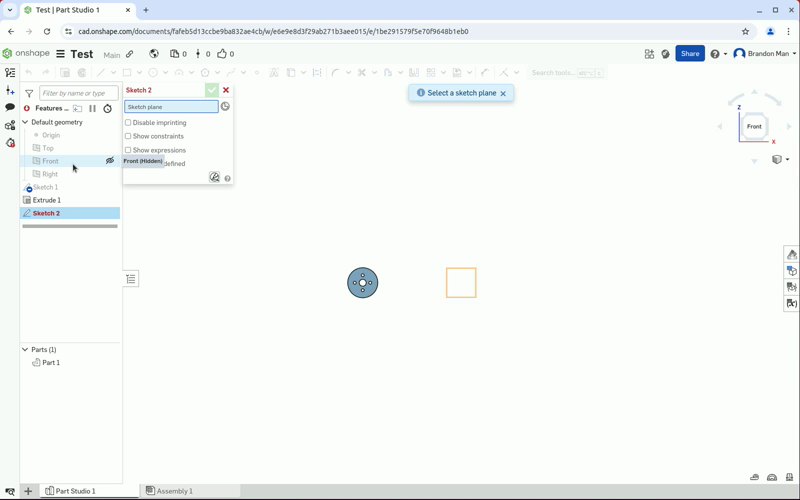
click(73, 163)
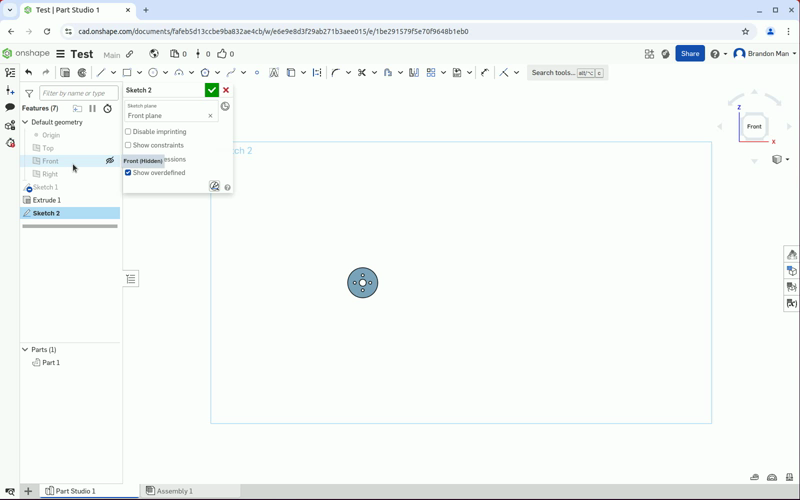
mouse_move(73, 352)
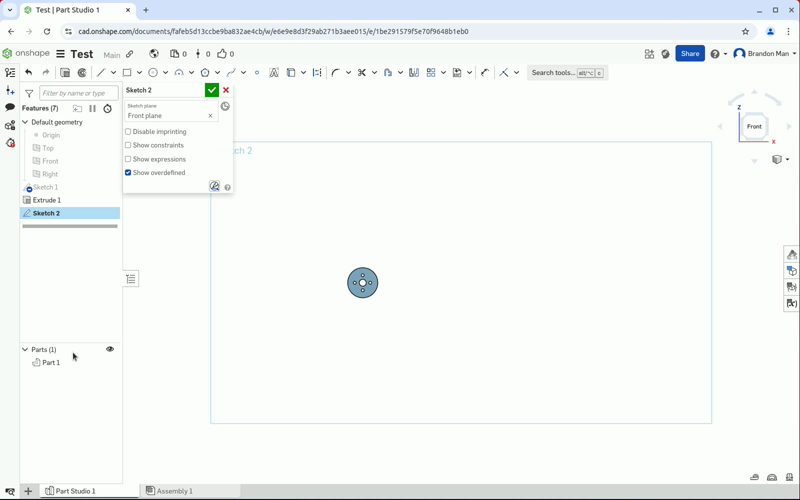
key(y)
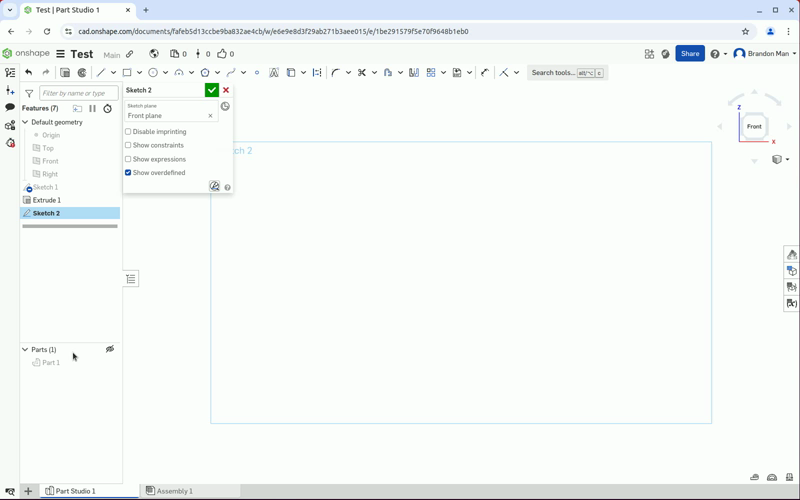
key(c)
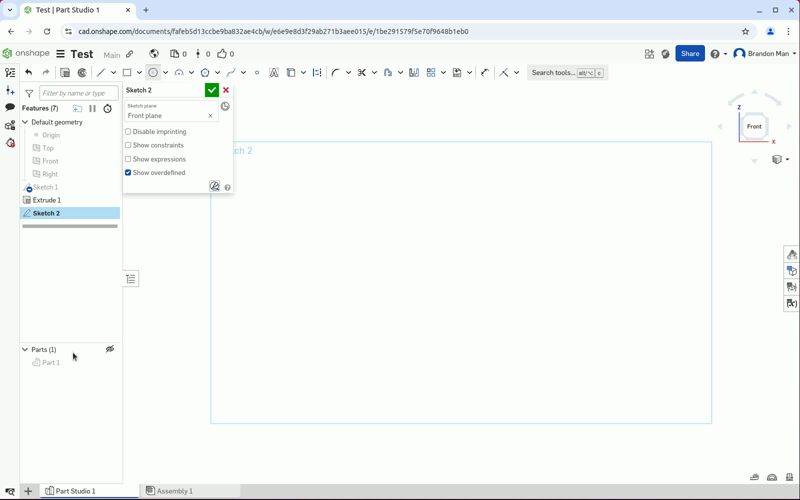
key_down(shift)
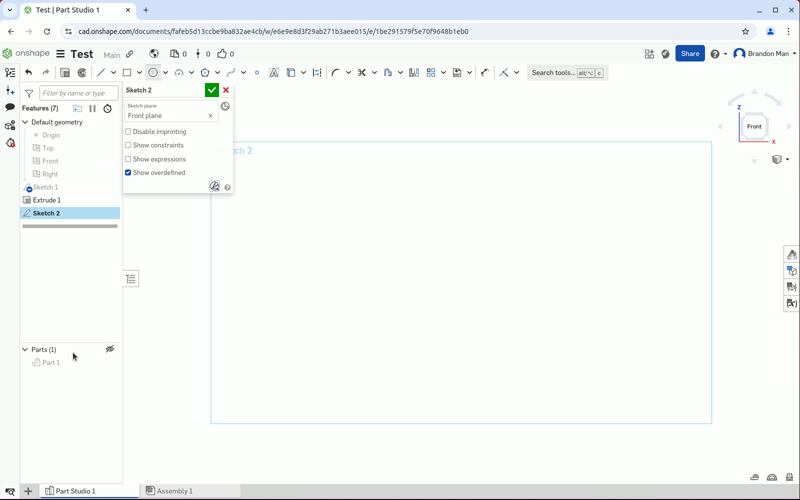
mouse_move(362, 282)
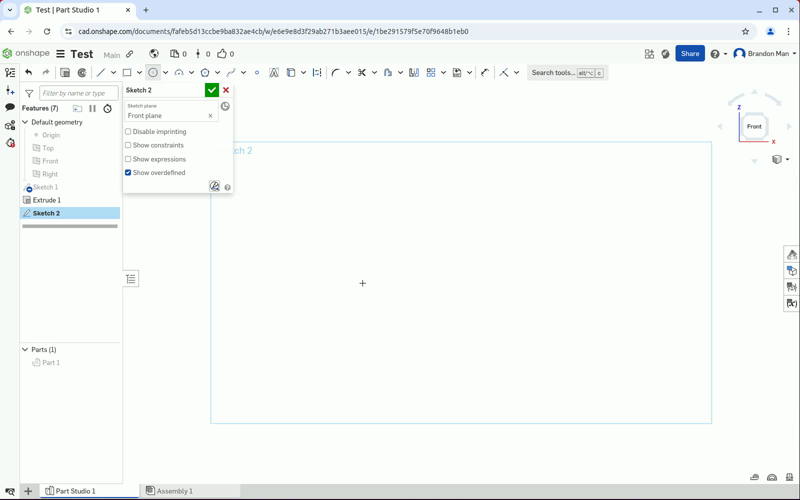
click(362, 282)
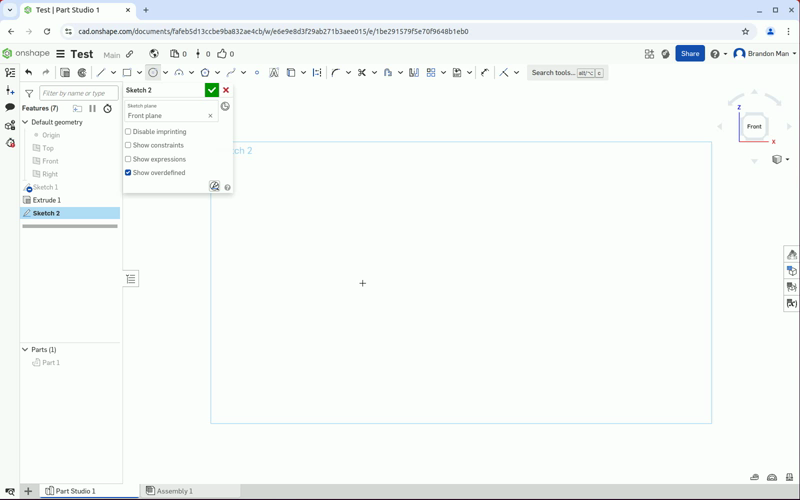
key_up(shift)
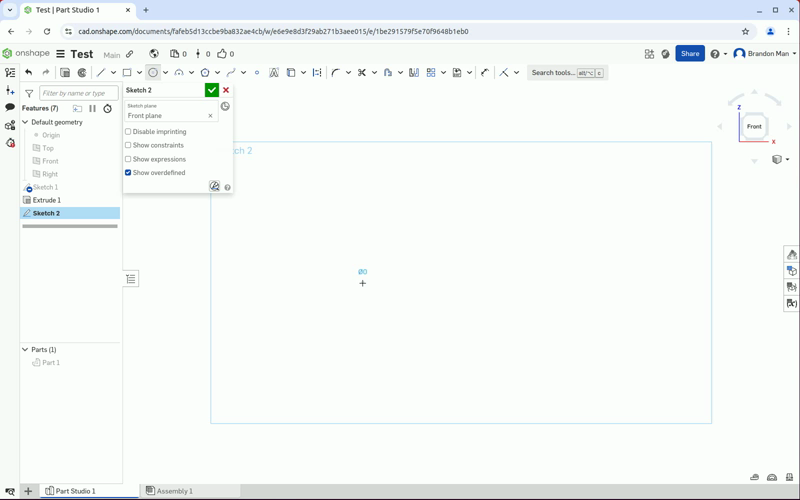
mouse_move(366, 282)
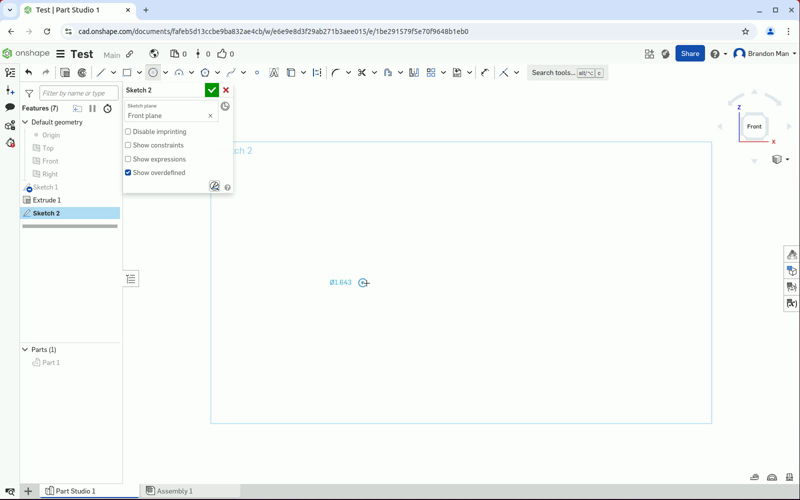
click(366, 282)
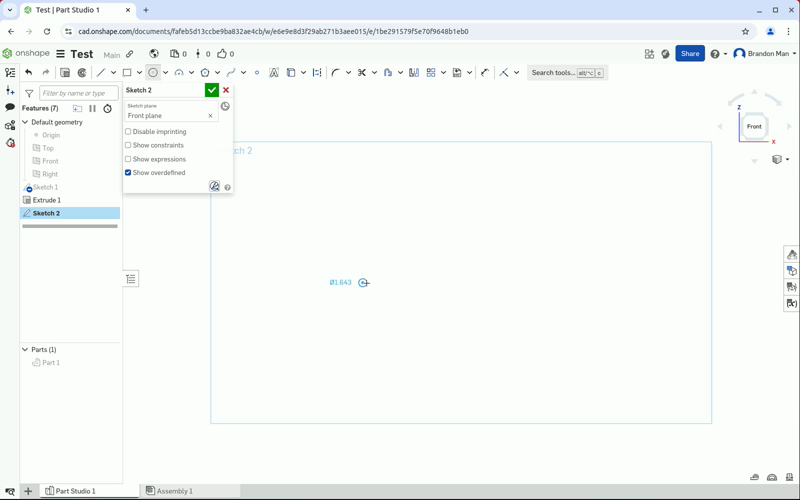
key(esc)
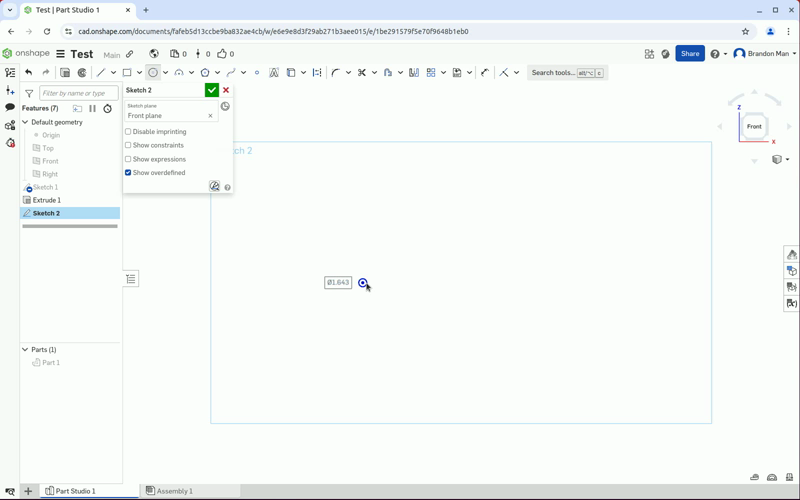
key(c)
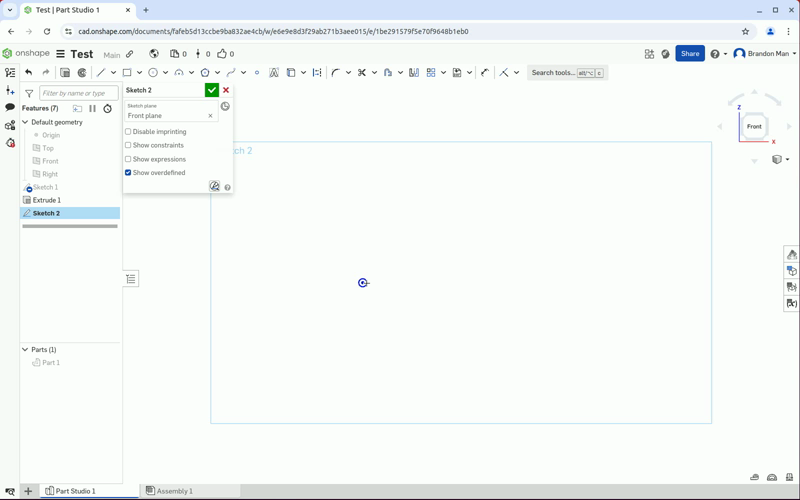
key_down(shift)
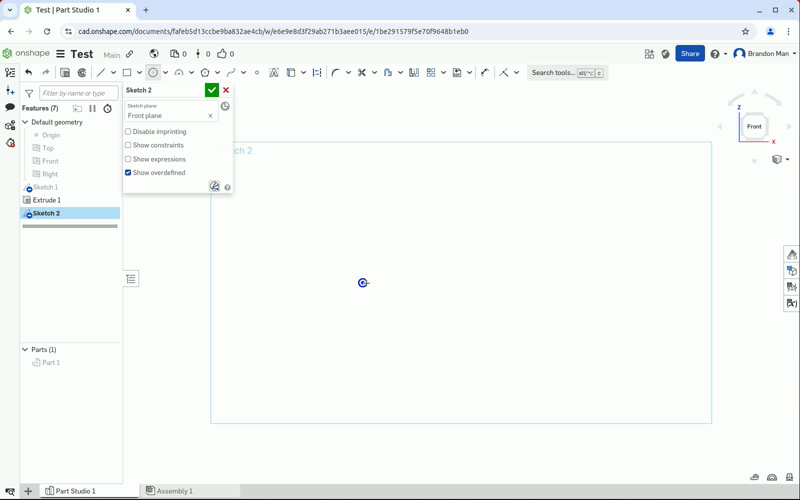
mouse_move(362, 282)
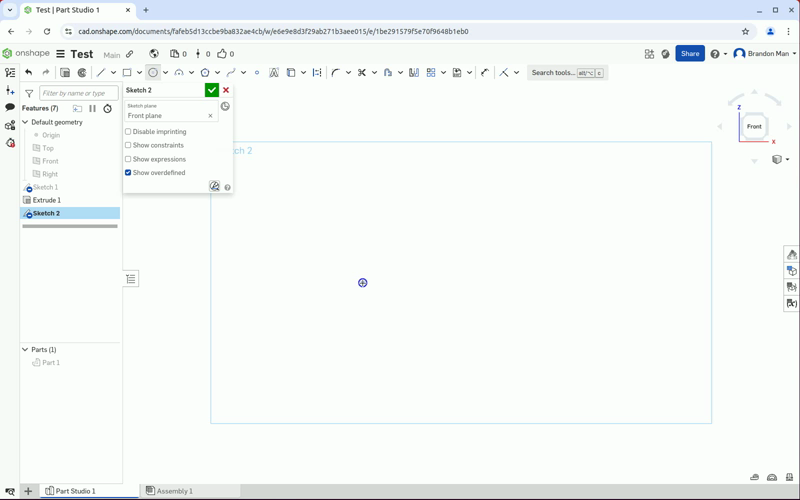
scroll(6)
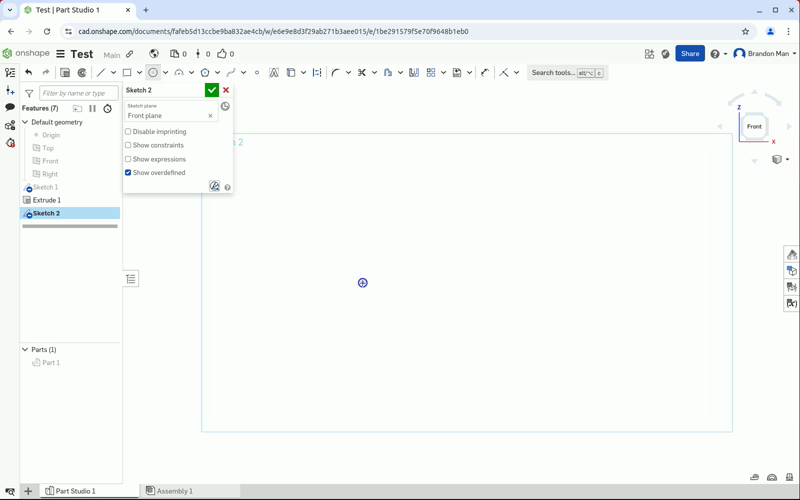
scroll(6)
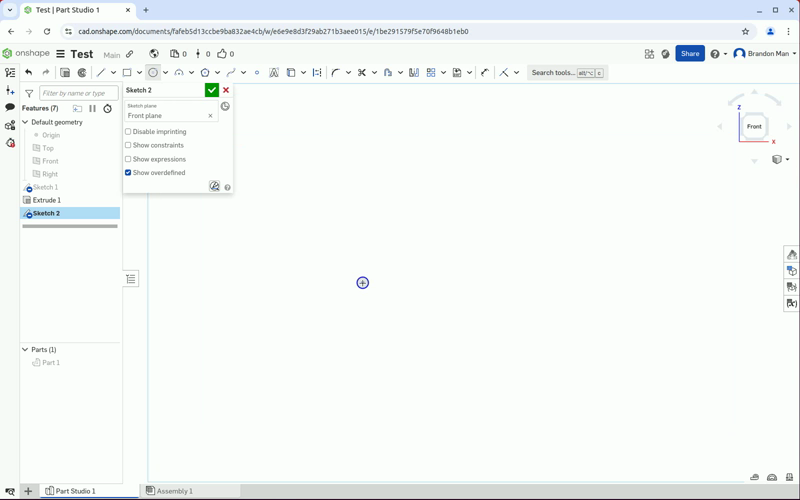
scroll(6)
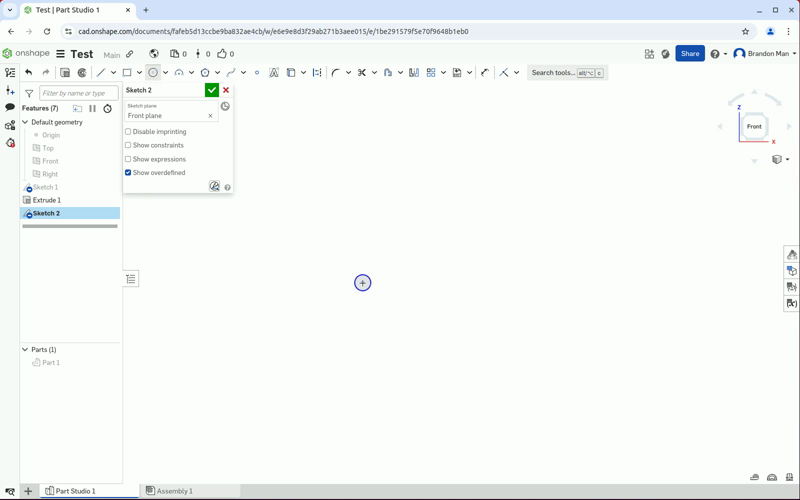
scroll(6)
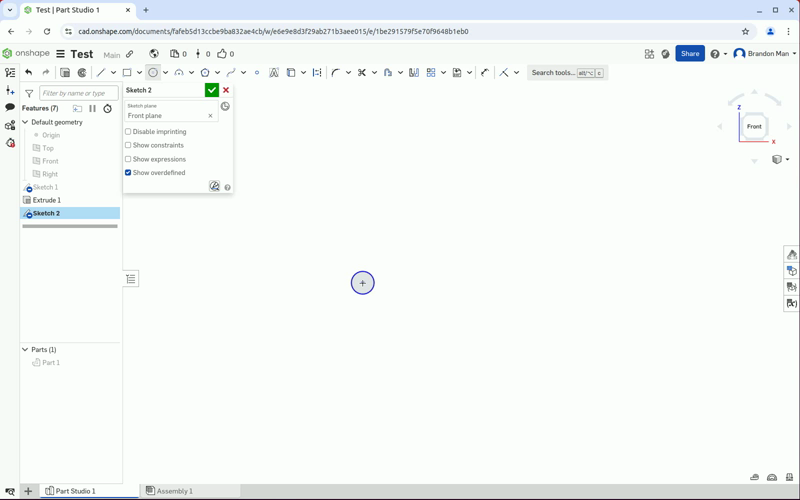
scroll(6)
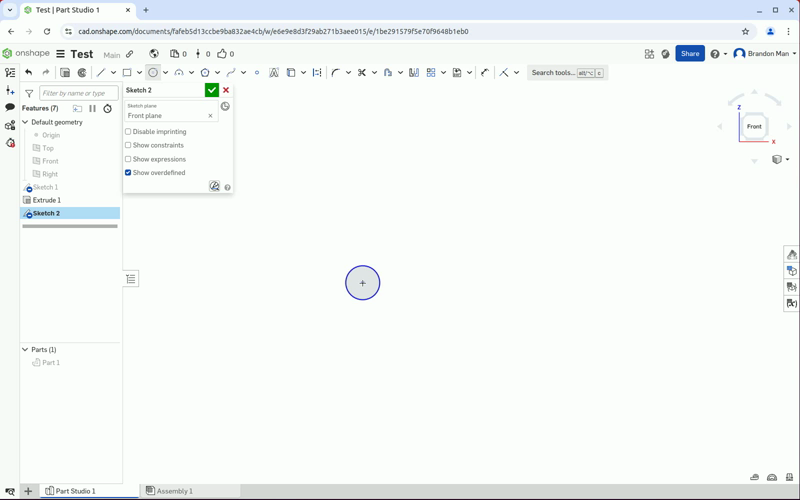
scroll(6)
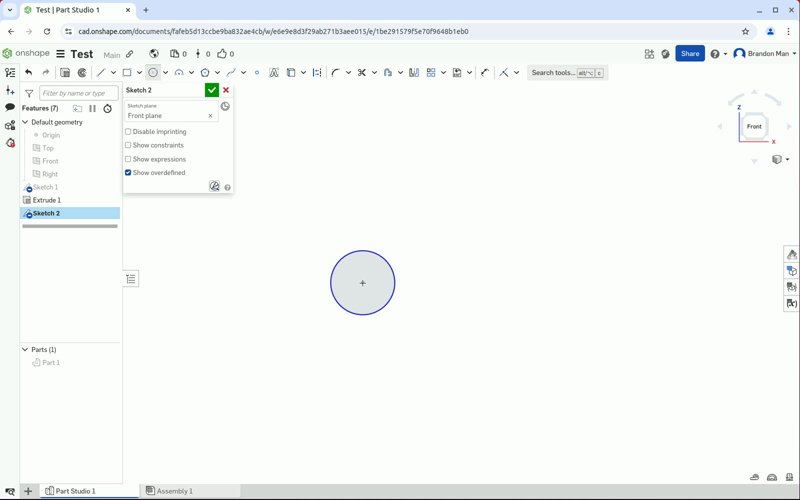
scroll(6)
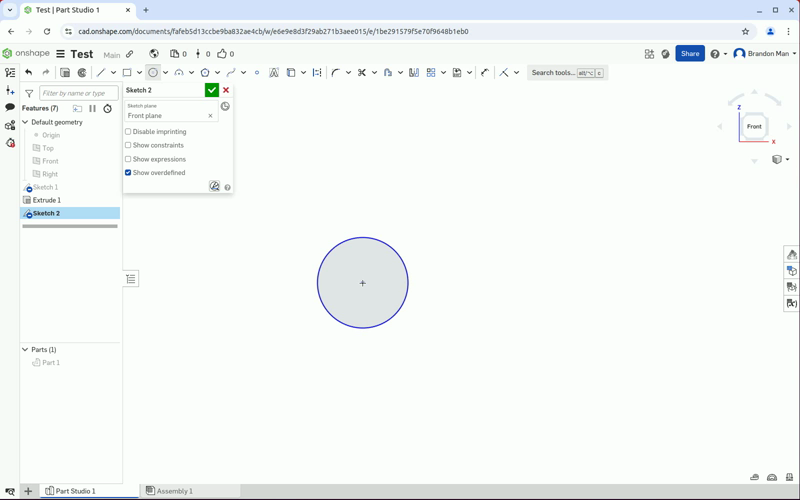
click(362, 282)
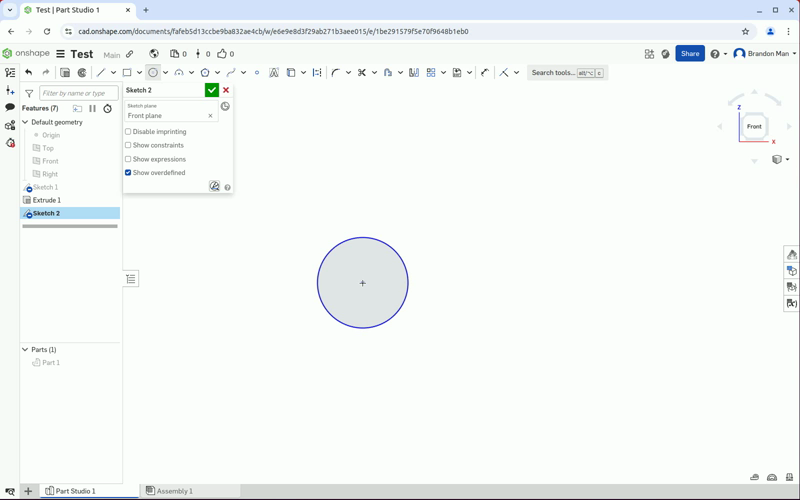
scroll(-6)
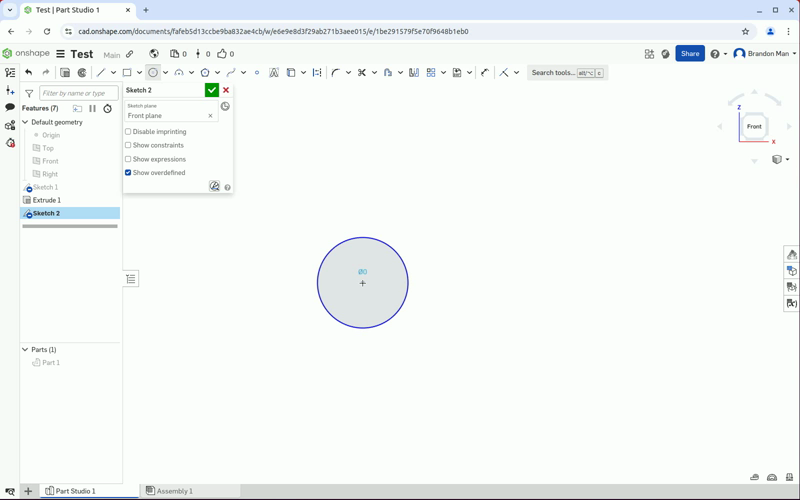
scroll(-6)
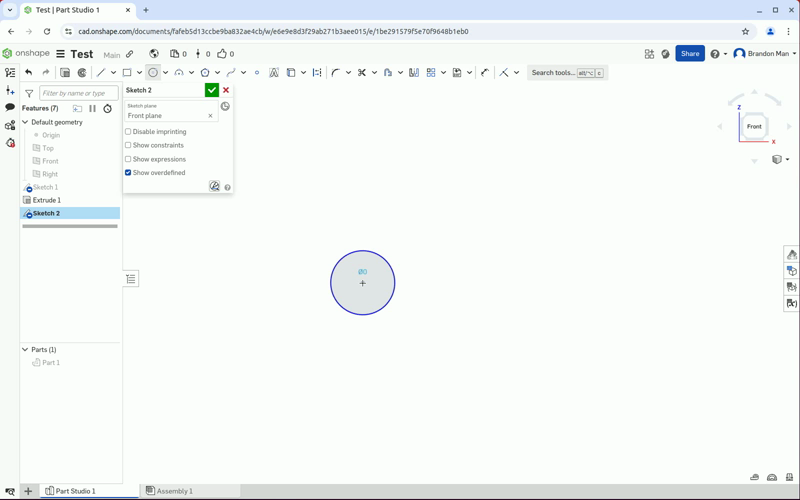
scroll(-6)
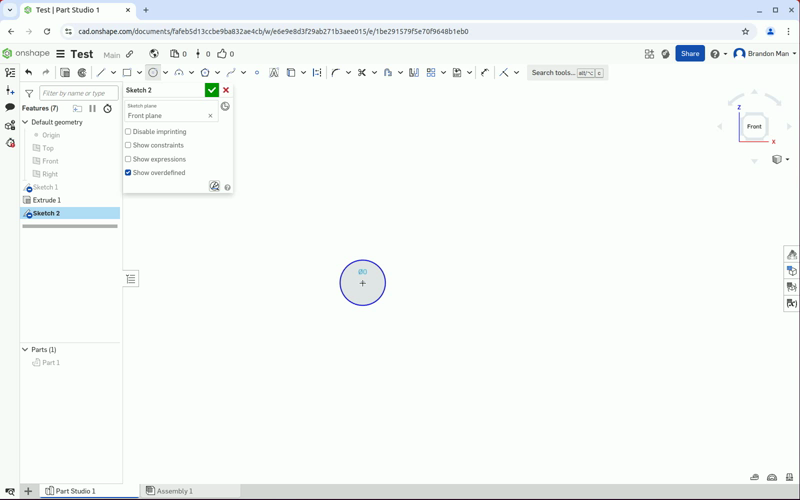
scroll(-6)
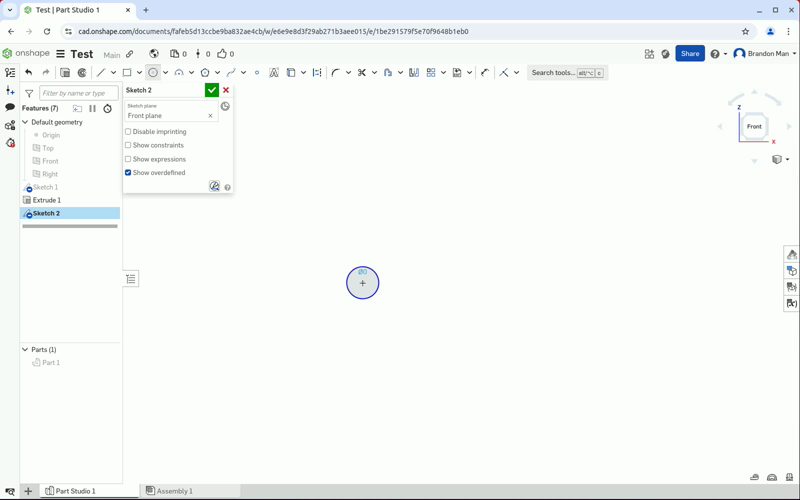
scroll(-6)
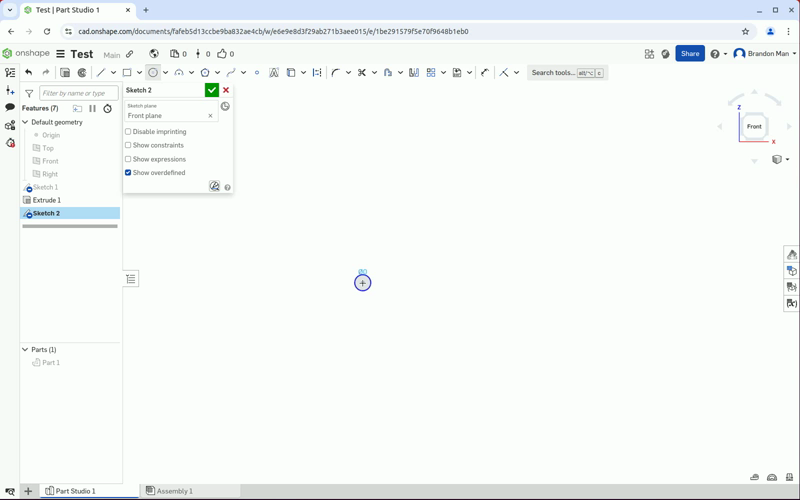
scroll(-6)
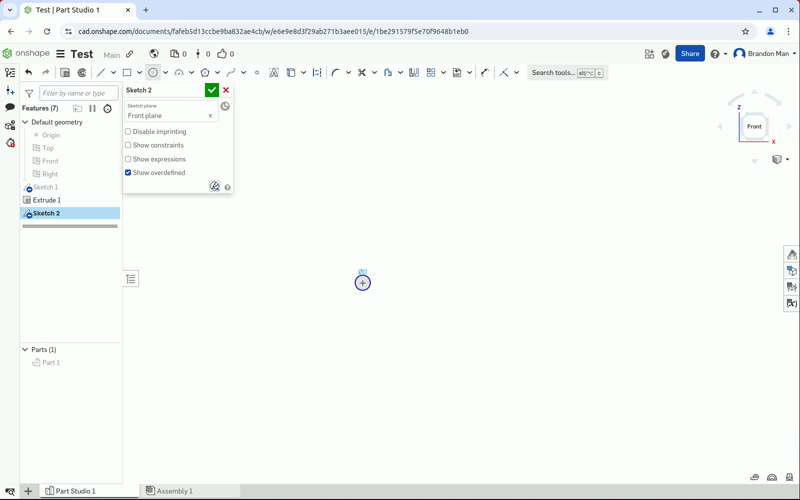
scroll(-6)
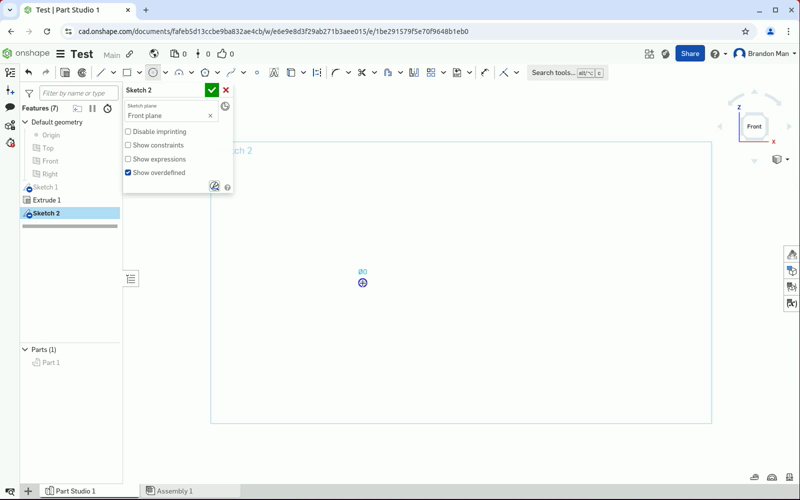
key_up(shift)
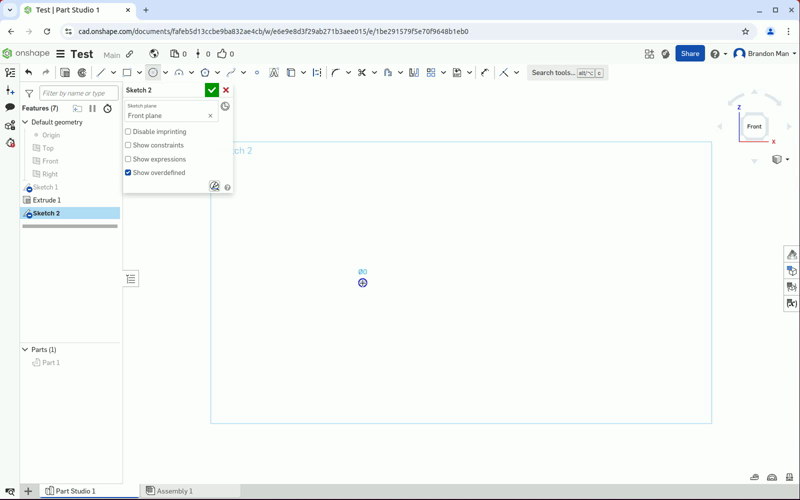
mouse_move(364, 282)
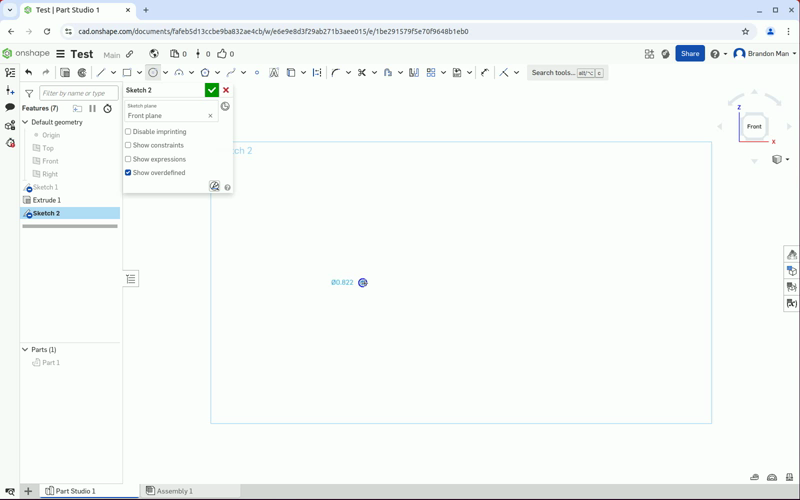
scroll(6)
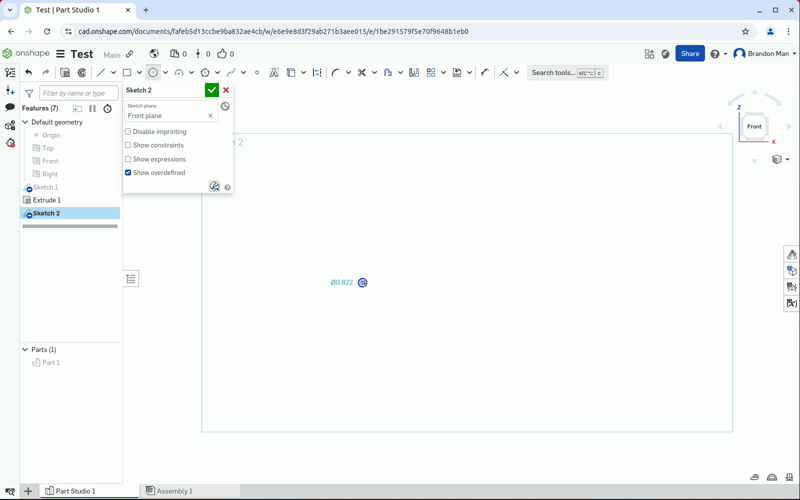
scroll(6)
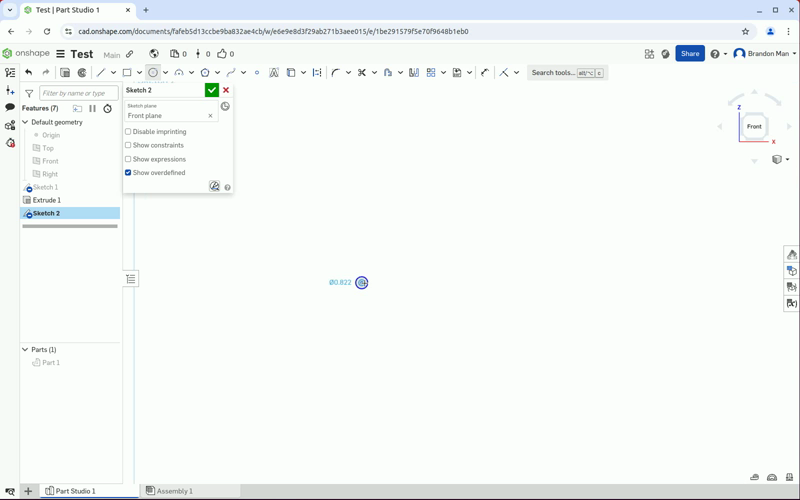
scroll(6)
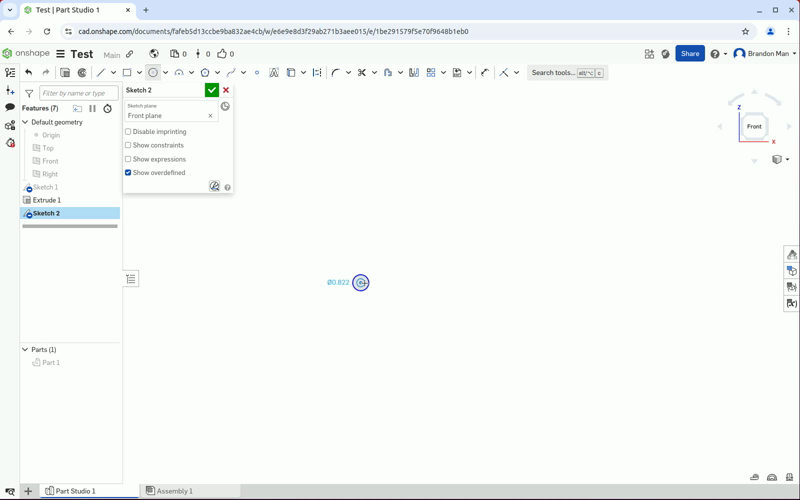
scroll(6)
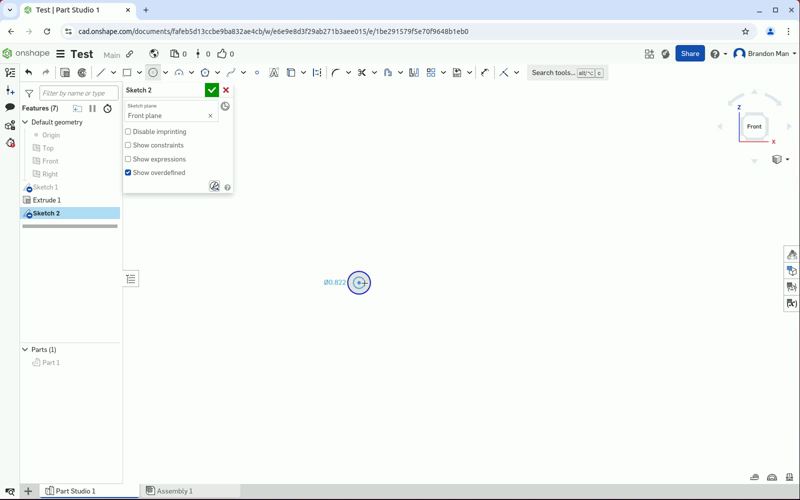
scroll(6)
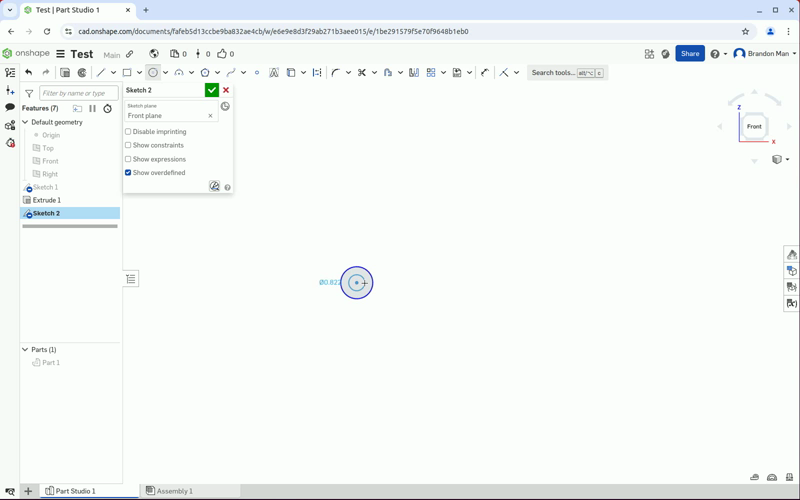
scroll(6)
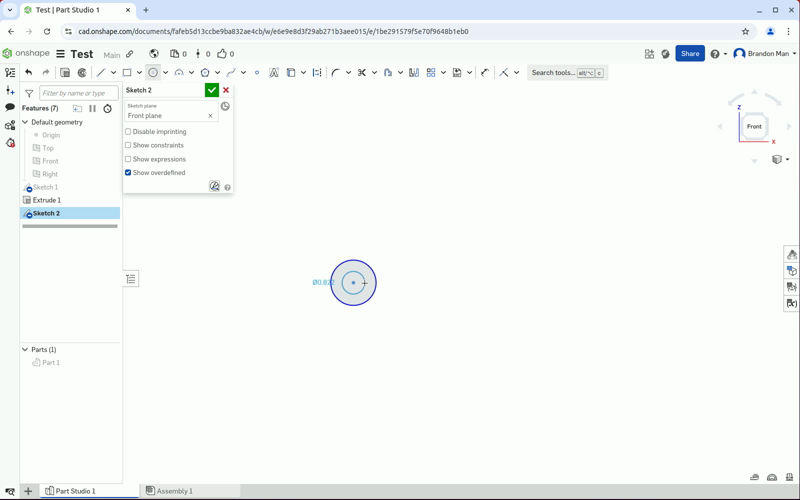
scroll(6)
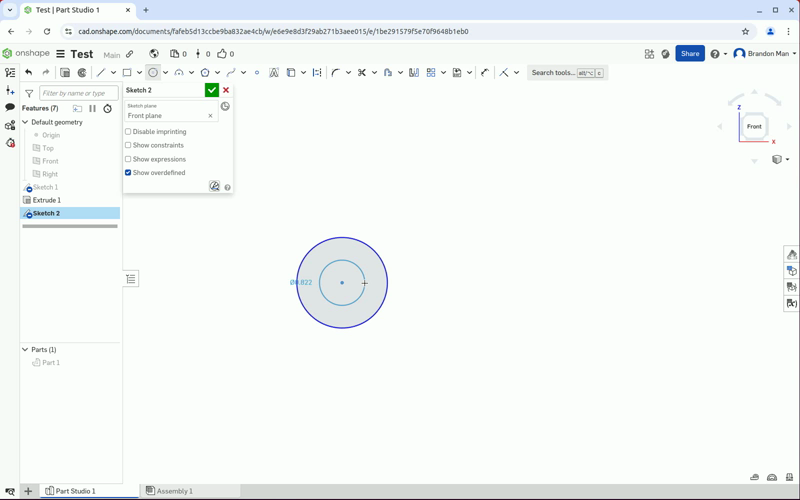
click(364, 282)
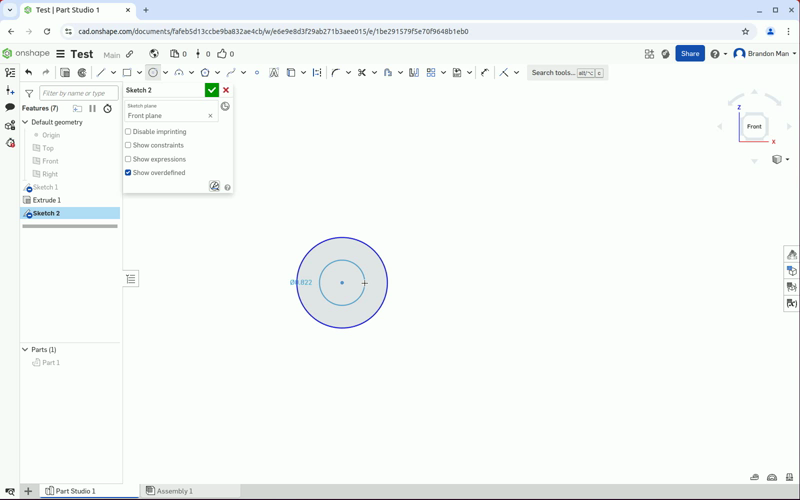
scroll(-6)
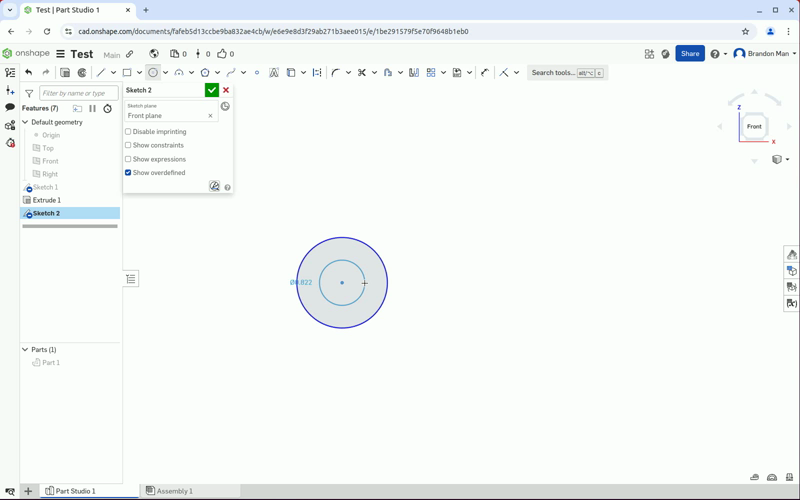
scroll(-6)
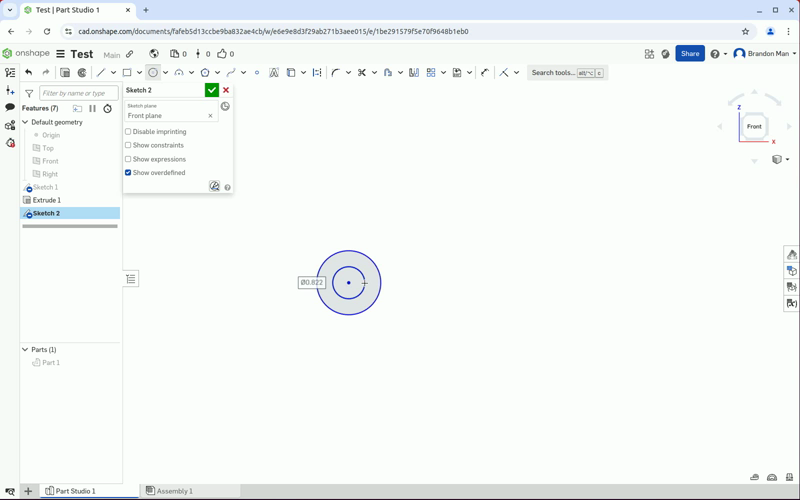
scroll(-6)
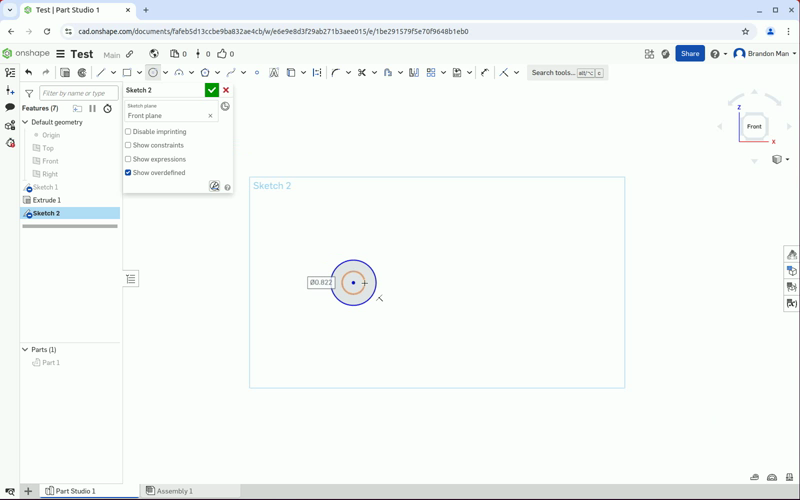
scroll(-6)
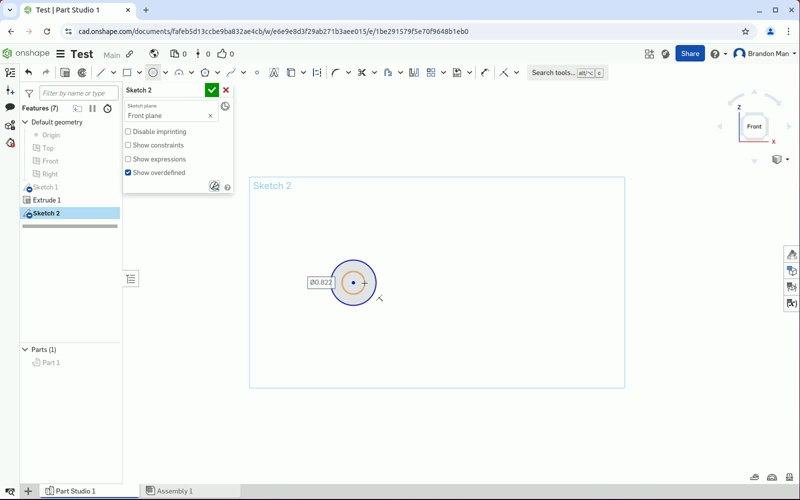
scroll(-6)
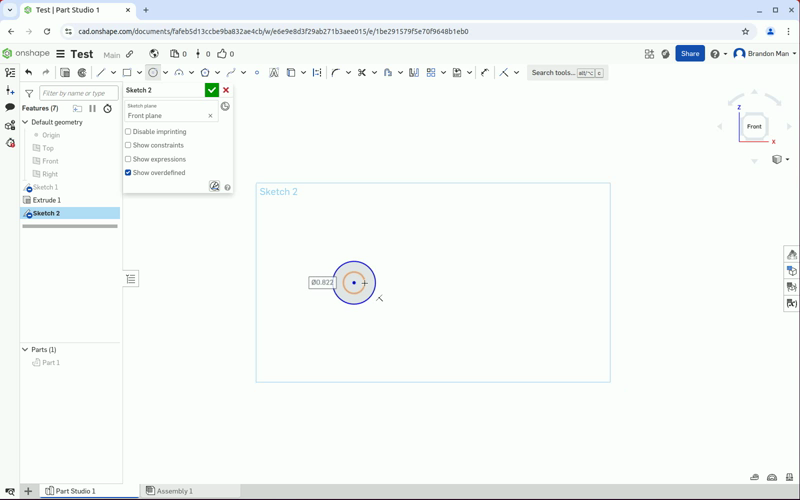
scroll(-6)
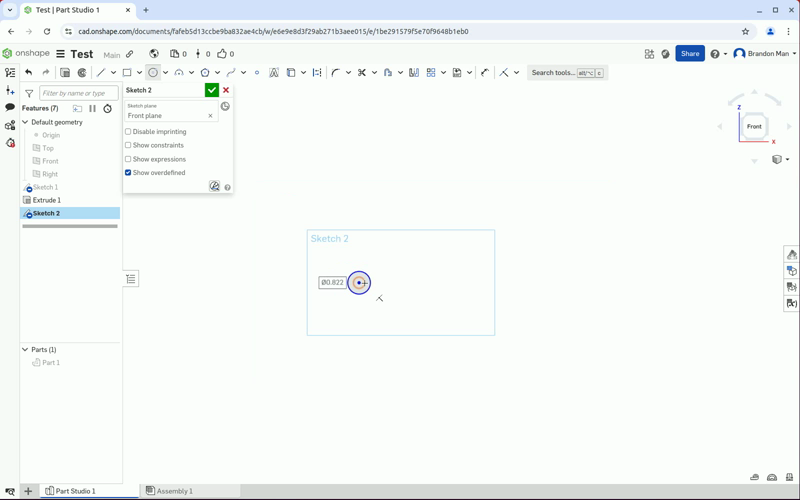
scroll(-6)
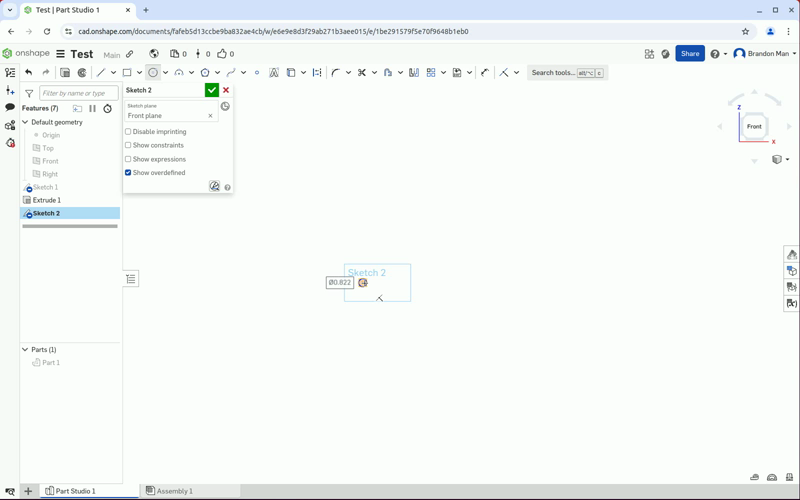
key(esc)
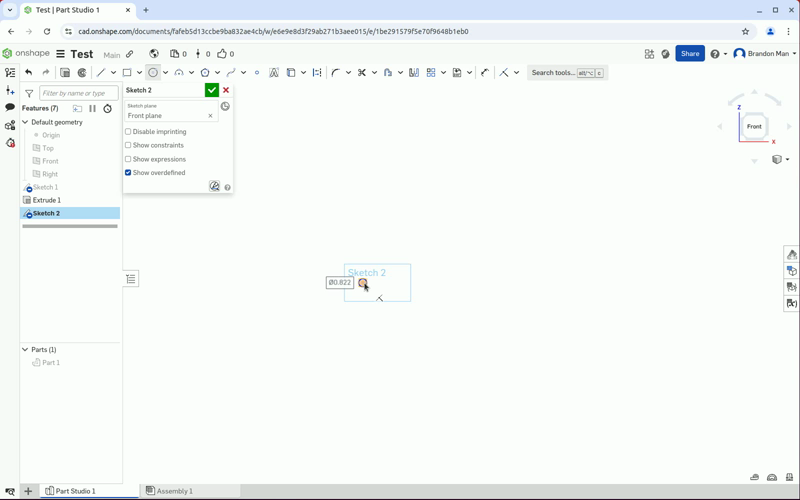
mouse_move(364, 280)
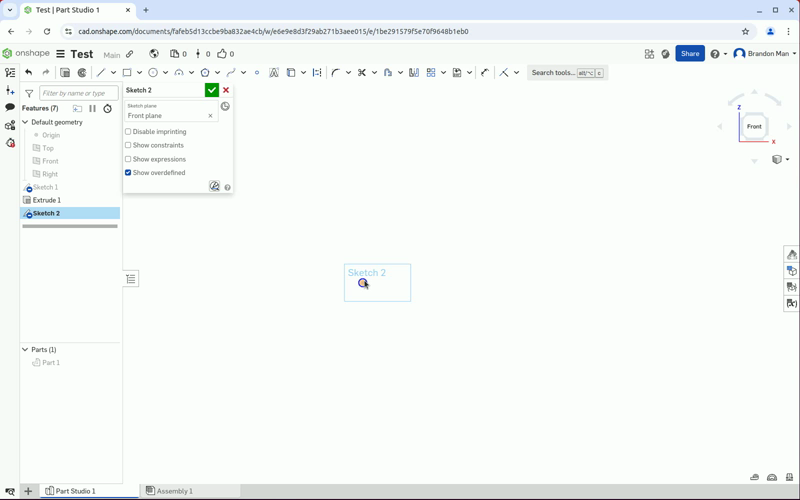
scroll(6)
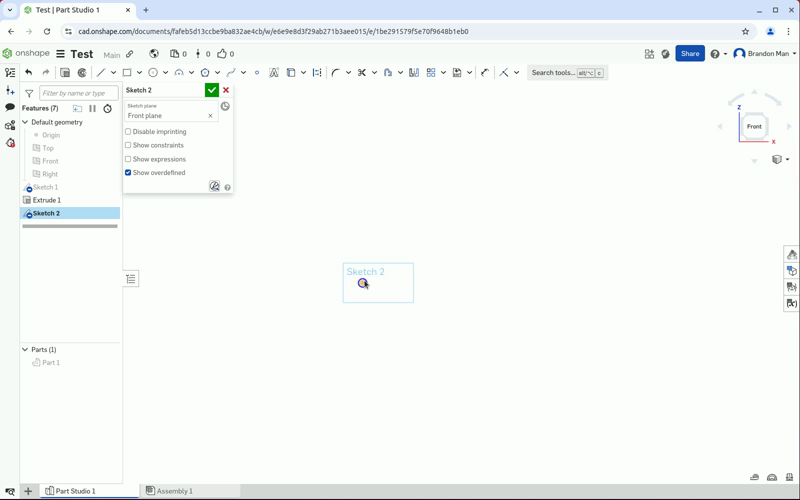
scroll(6)
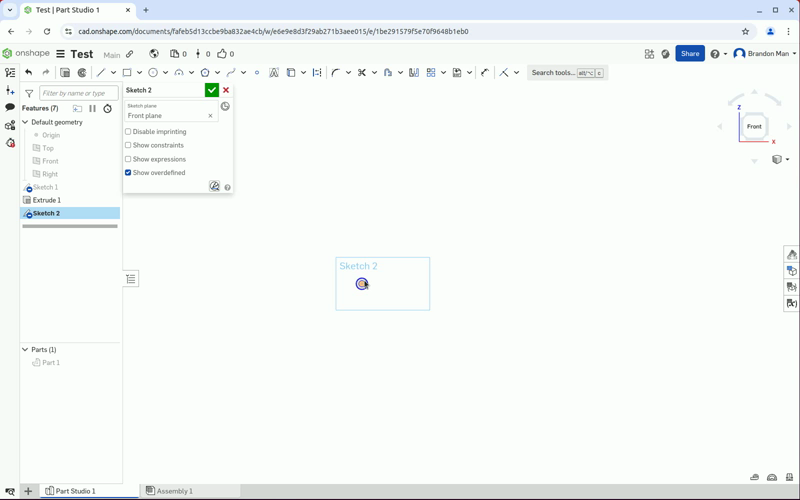
scroll(6)
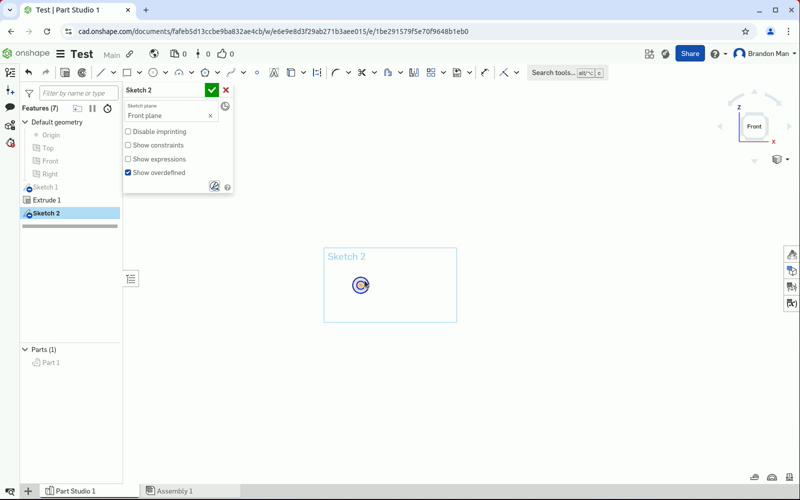
scroll(6)
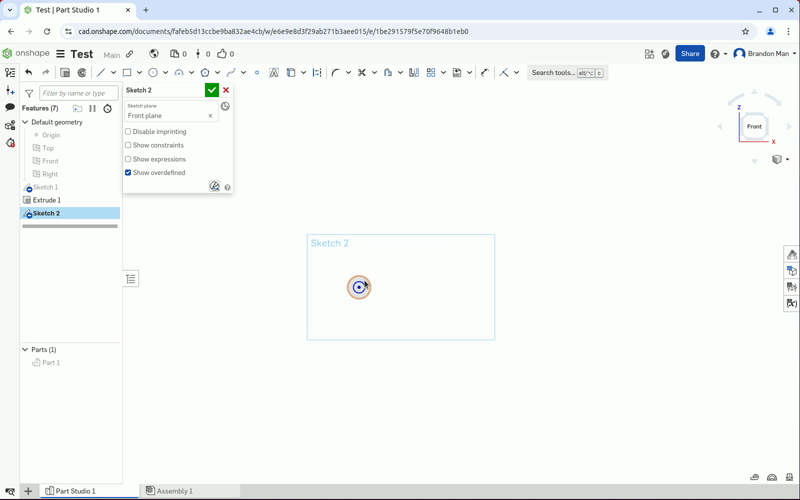
scroll(6)
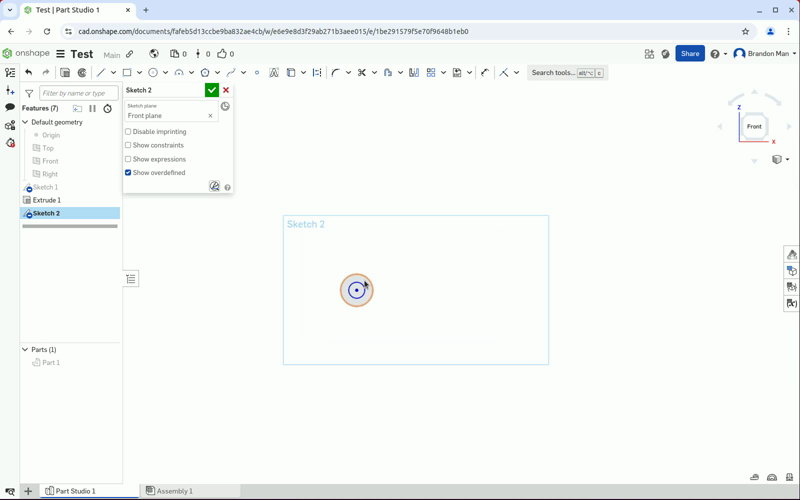
scroll(6)
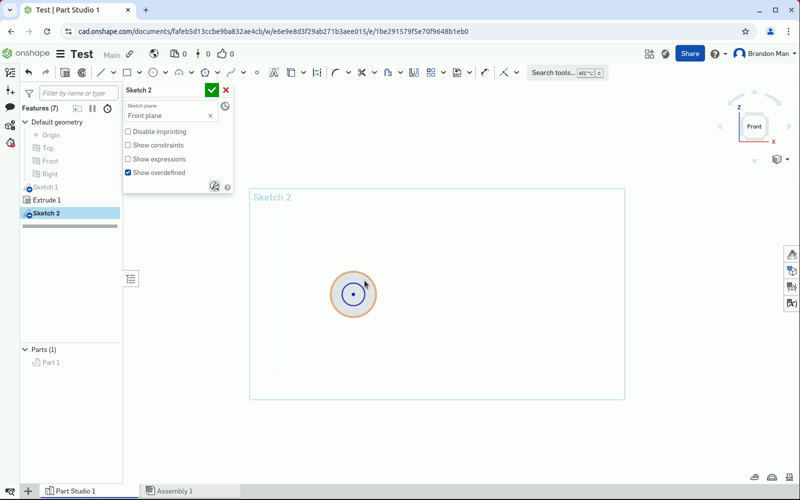
scroll(6)
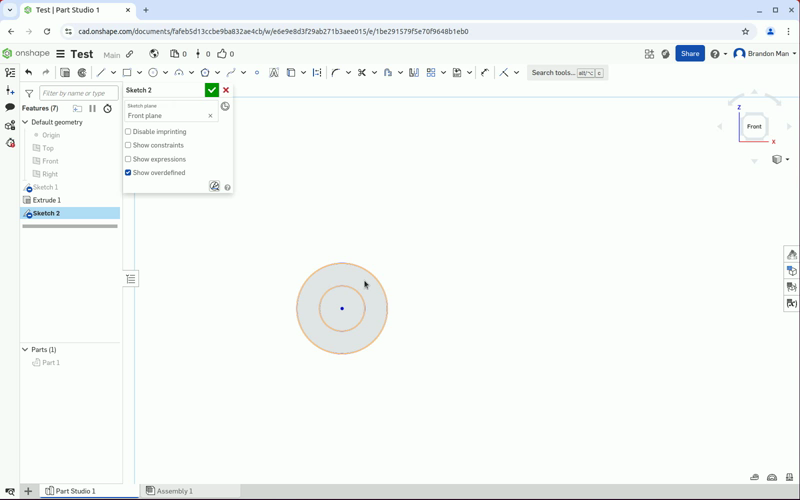
click(364, 280)
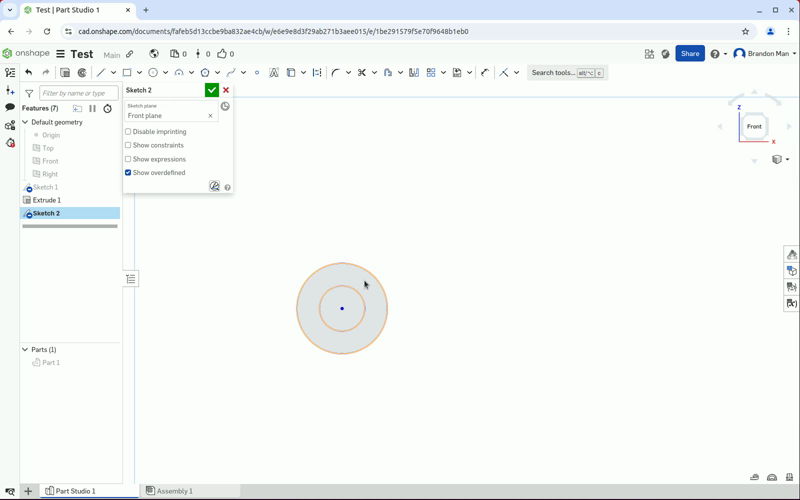
scroll(-6)
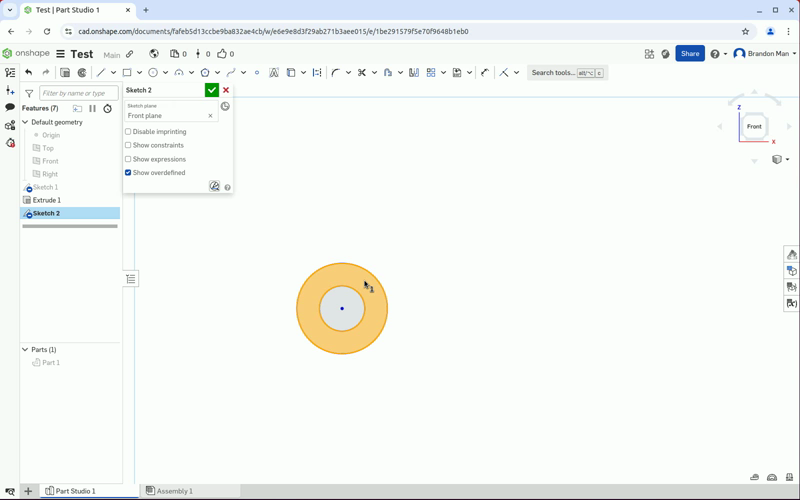
scroll(-6)
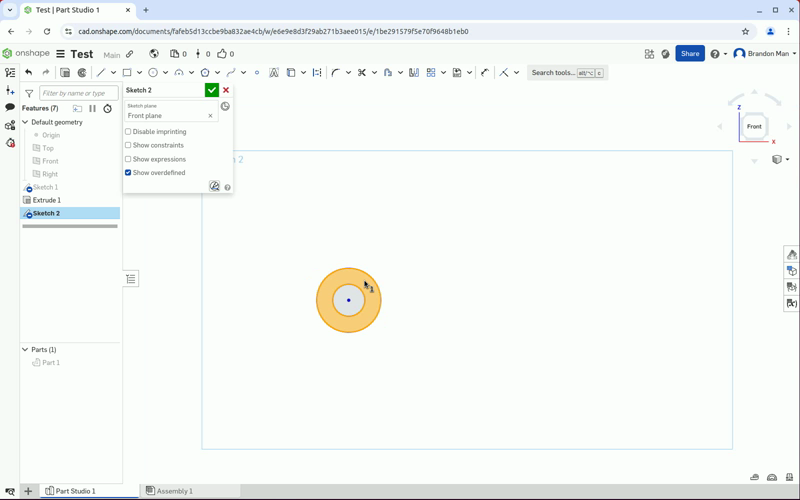
scroll(-6)
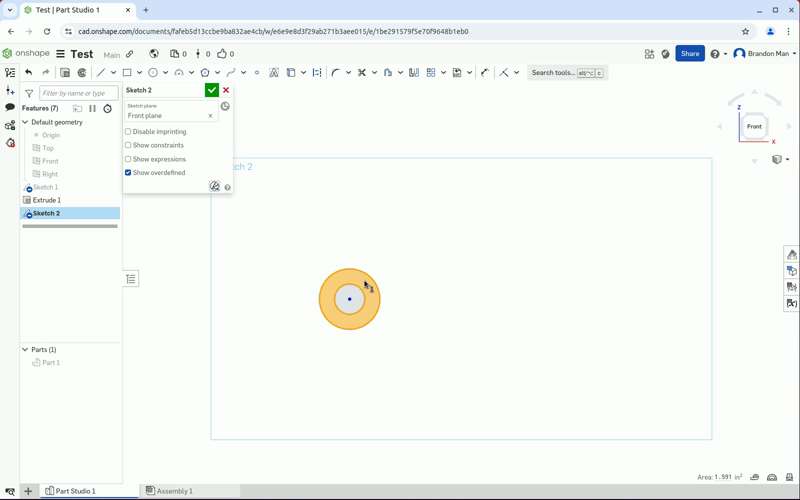
scroll(-6)
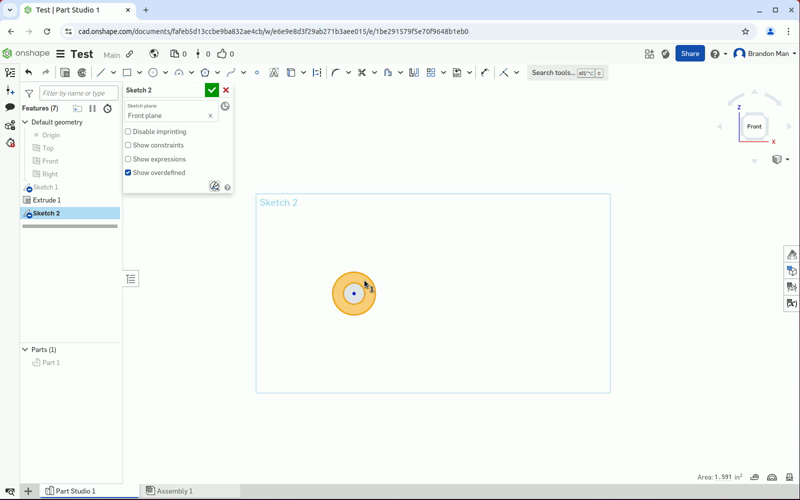
scroll(-6)
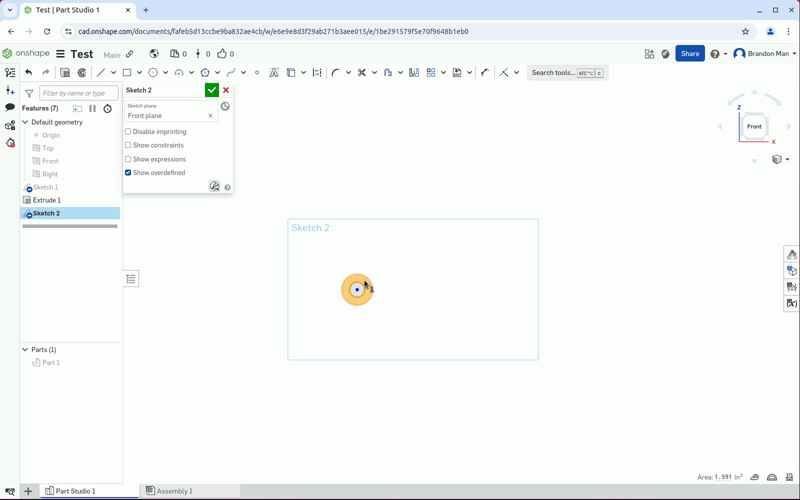
scroll(-6)
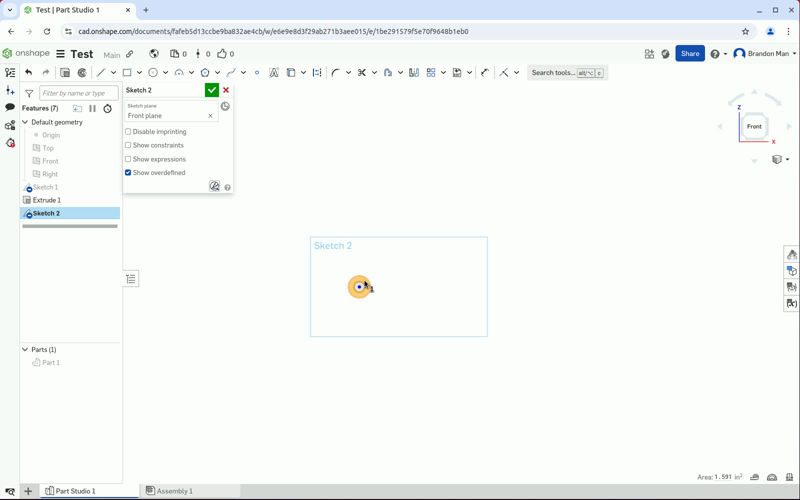
scroll(-6)
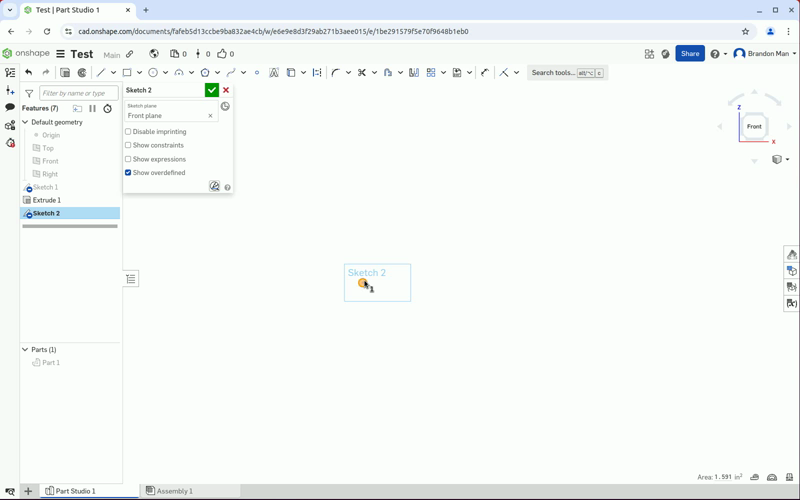
mouse_move(73, 352)
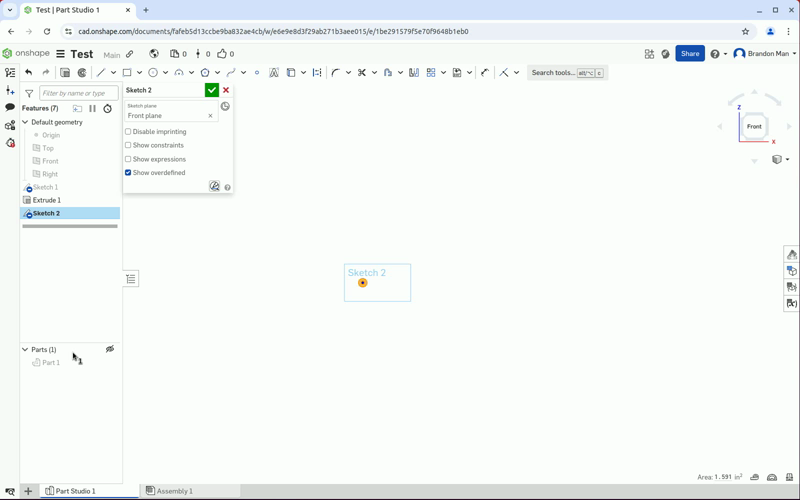
key(shift+y)
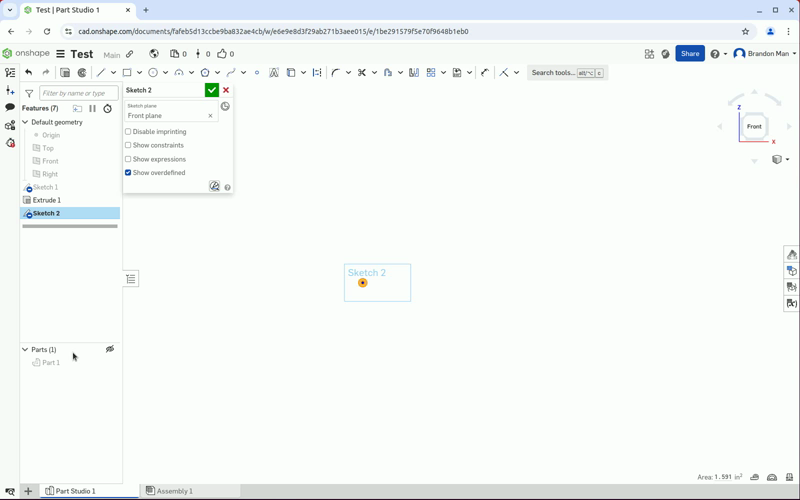
key(shift+e)
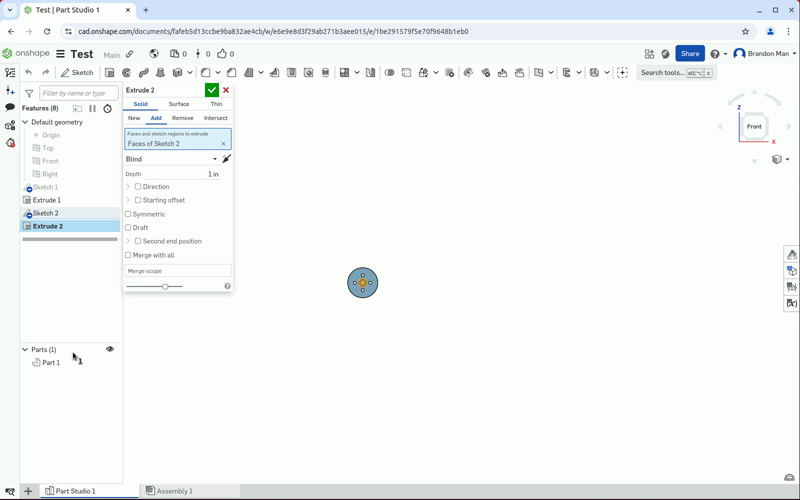
mouse_move(143, 106)
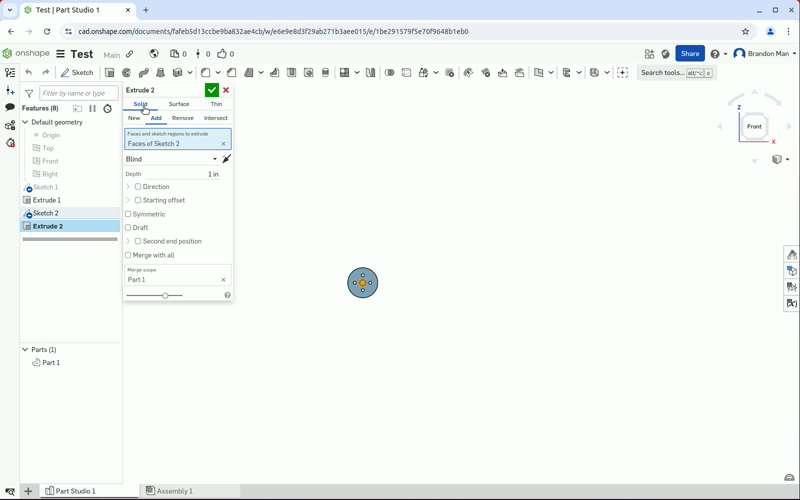
click(143, 106)
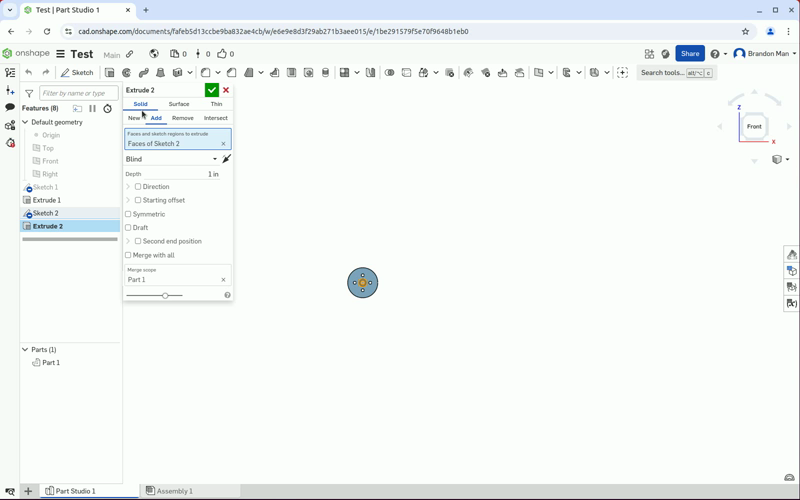
mouse_move(137, 120)
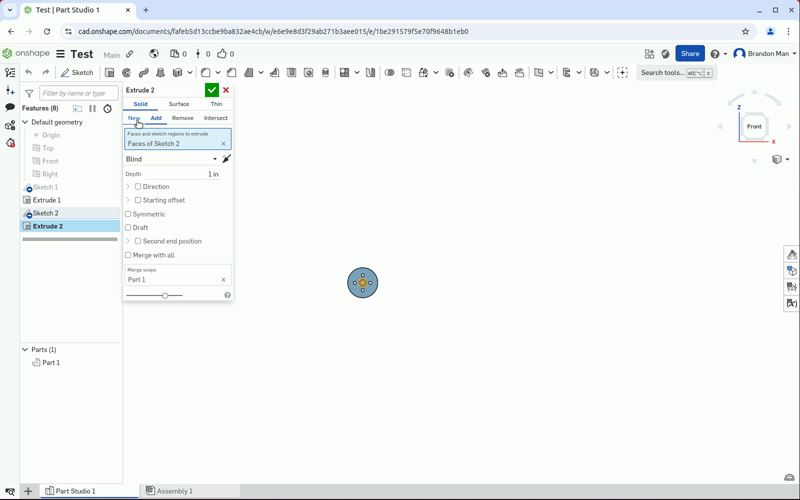
click(137, 120)
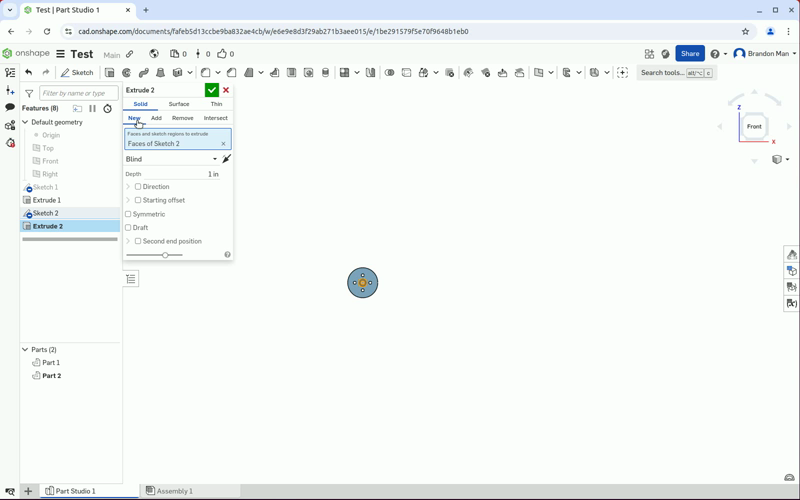
key(tab, 4)
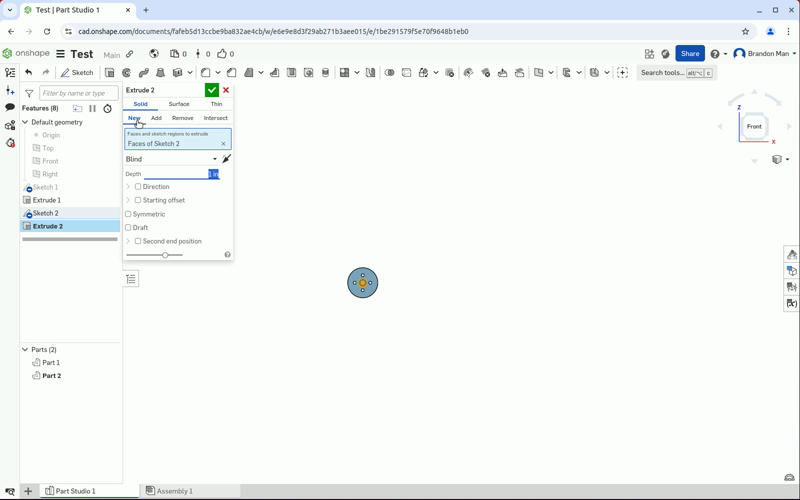
text(2.408)
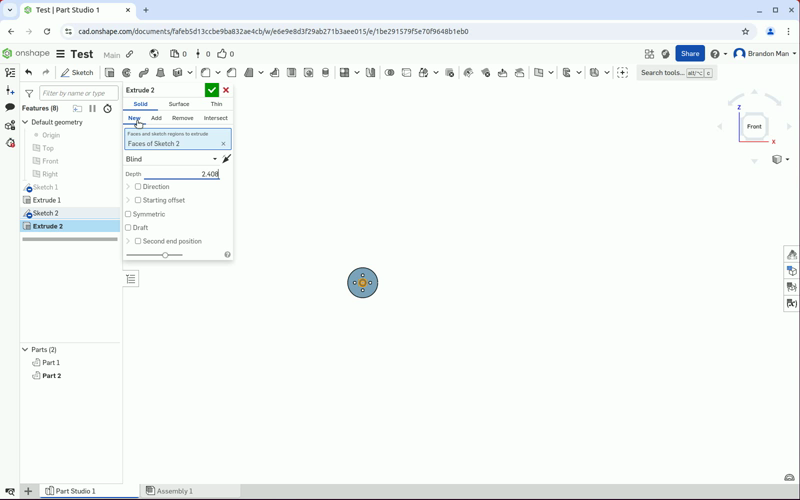
key(tab, 3)
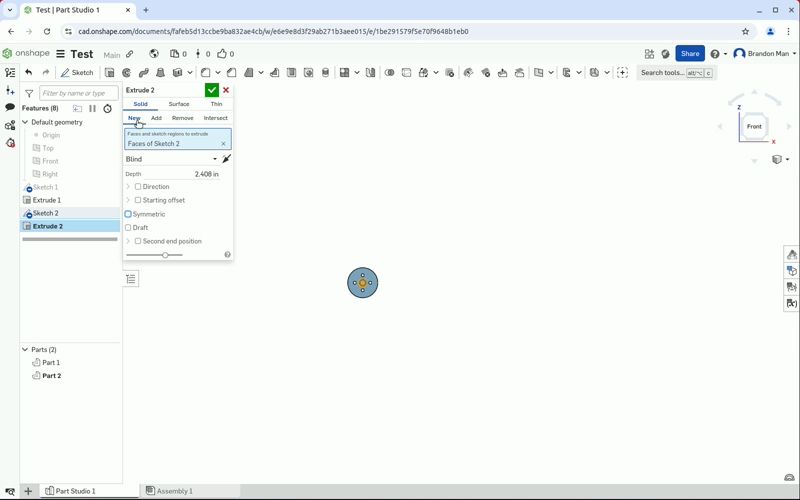
key(space)
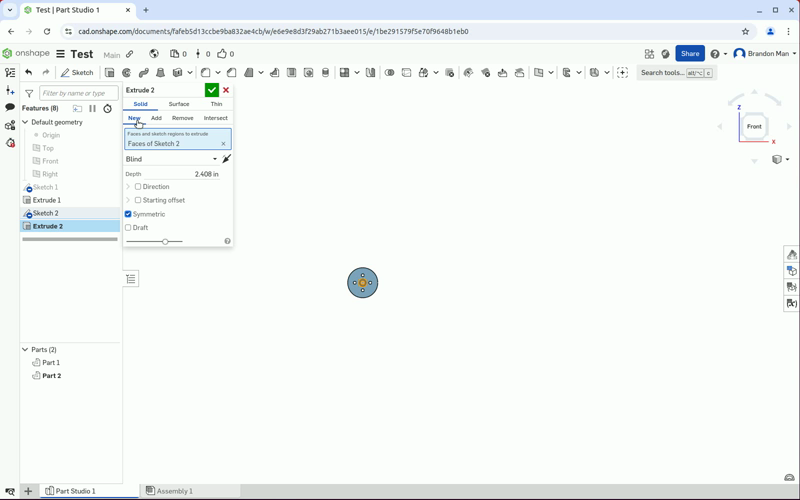
key(enter)
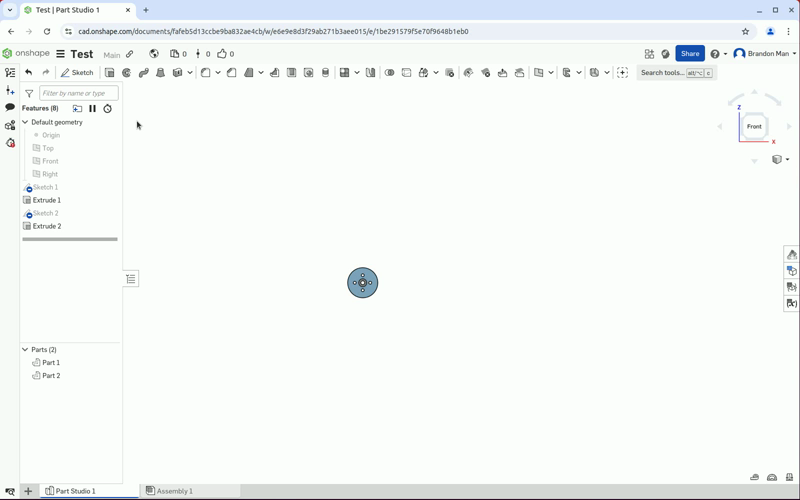
key(shift+h)
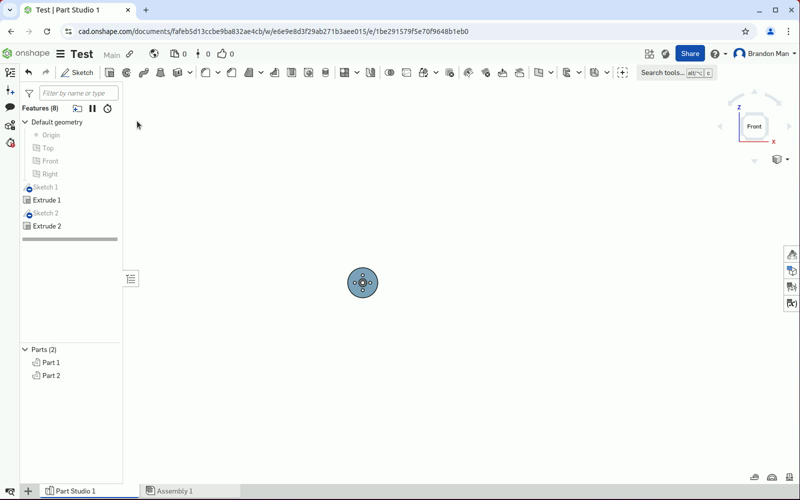
key(shift+h)
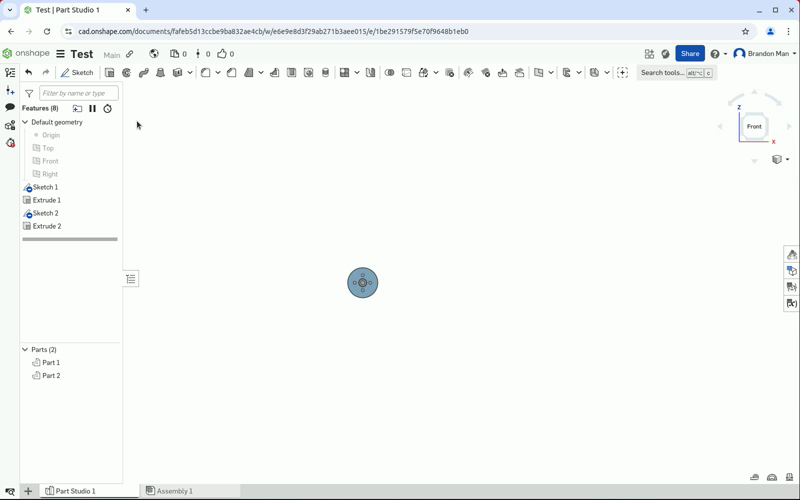
key(shift+7)
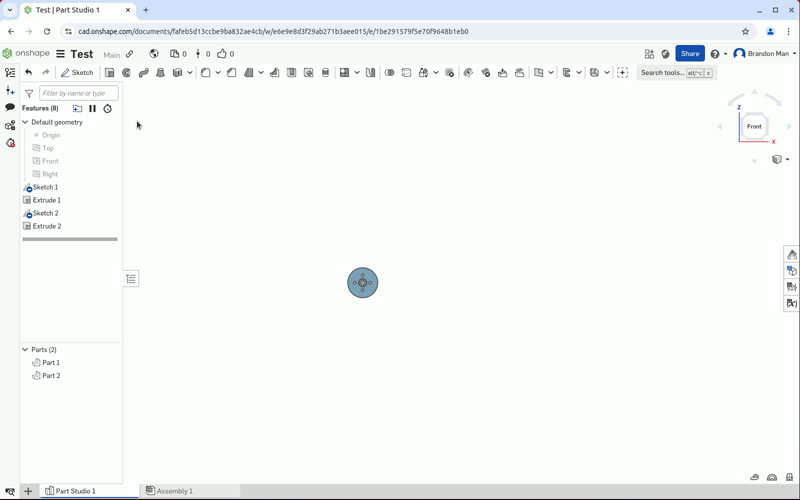
key(left, 2)
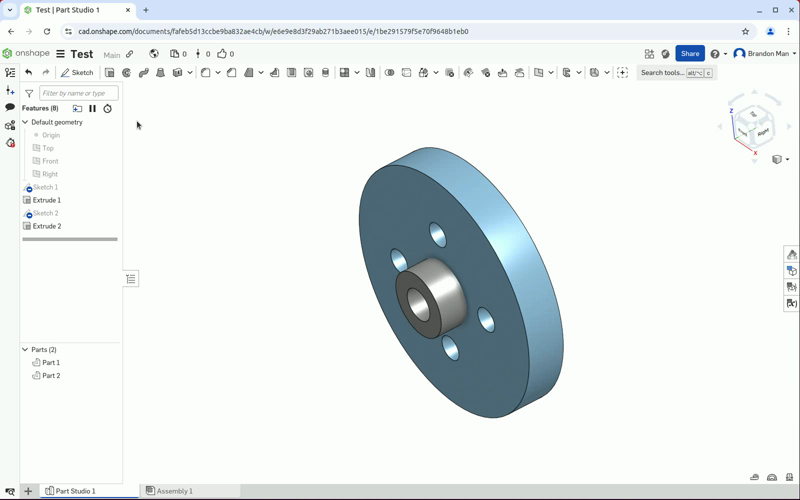
key(down, 2)
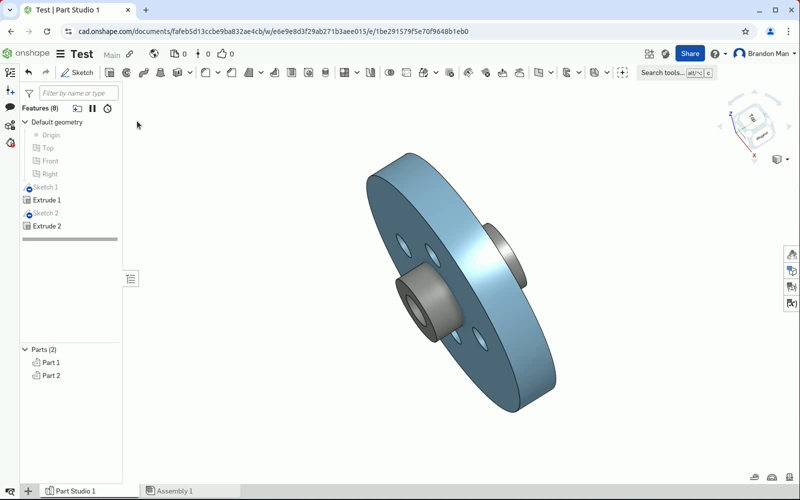
key(up, 2)
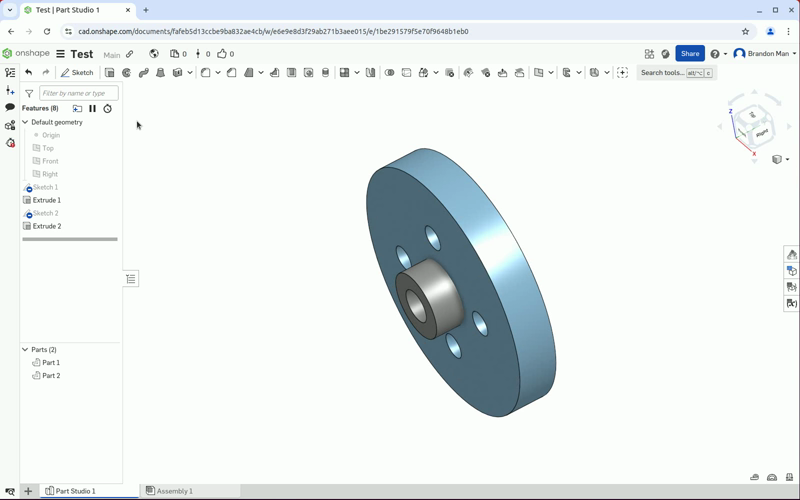
key(right, 2)
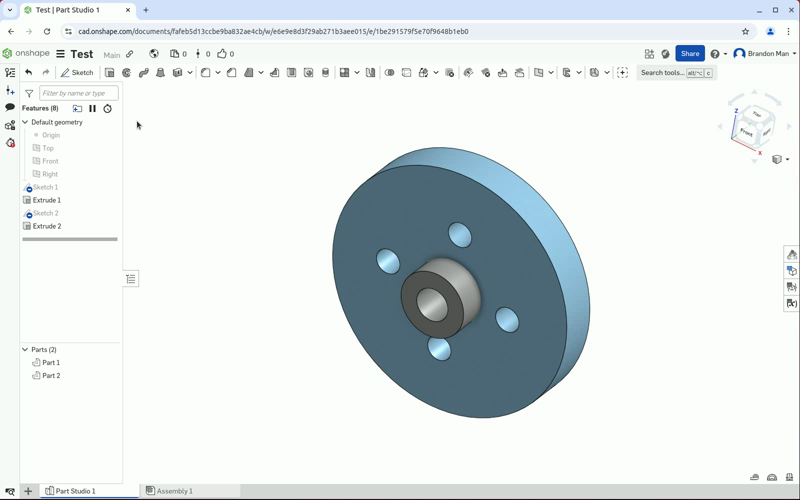
mouse_move(73, 189)
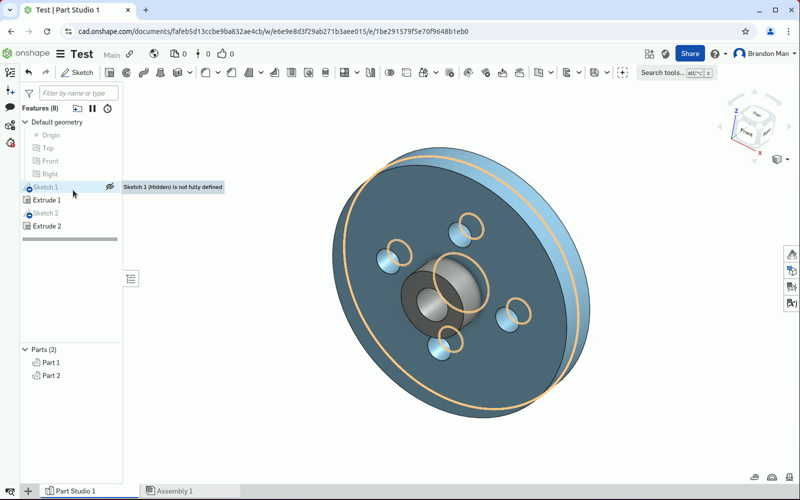
click(73, 189)